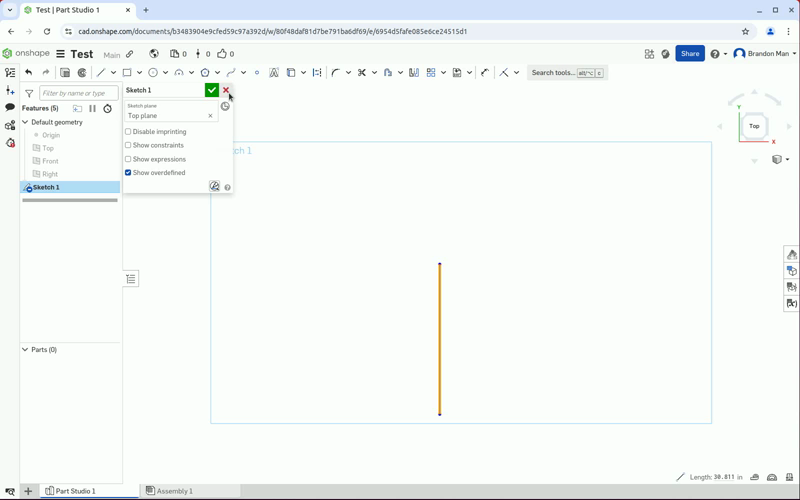
key(shift+h)
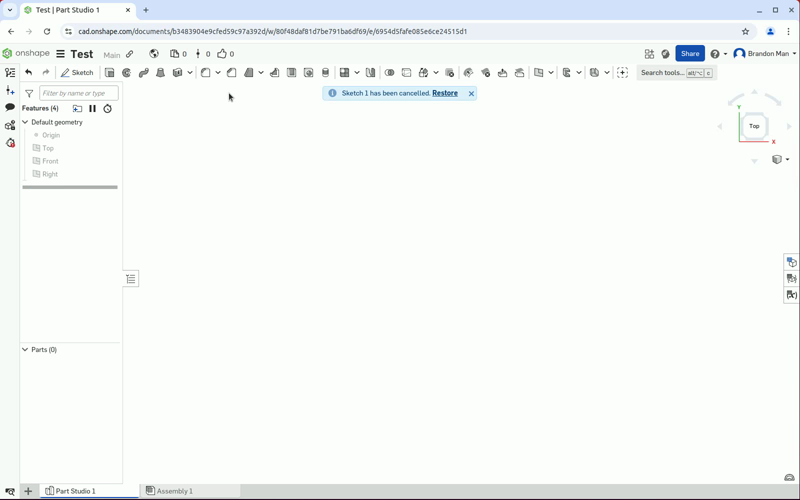
mouse_move(73, 352)
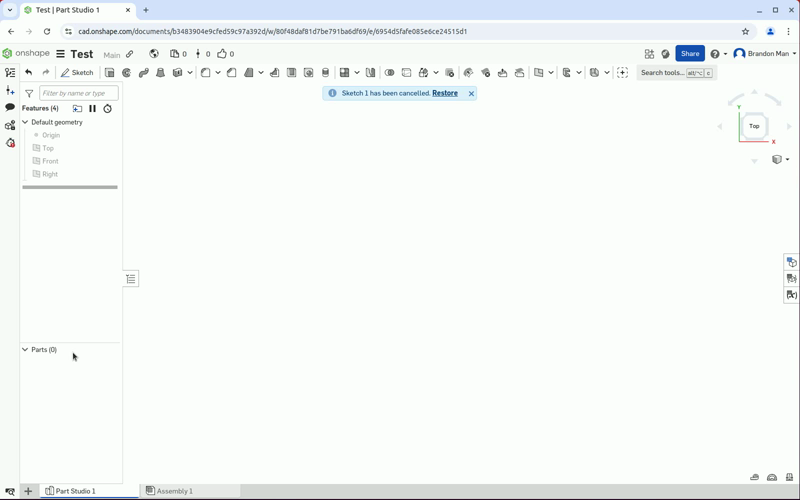
key(y)
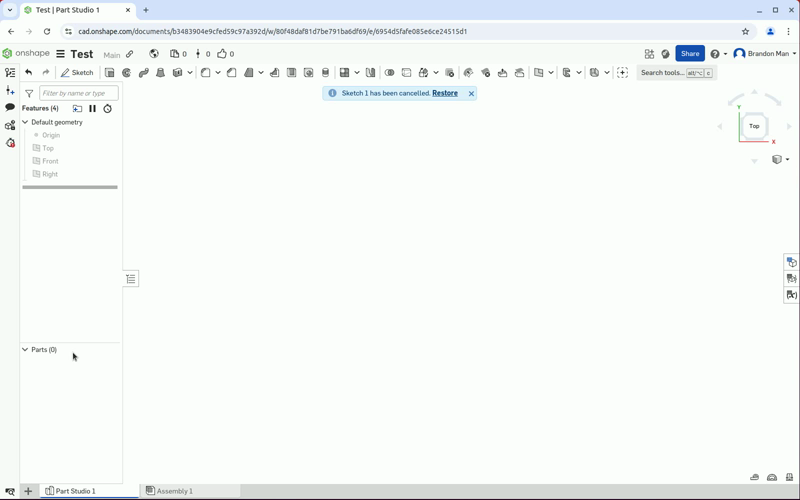
key(shift+p)
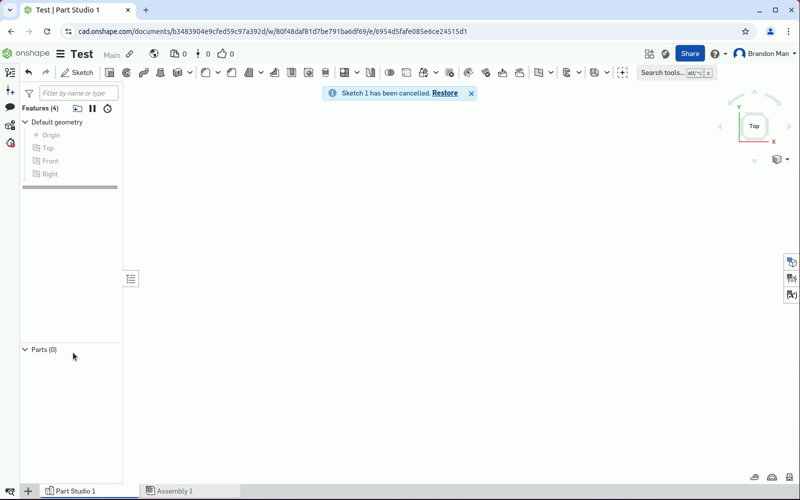
key(space)
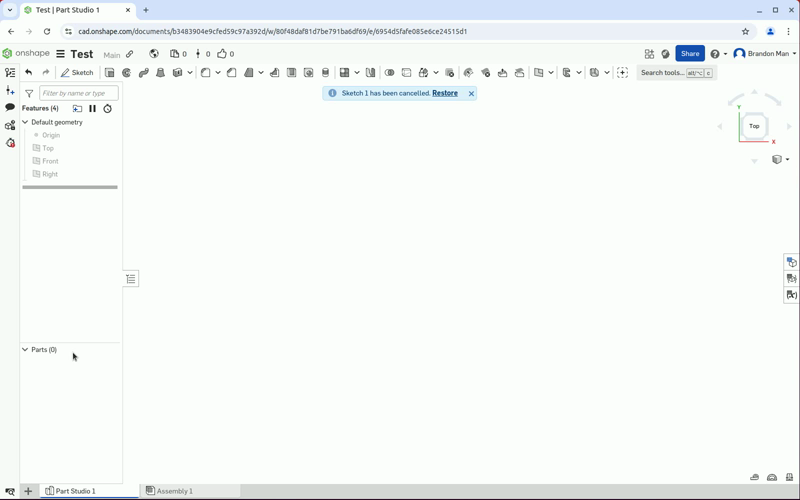
key_down(shift)
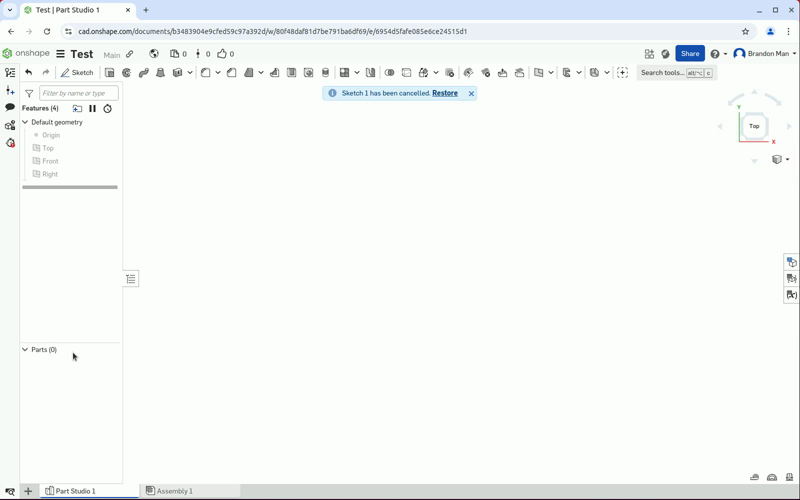
key(up)
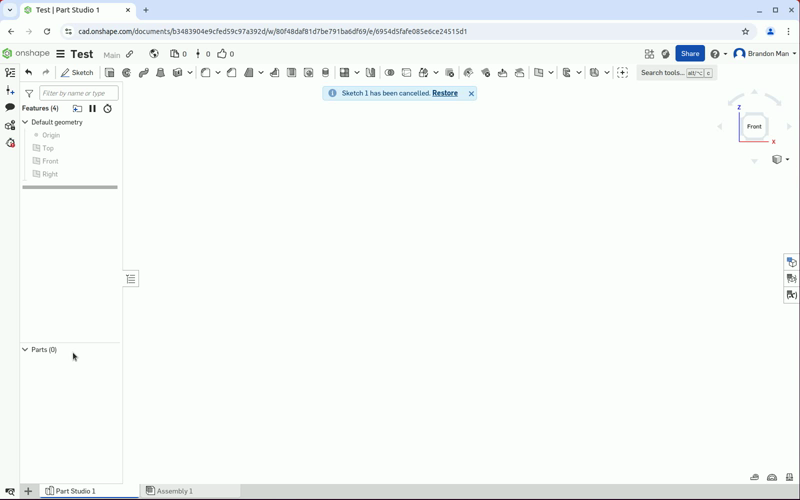
key_up(shift)
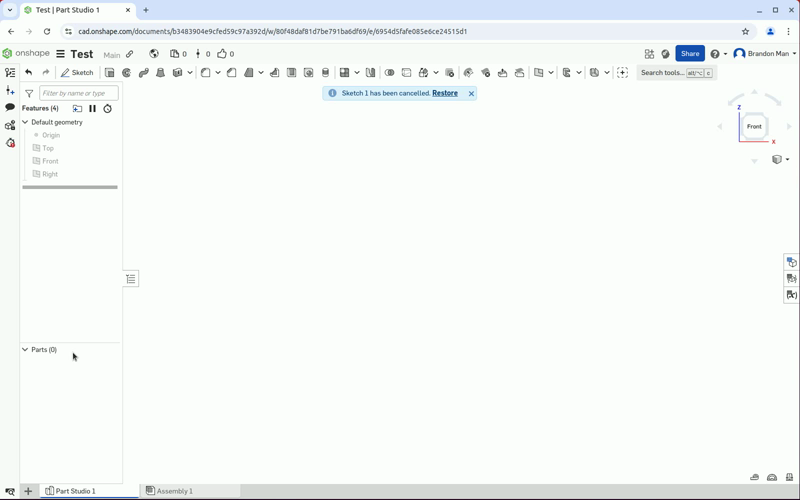
key(space)
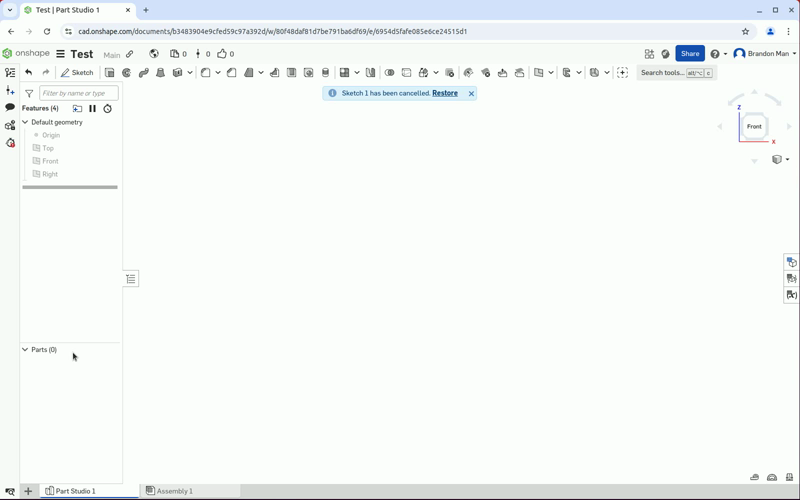
key_down(shift)
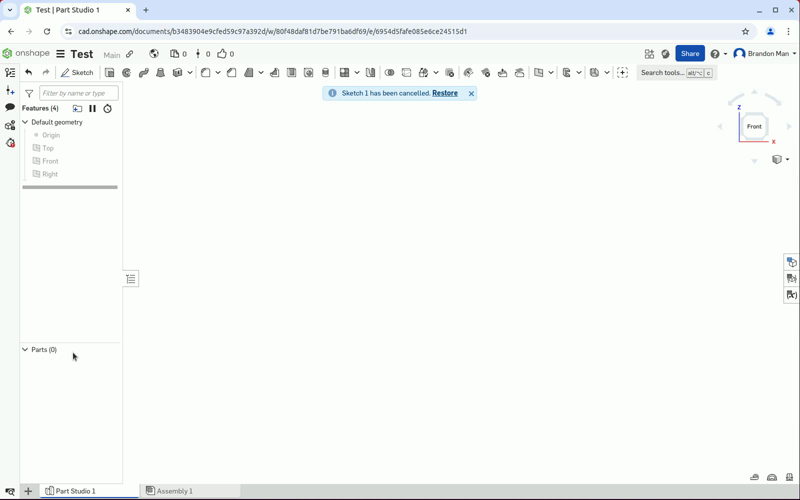
key(left)
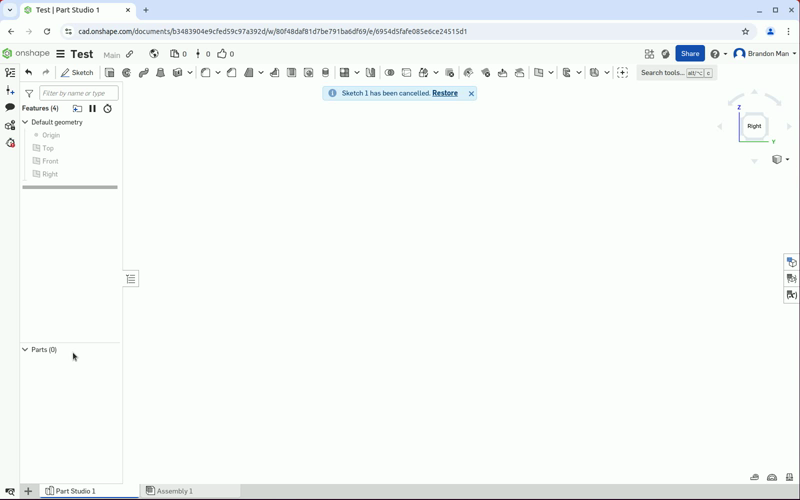
key_up(shift)
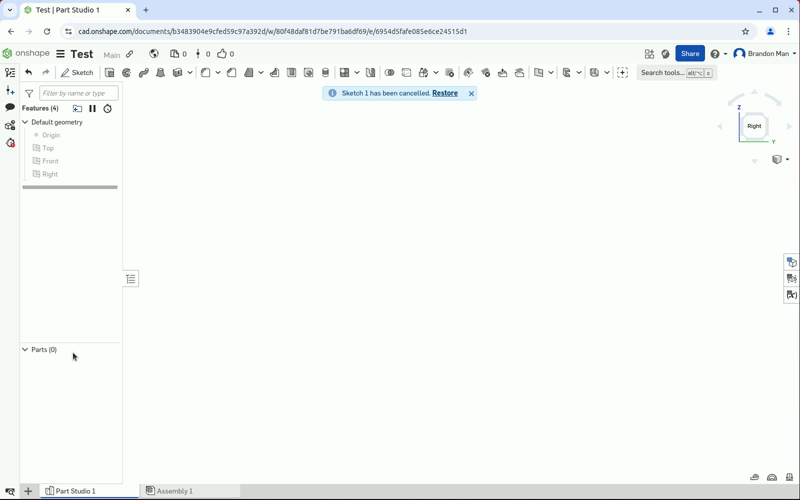
mouse_move(73, 352)
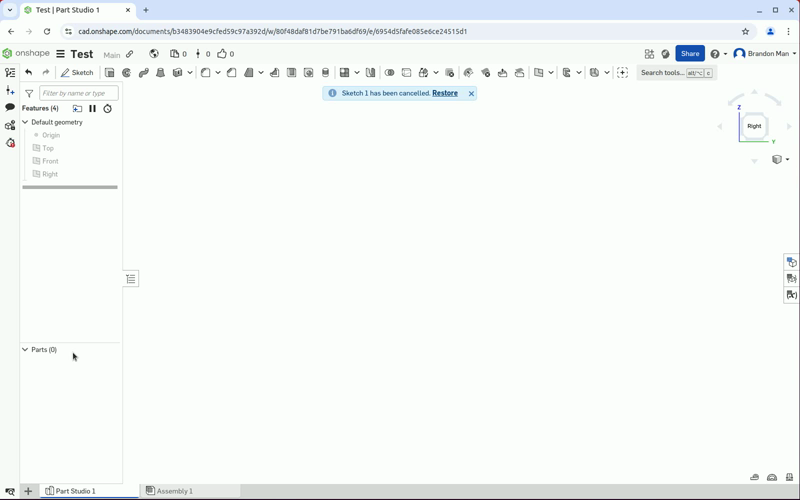
key(shift+y)
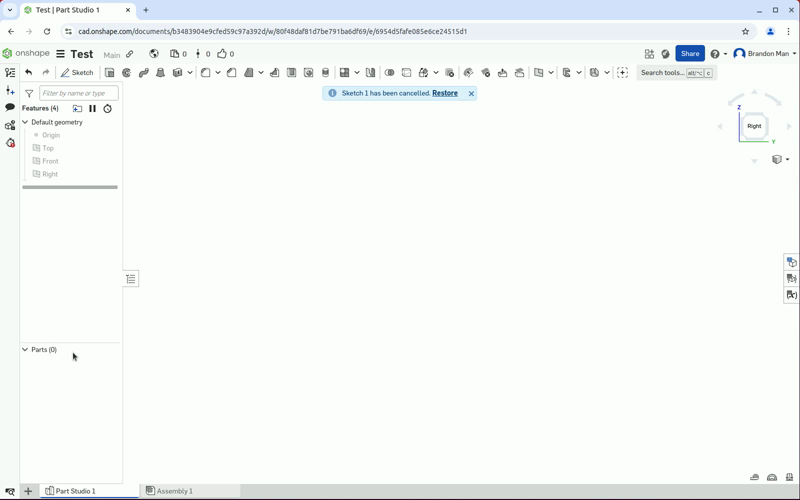
key(shift+s)
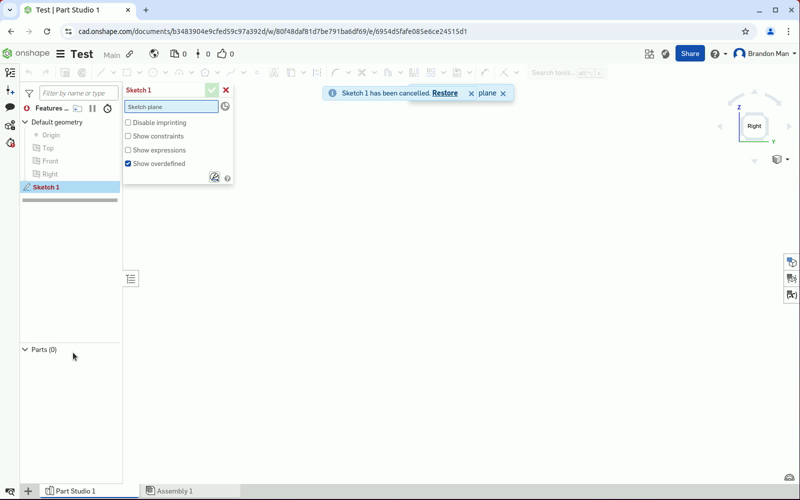
mouse_move(73, 176)
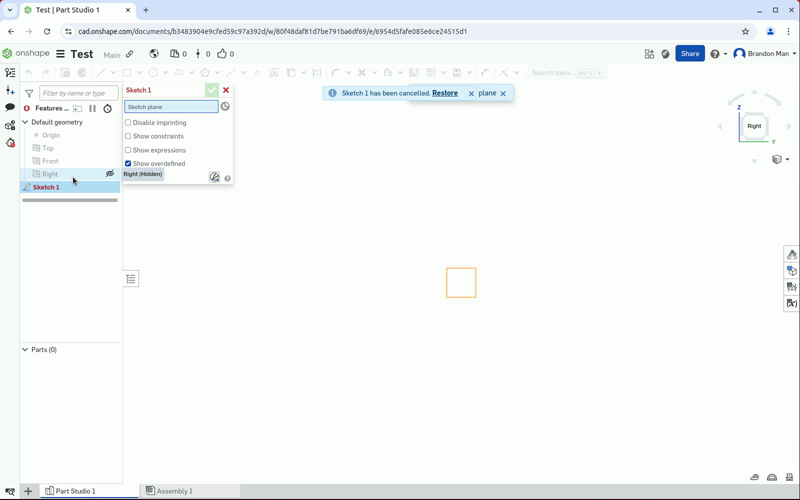
click(73, 176)
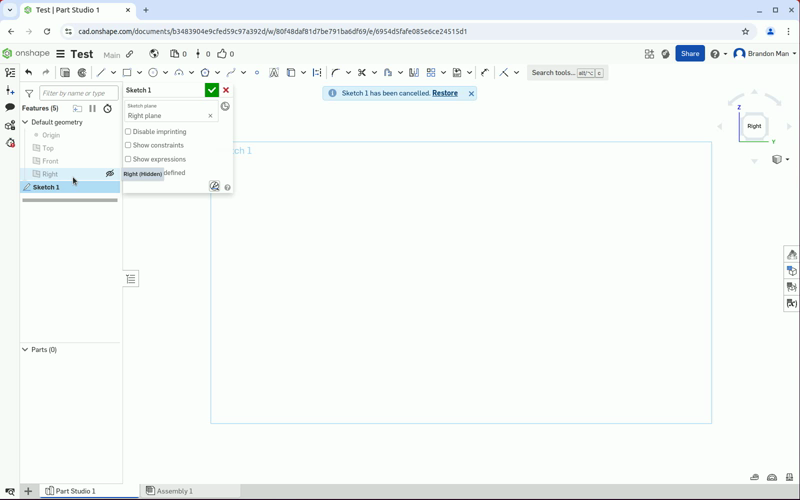
mouse_move(73, 352)
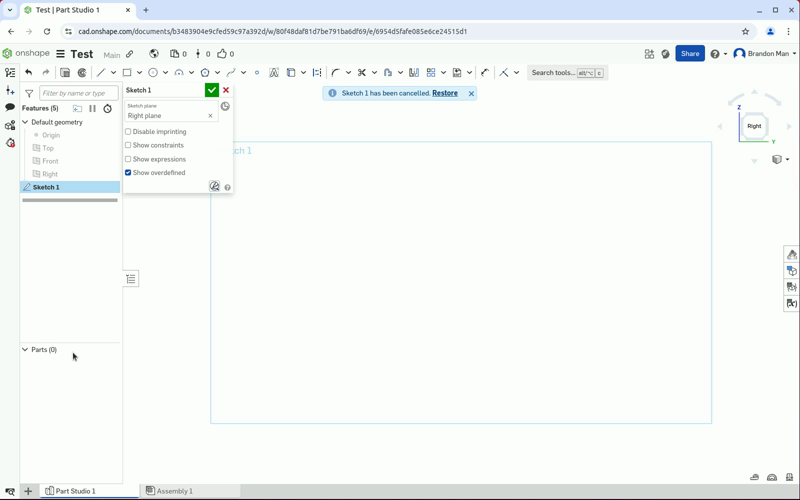
key(y)
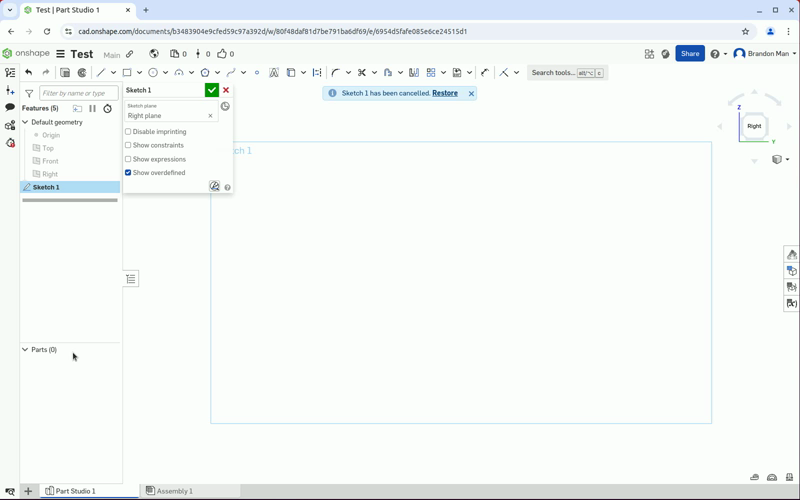
key(l)
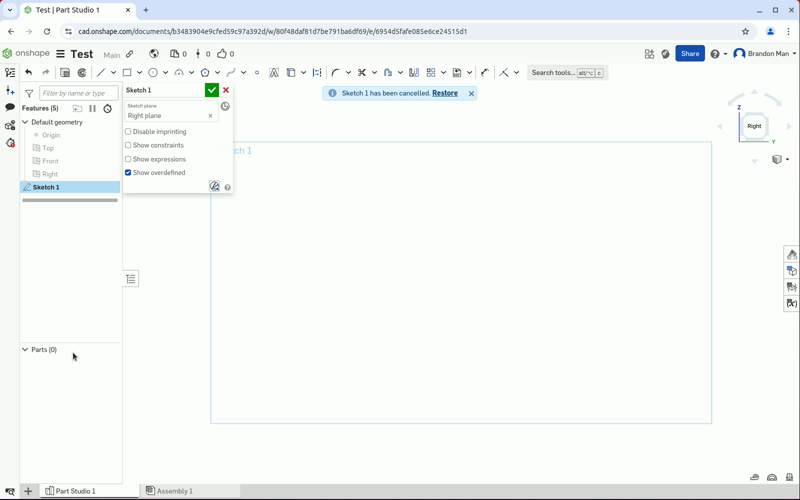
key_down(shift)
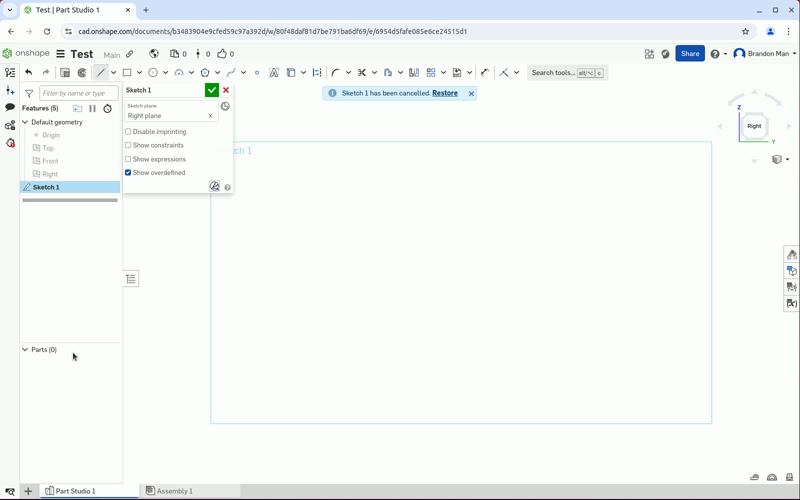
mouse_move(418, 282)
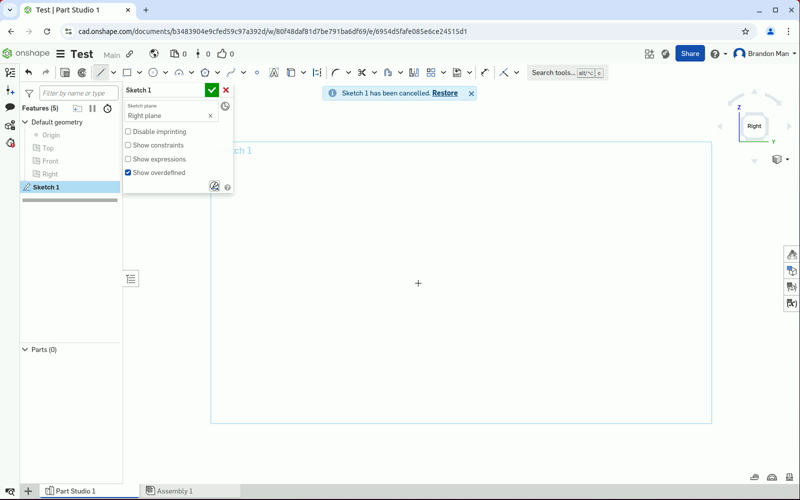
click(418, 282)
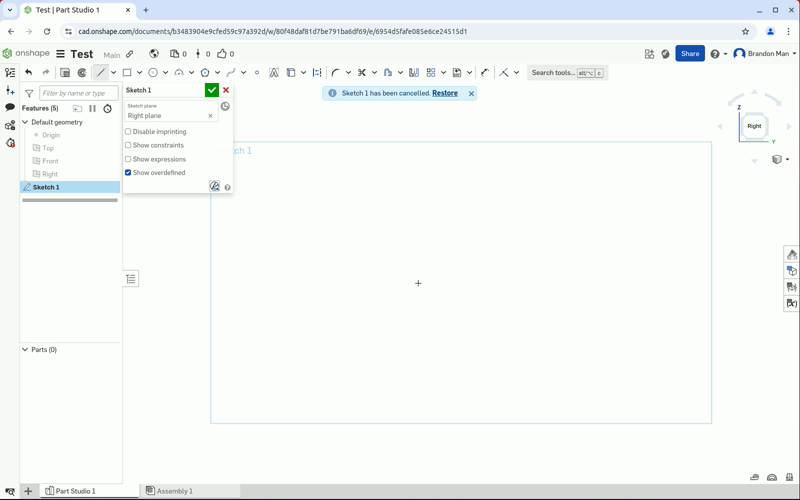
key_up(shift)
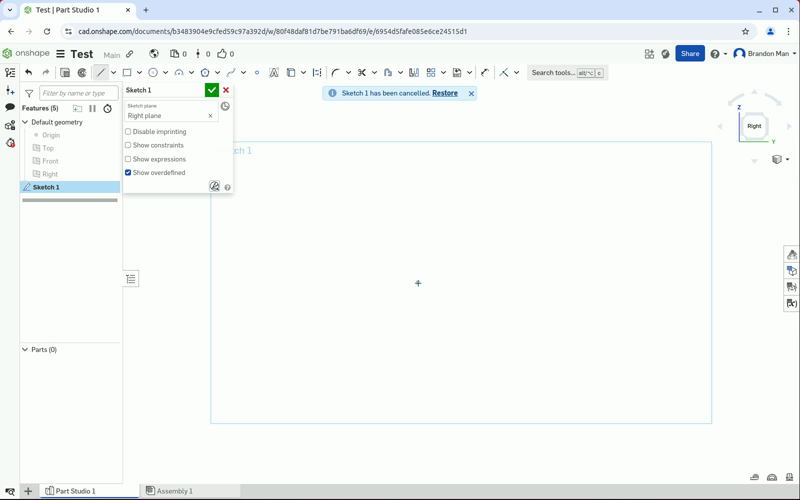
key_down(shift)
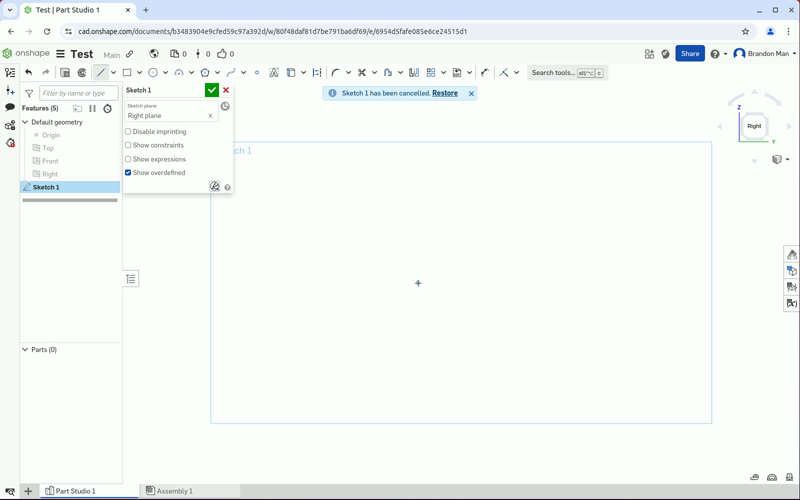
mouse_move(448, 282)
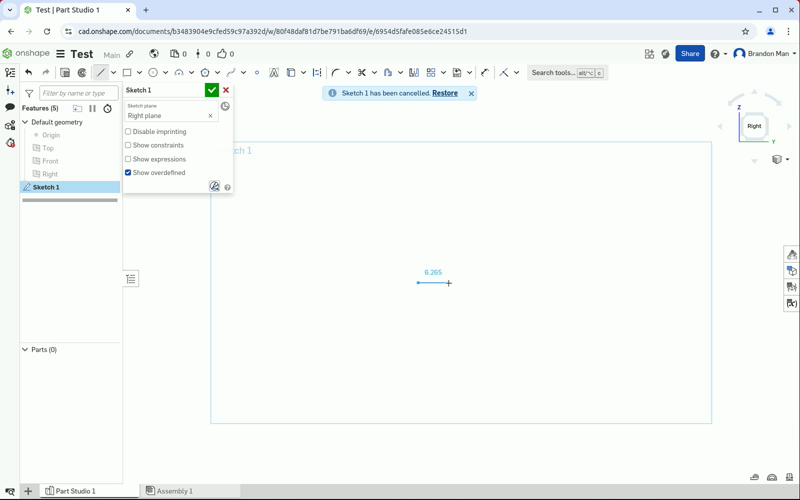
mouse_move(422, 282)
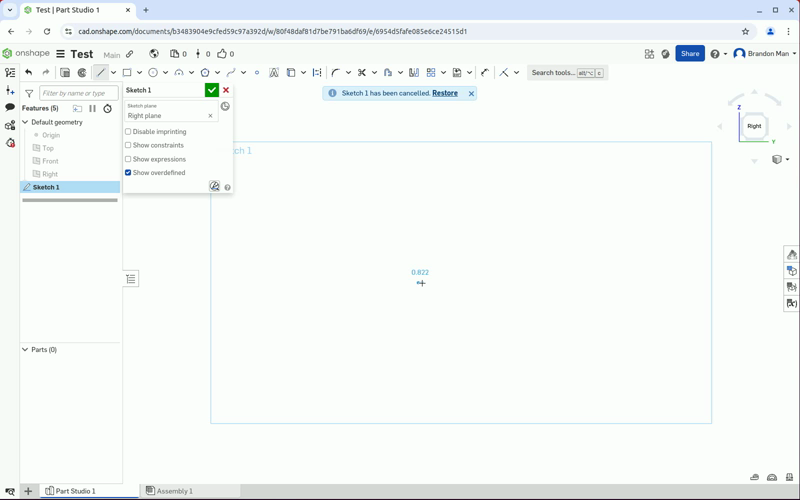
scroll(6)
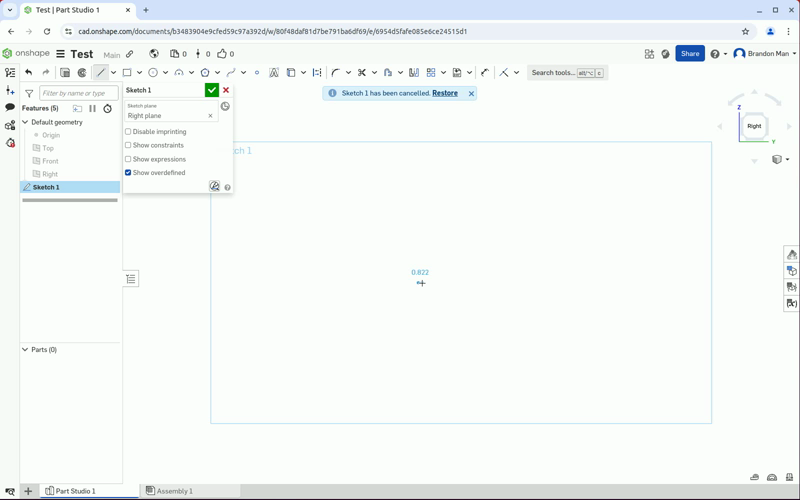
scroll(6)
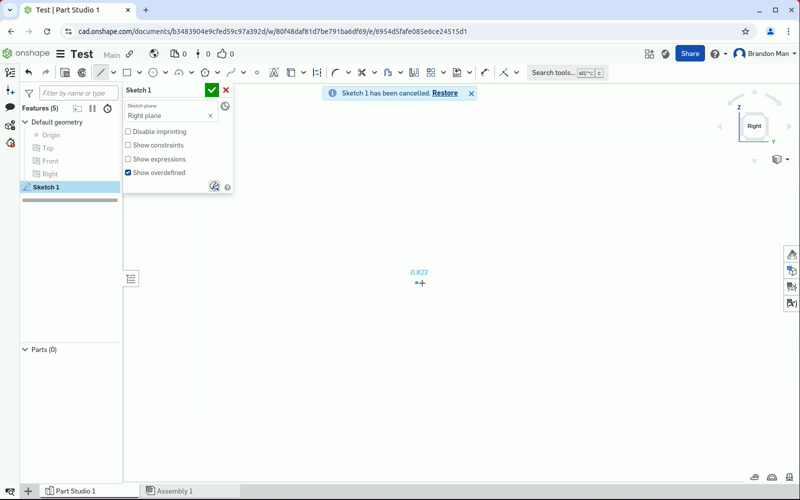
scroll(6)
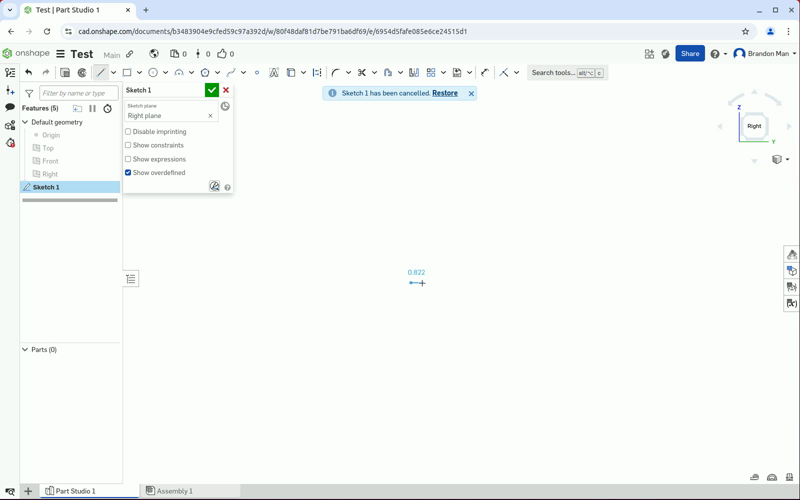
scroll(6)
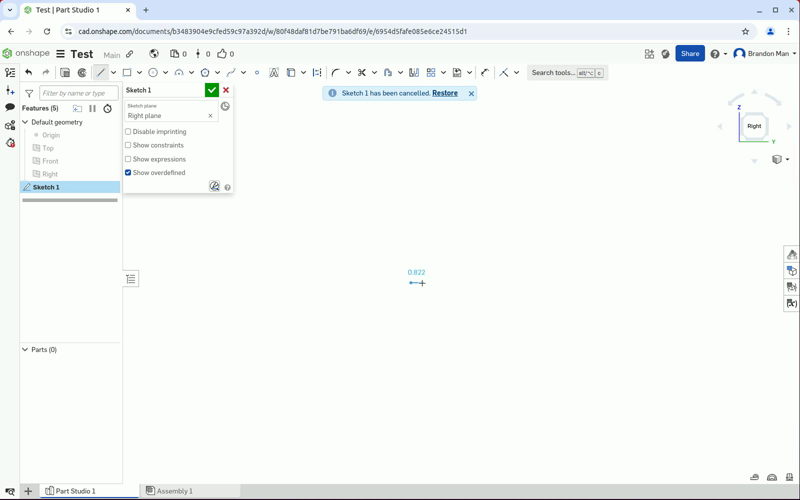
scroll(6)
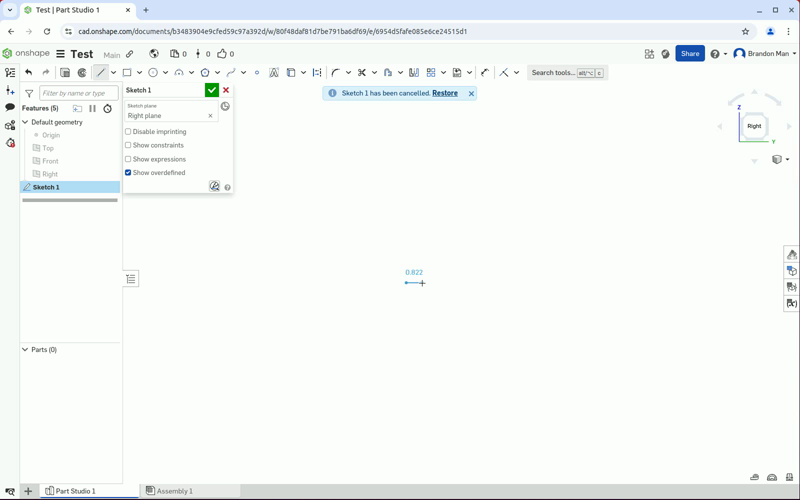
scroll(6)
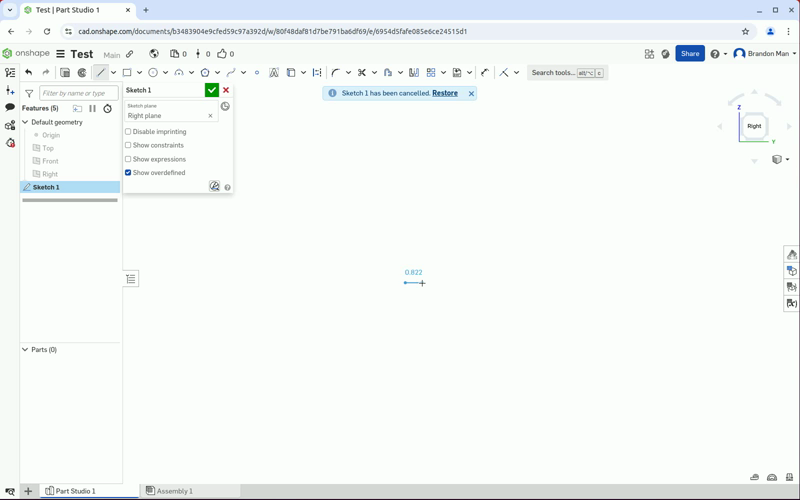
scroll(6)
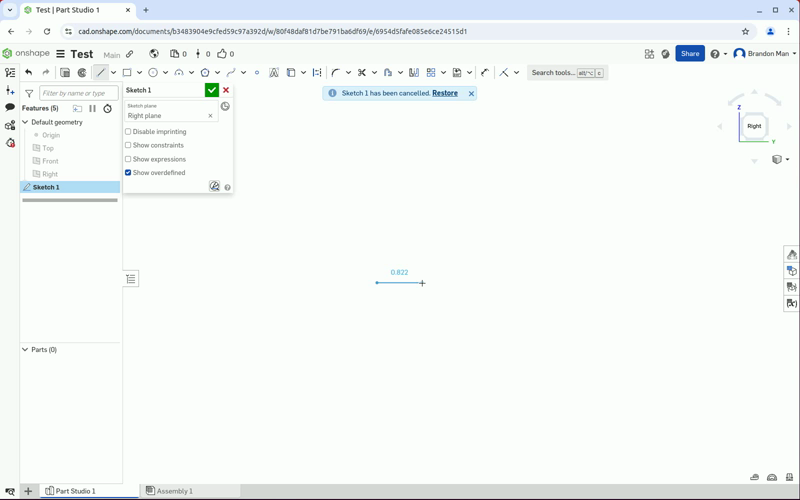
click(422, 282)
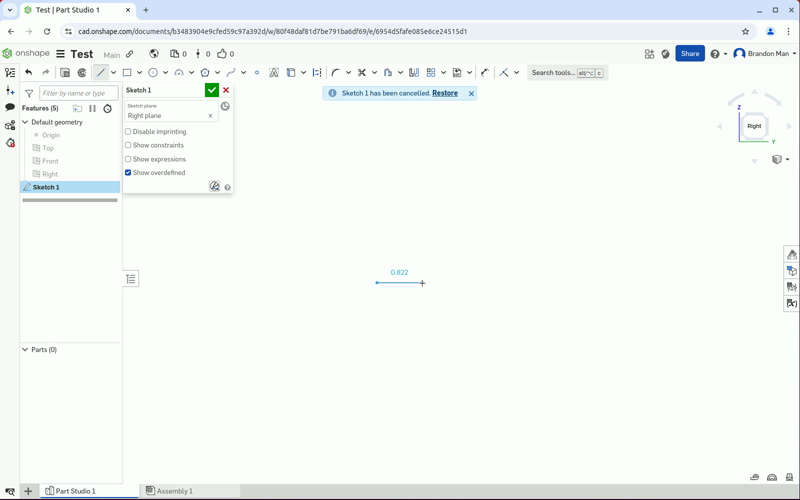
scroll(-6)
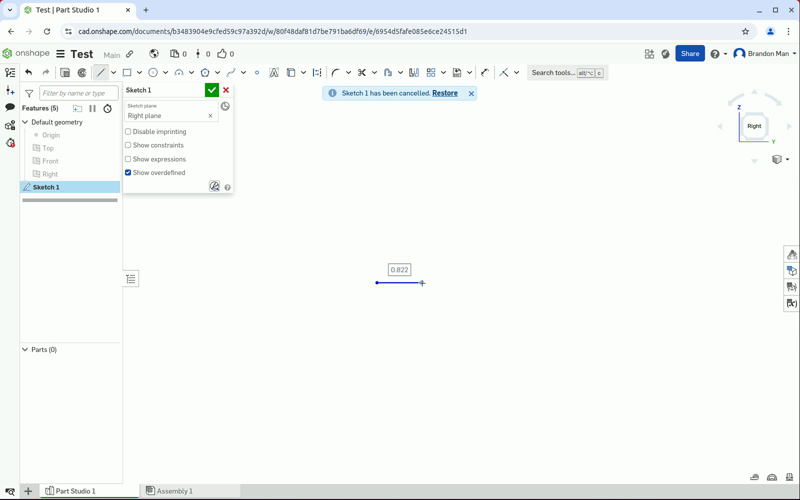
scroll(-6)
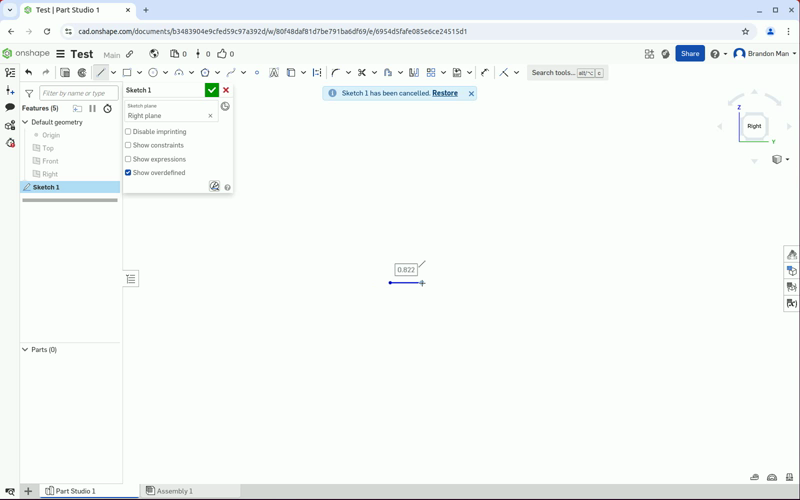
scroll(-6)
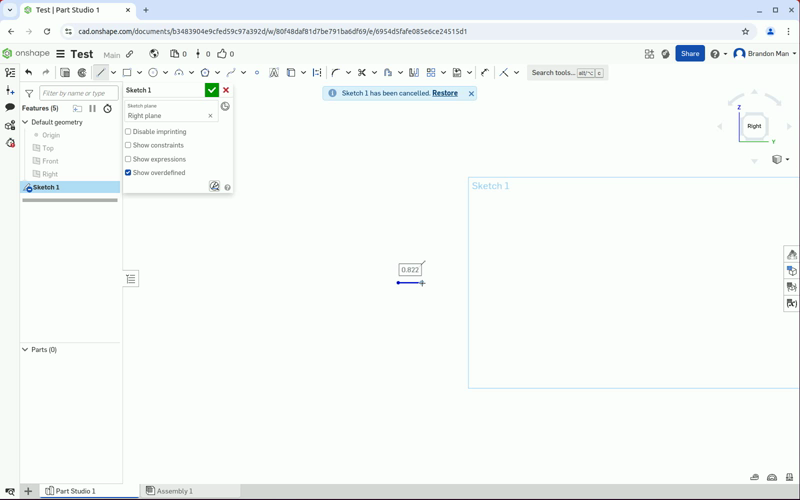
scroll(-6)
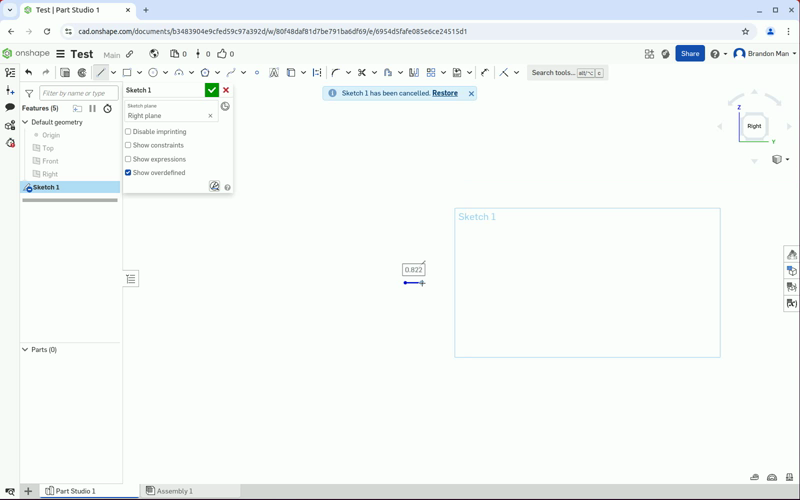
scroll(-6)
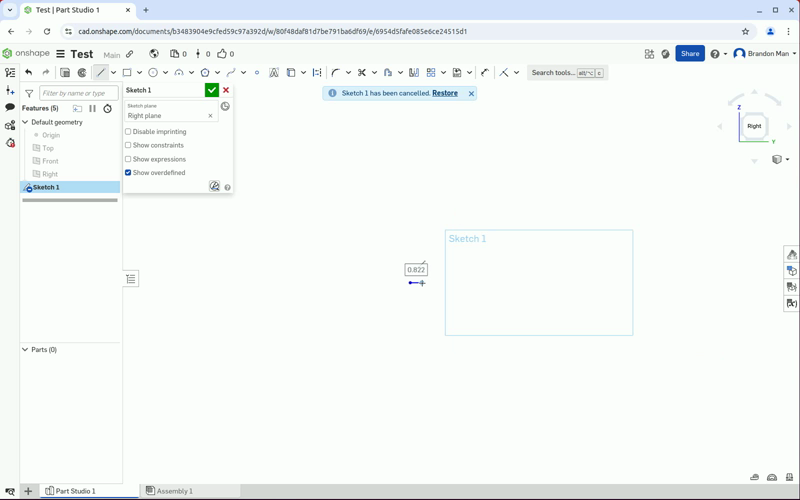
scroll(-6)
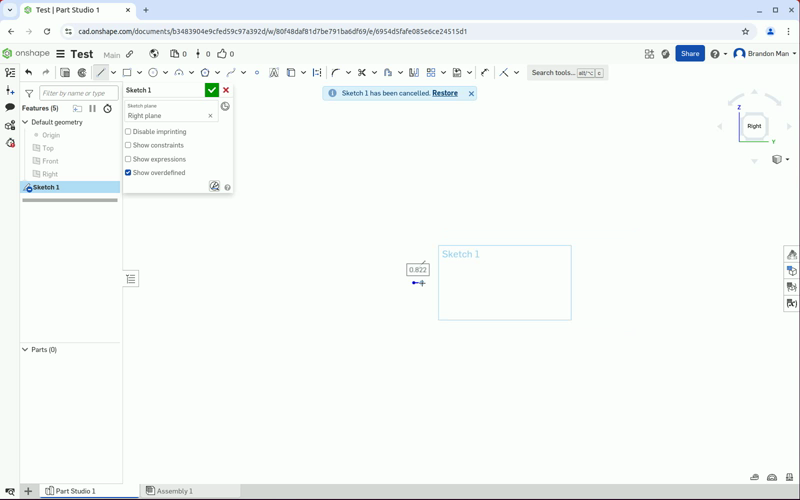
scroll(-6)
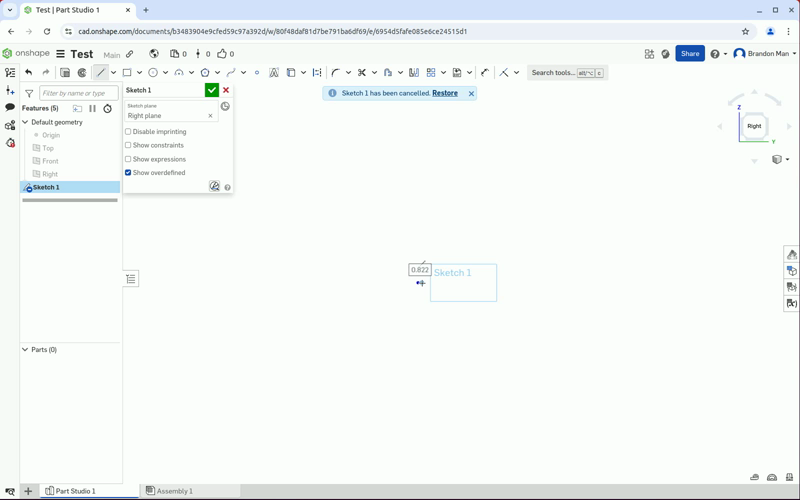
key_up(shift)
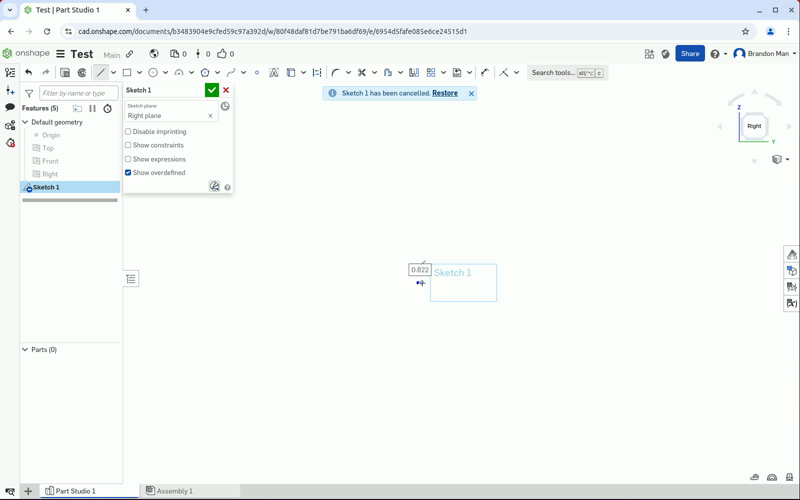
key(esc)
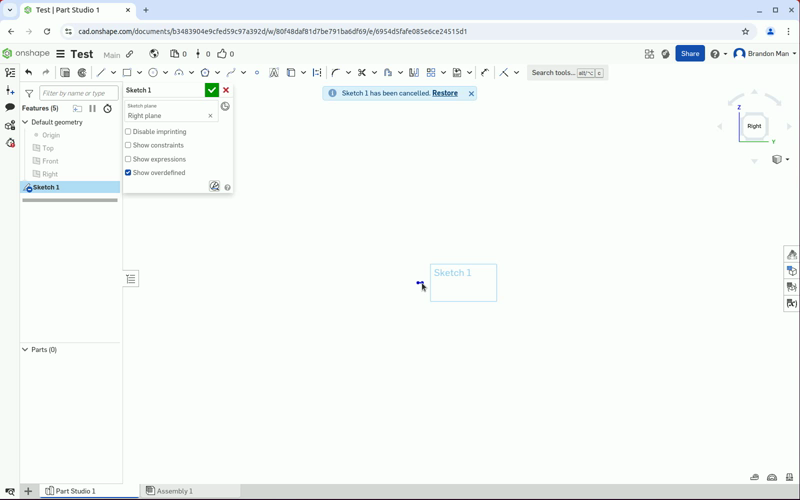
key(a)
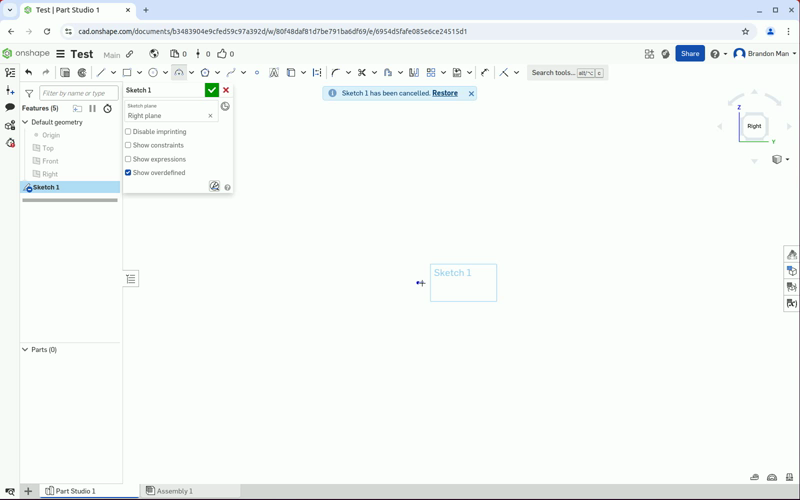
mouse_move(422, 282)
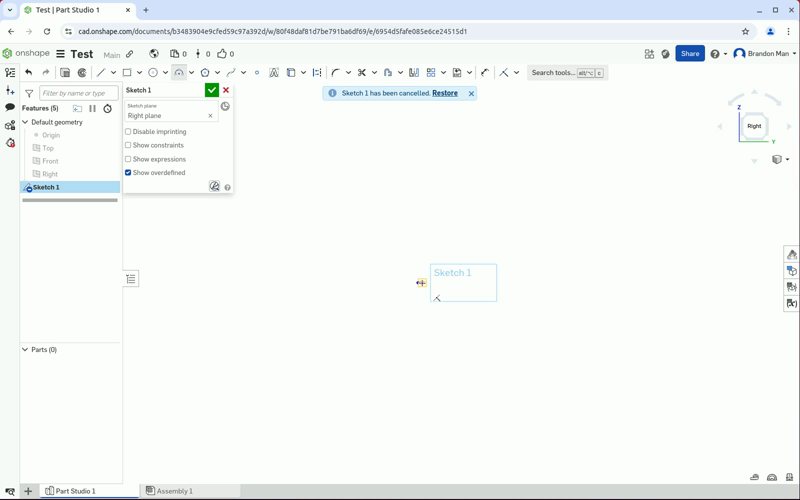
scroll(6)
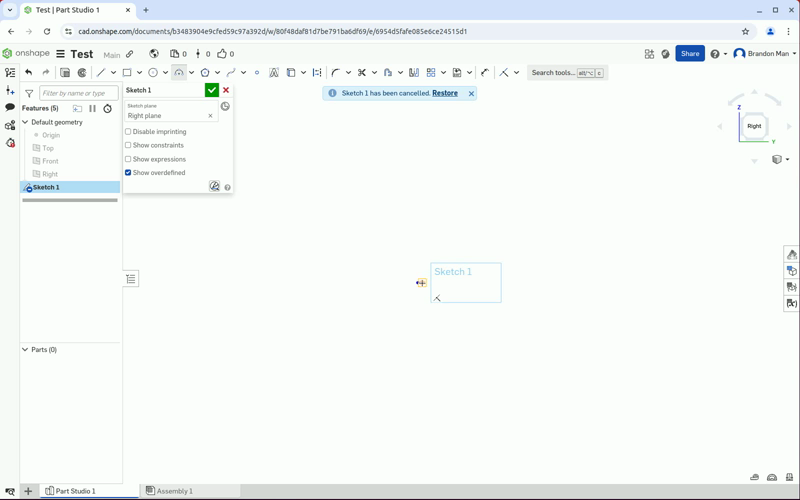
scroll(6)
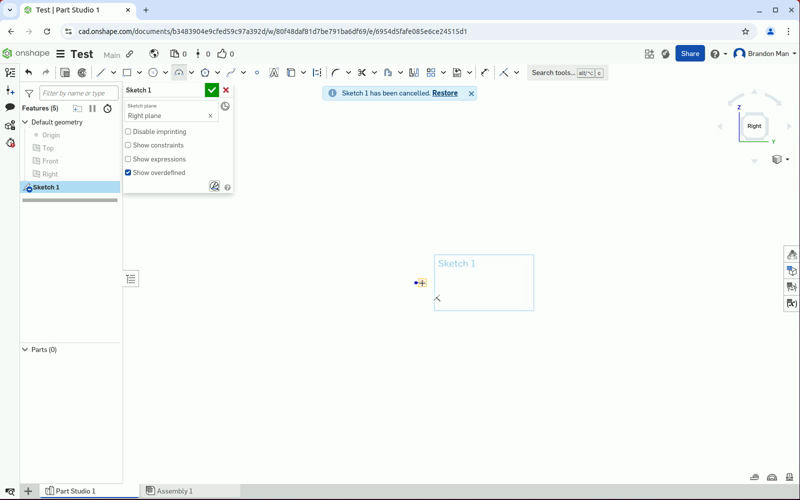
scroll(6)
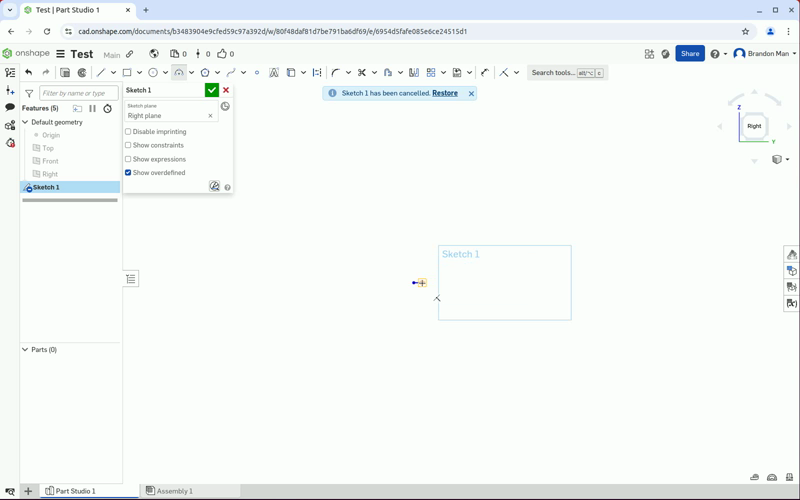
scroll(6)
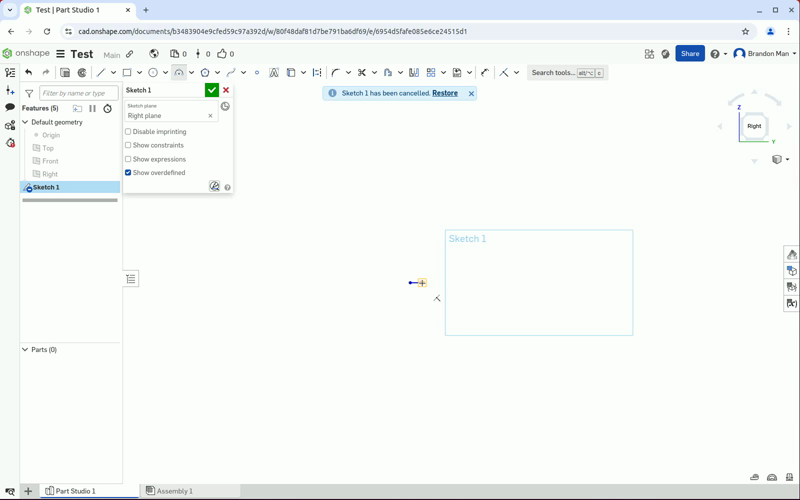
scroll(6)
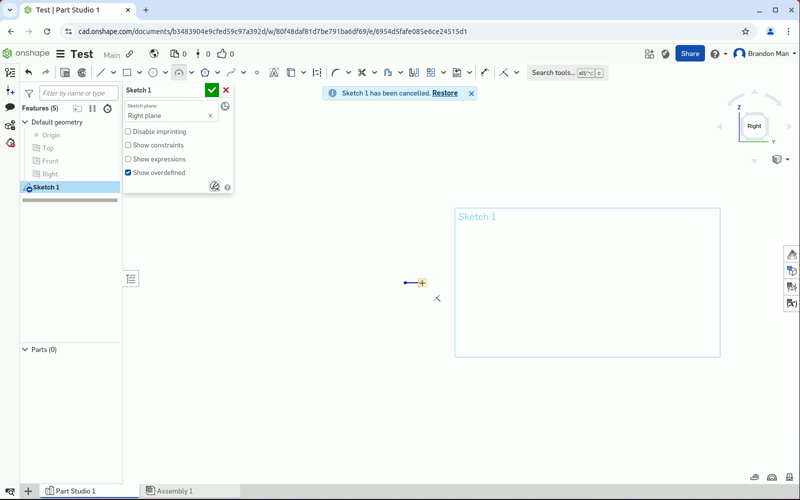
scroll(6)
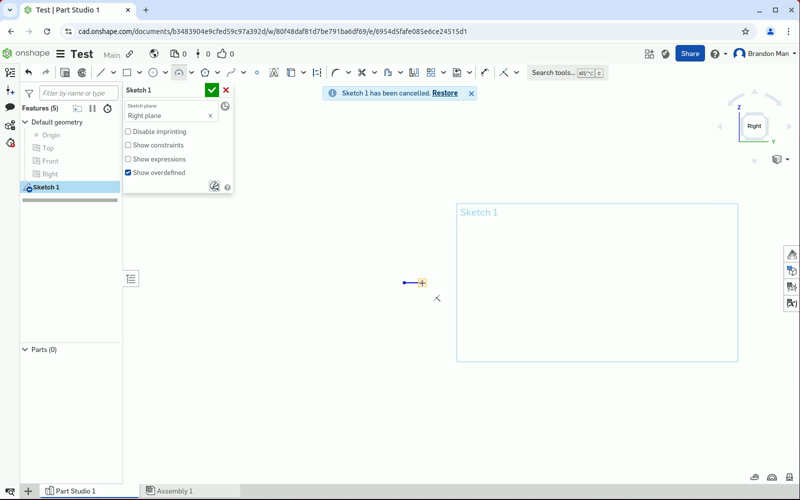
scroll(6)
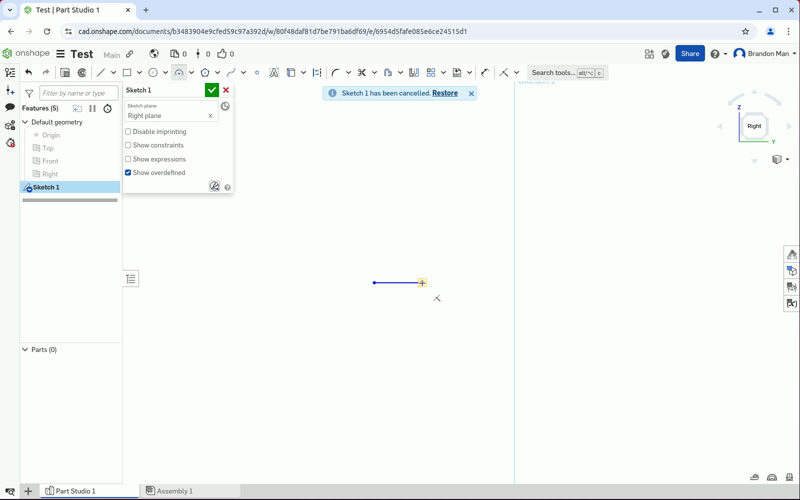
click(422, 282)
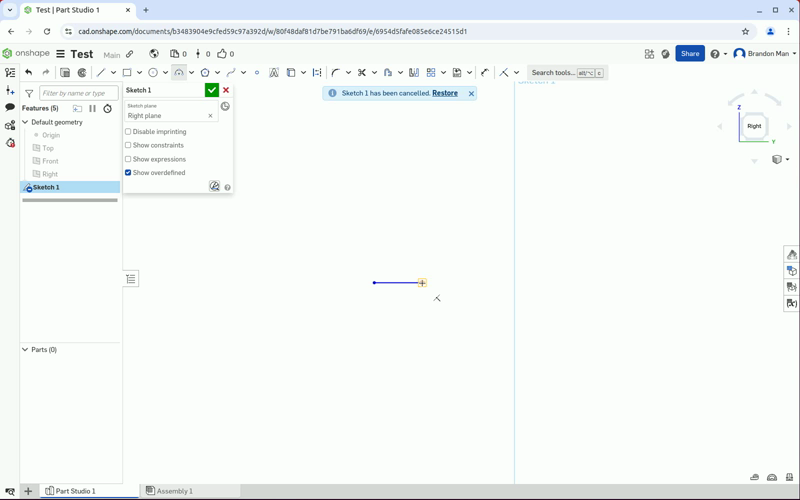
scroll(-6)
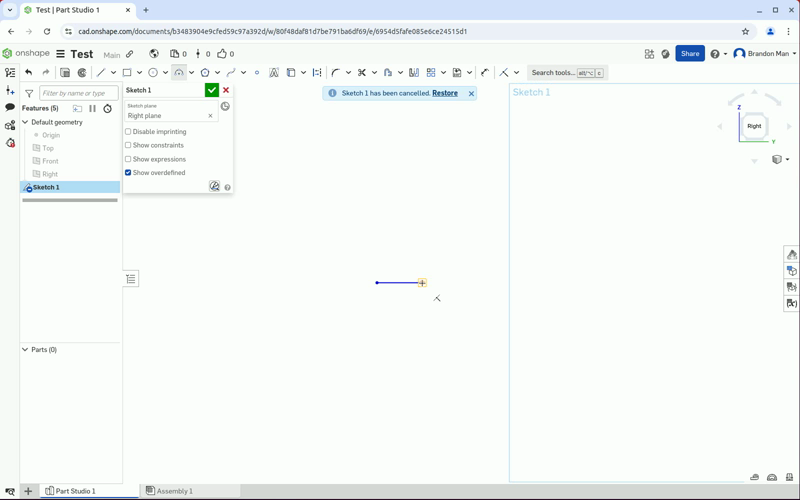
scroll(-6)
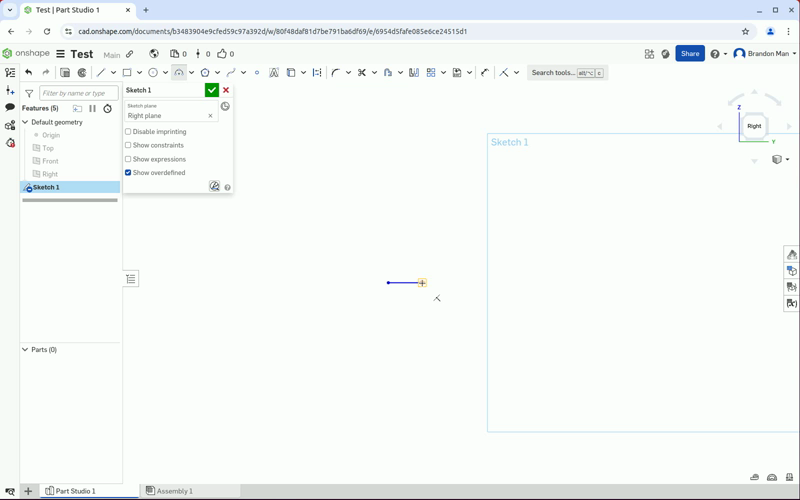
scroll(-6)
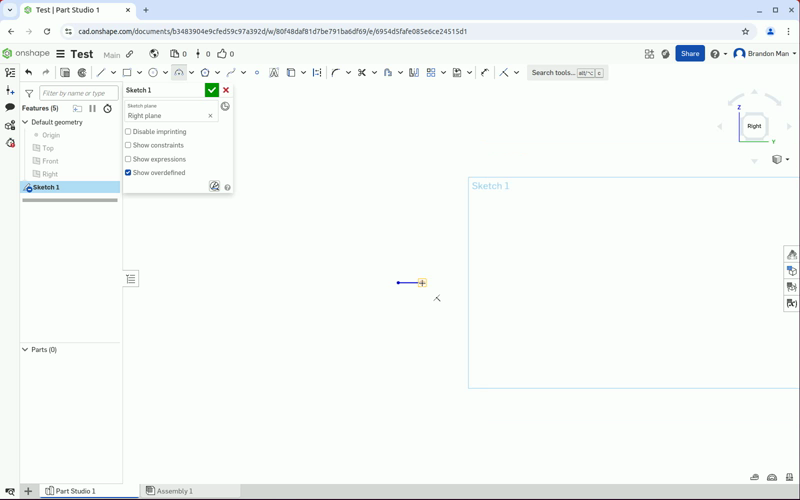
scroll(-6)
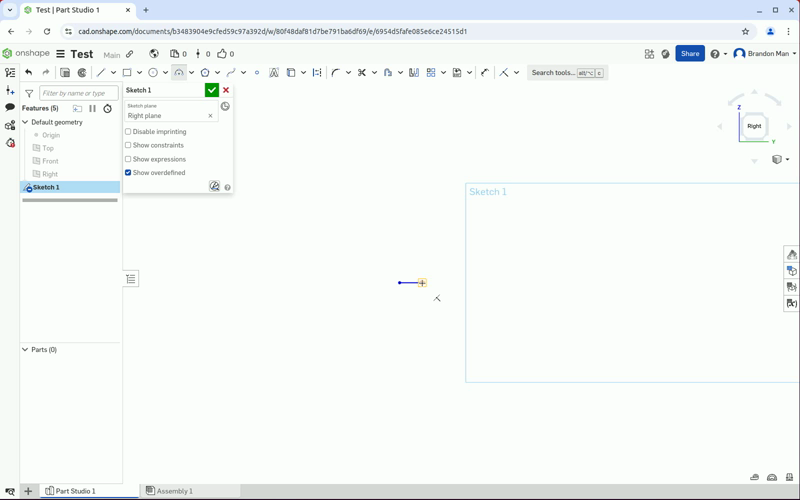
scroll(-6)
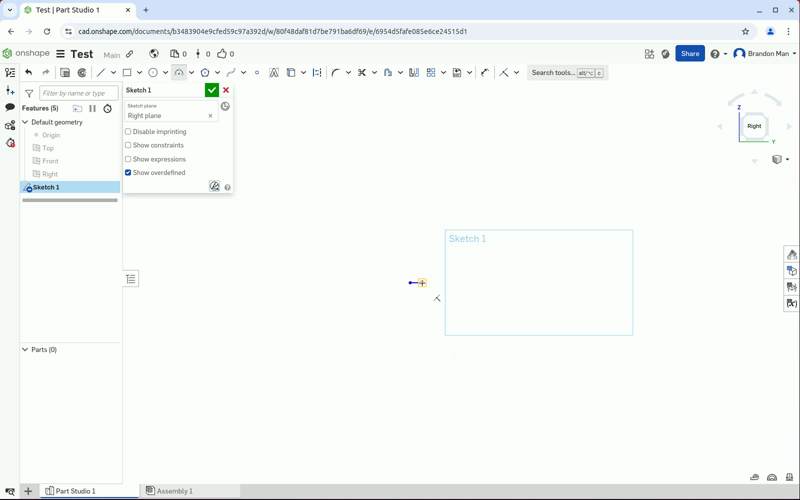
scroll(-6)
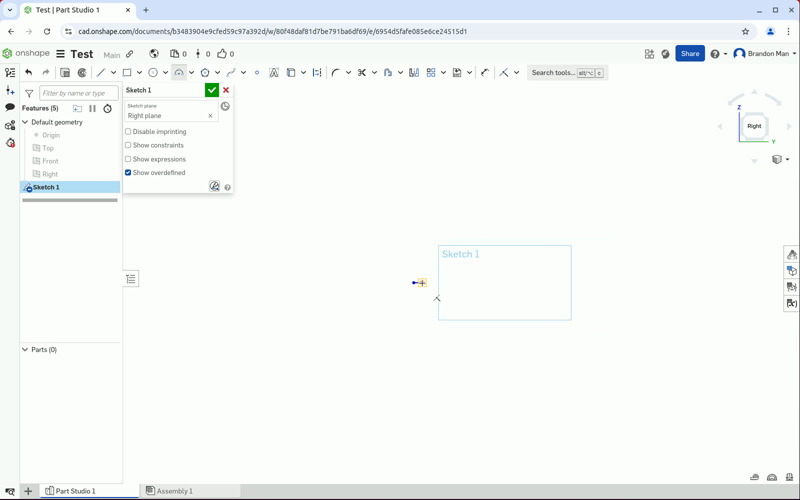
scroll(-6)
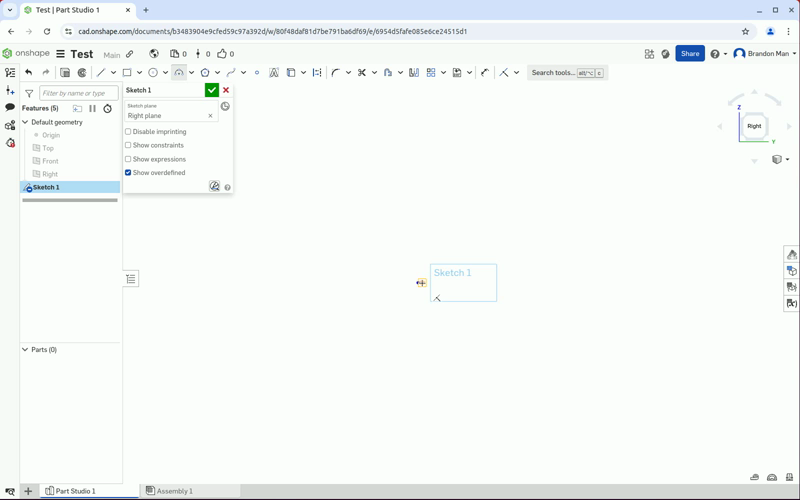
key_down(shift)
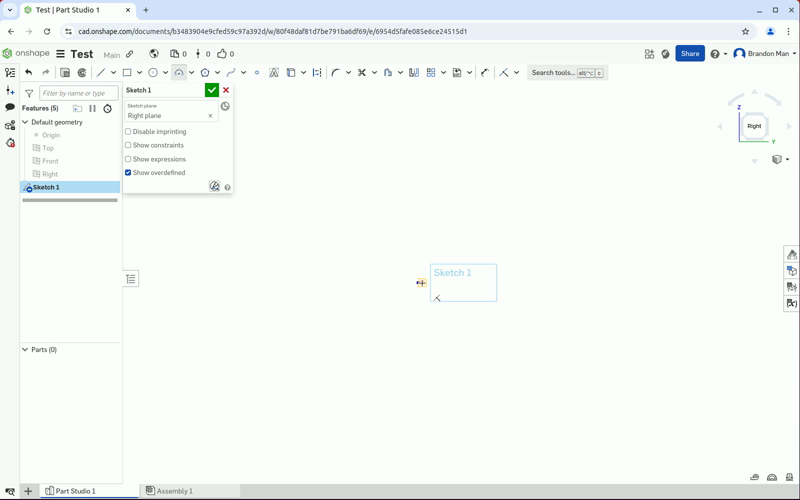
mouse_move(456, 248)
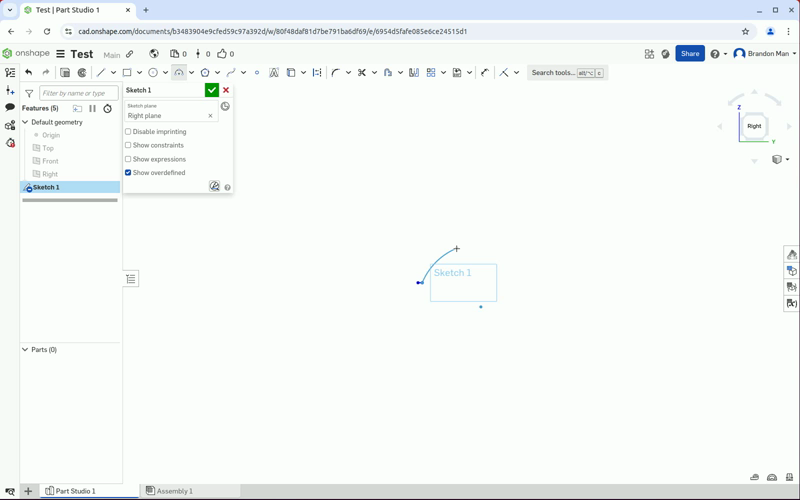
click(456, 248)
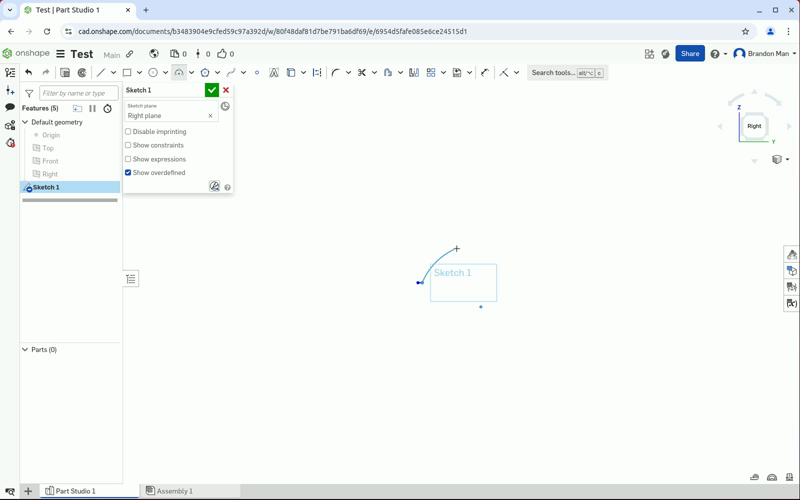
mouse_move(432, 258)
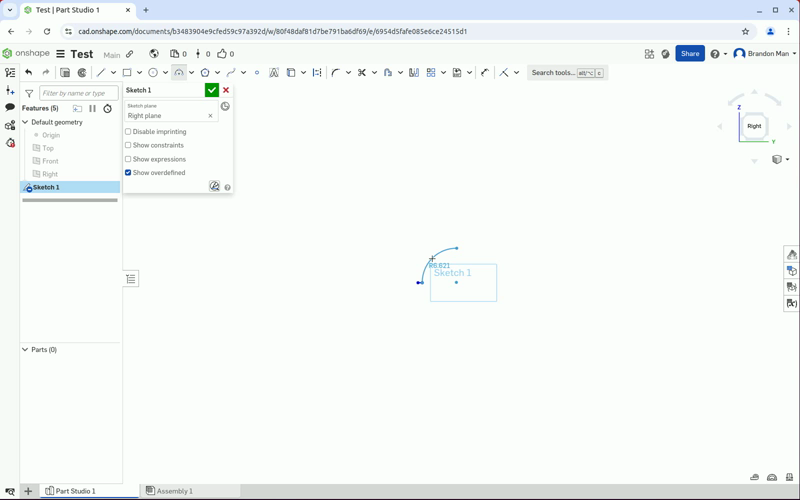
click(432, 258)
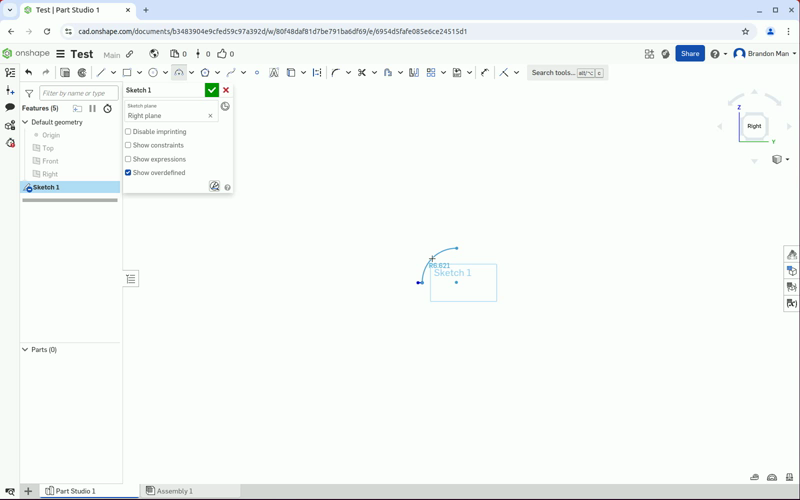
key_up(shift)
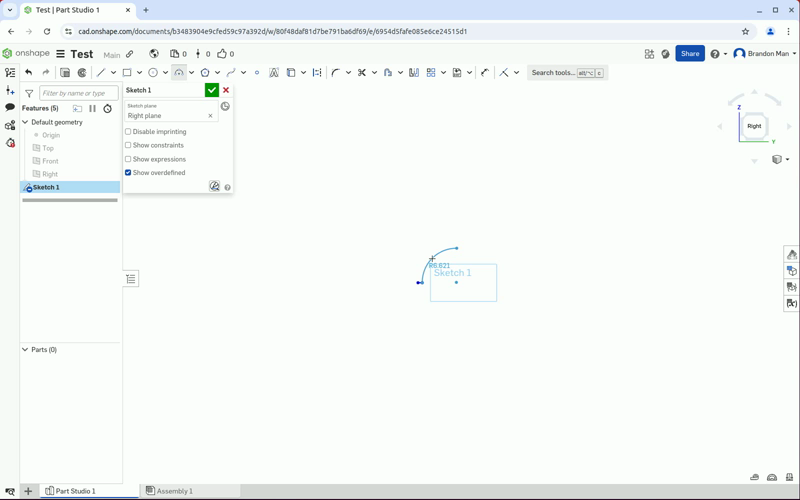
key(esc)
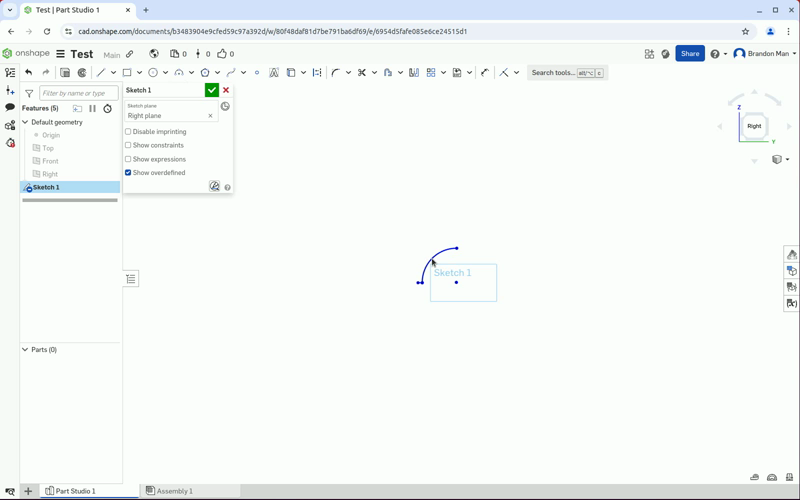
key(l)
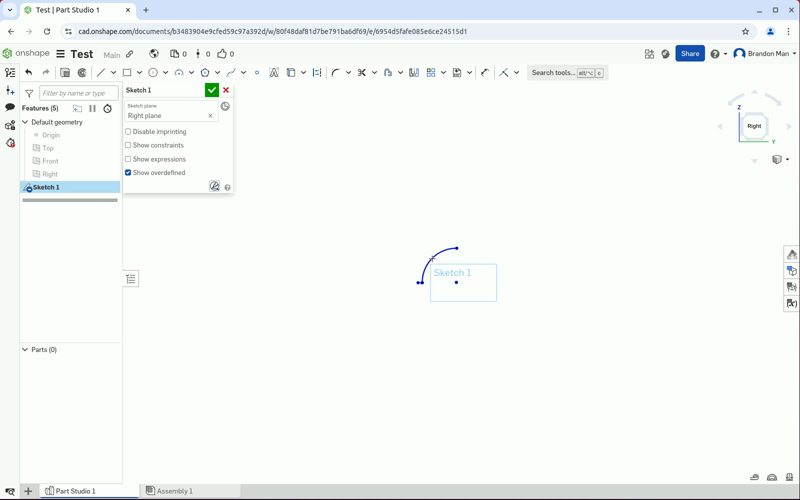
mouse_move(456, 248)
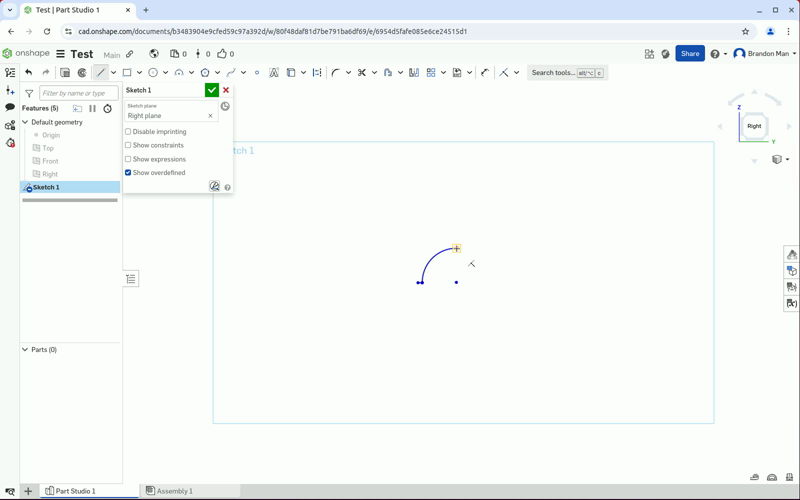
click(456, 248)
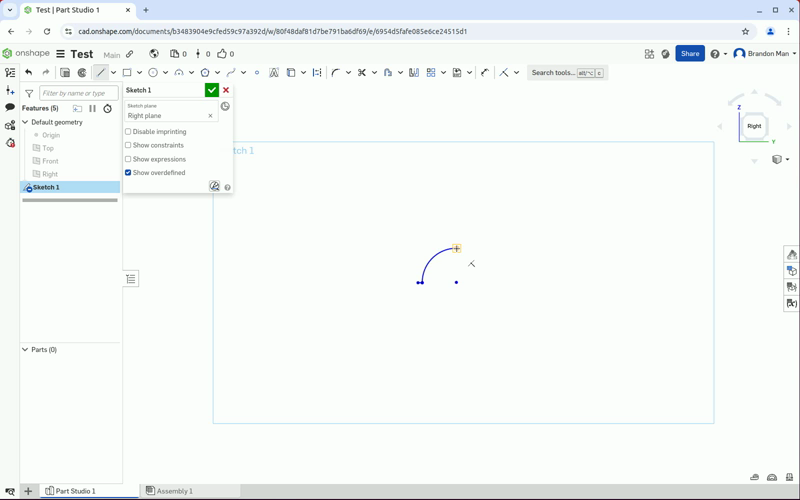
key_down(shift)
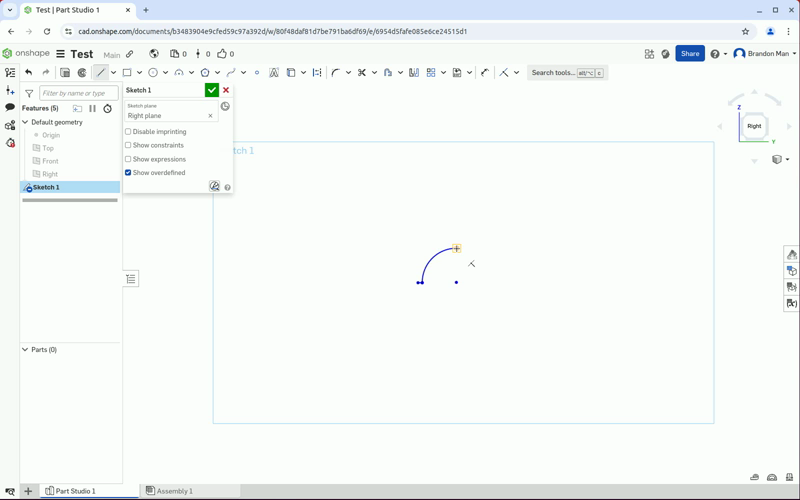
mouse_move(486, 248)
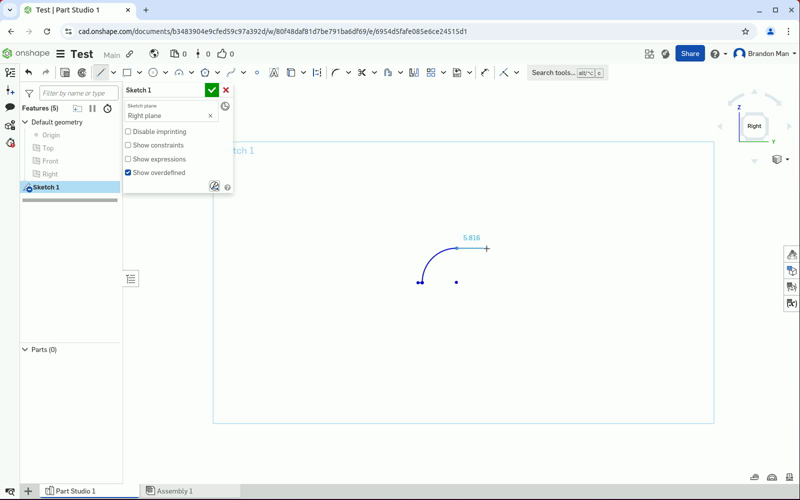
mouse_move(456, 244)
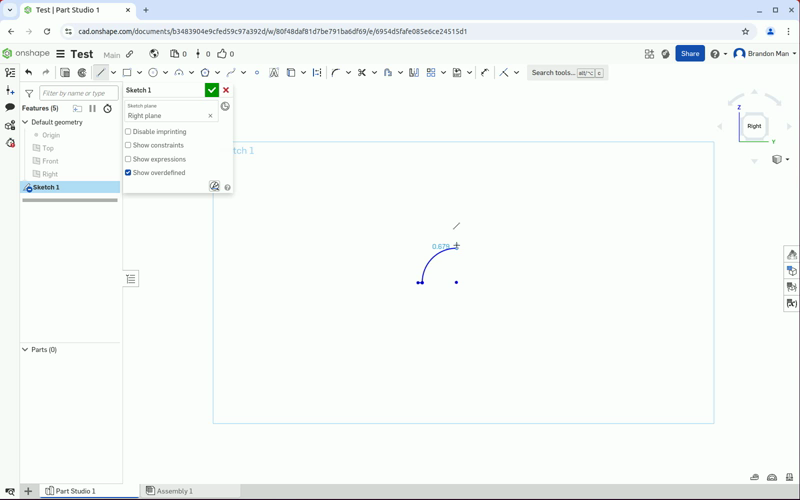
scroll(6)
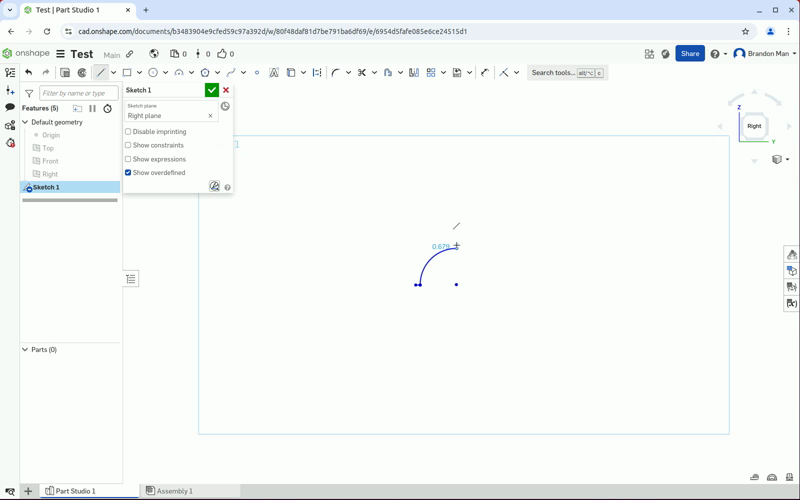
scroll(6)
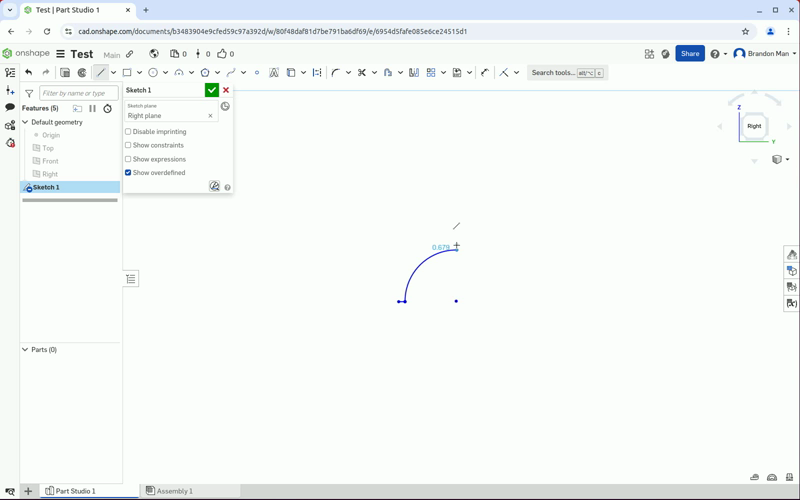
scroll(6)
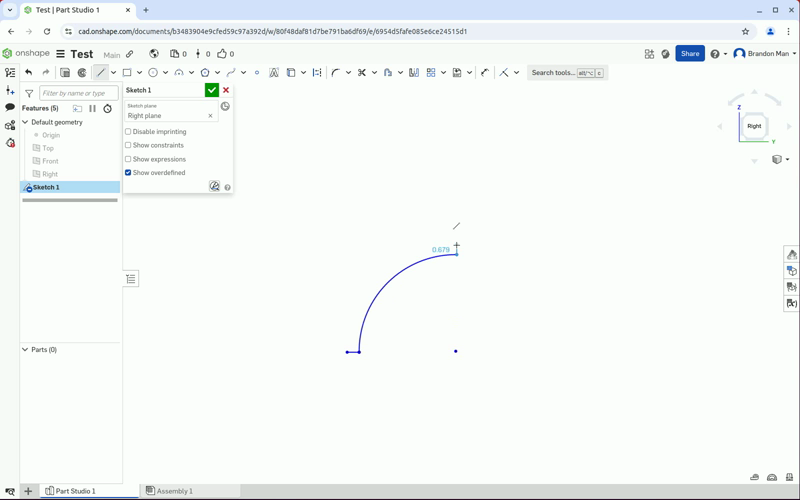
scroll(6)
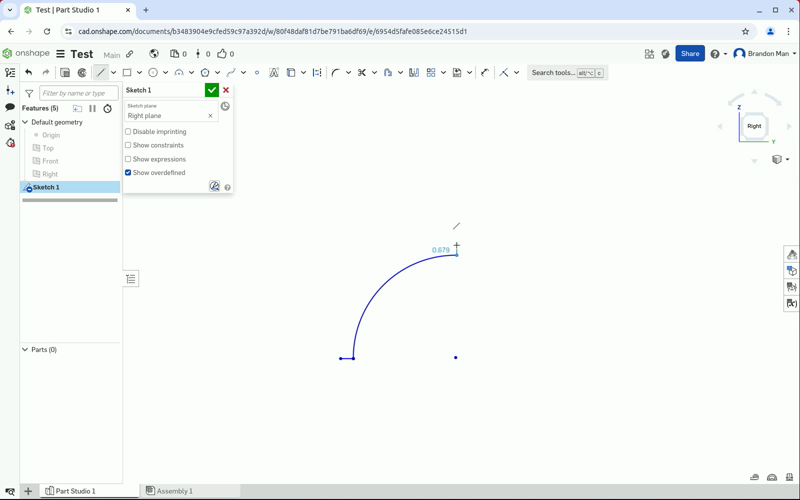
scroll(6)
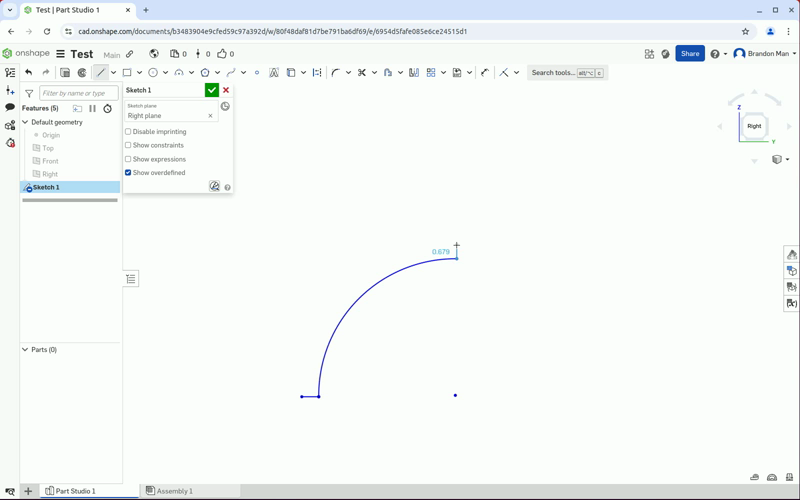
scroll(6)
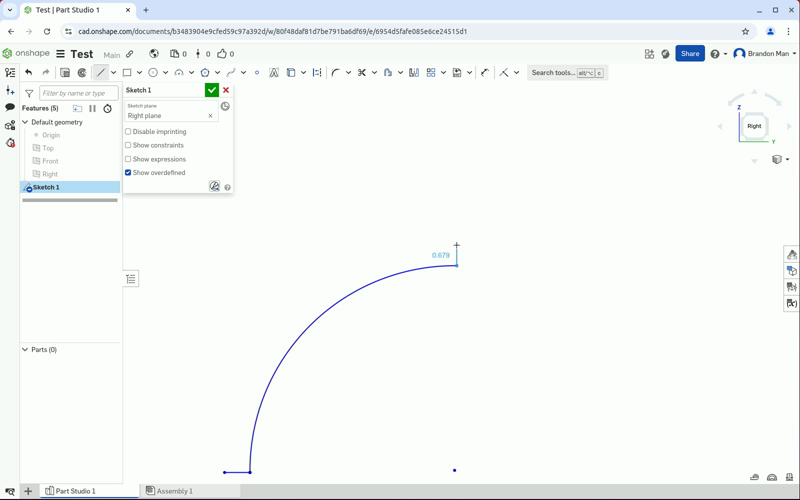
scroll(6)
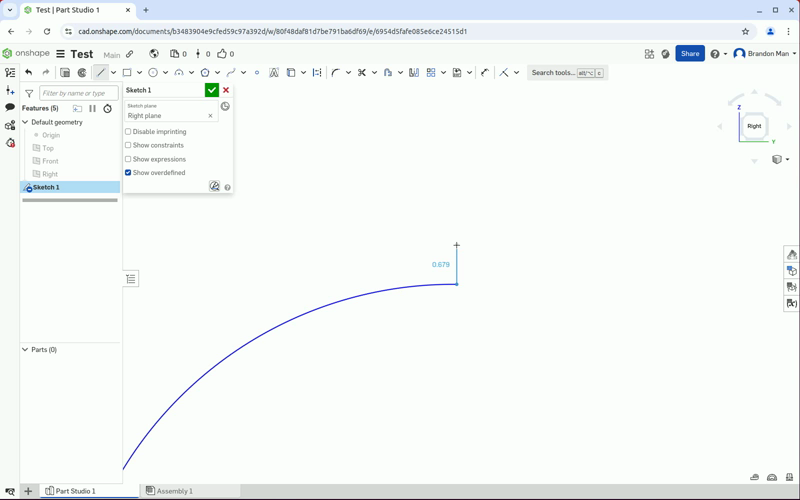
click(456, 244)
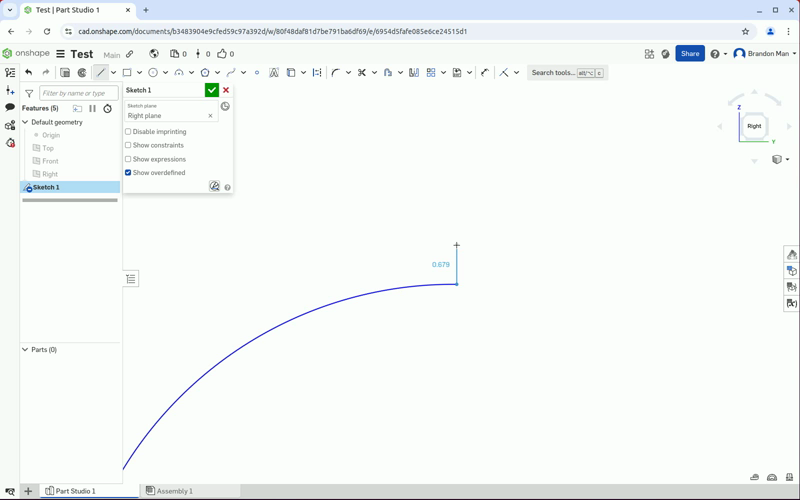
scroll(-6)
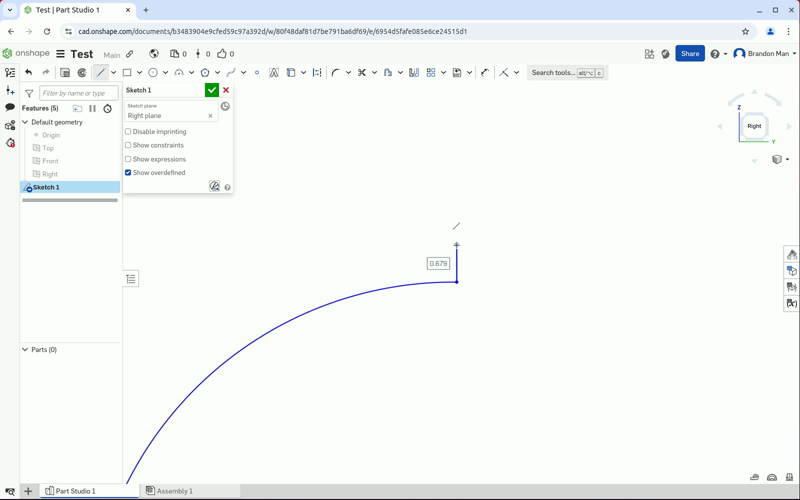
scroll(-6)
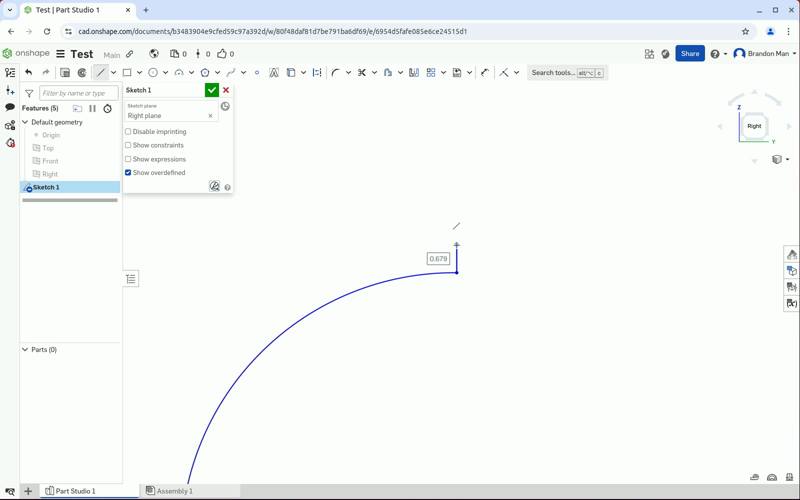
scroll(-6)
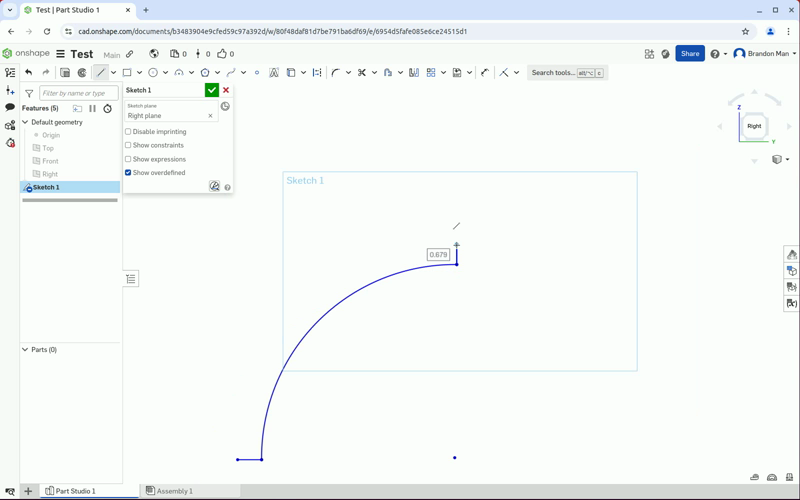
scroll(-6)
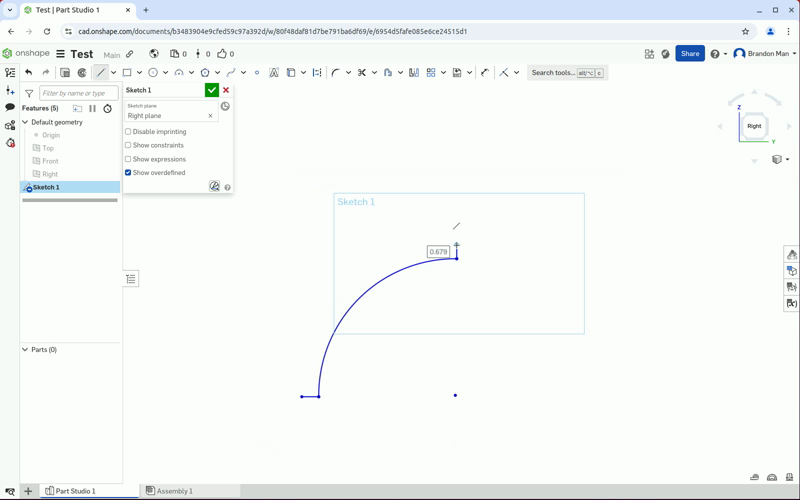
scroll(-6)
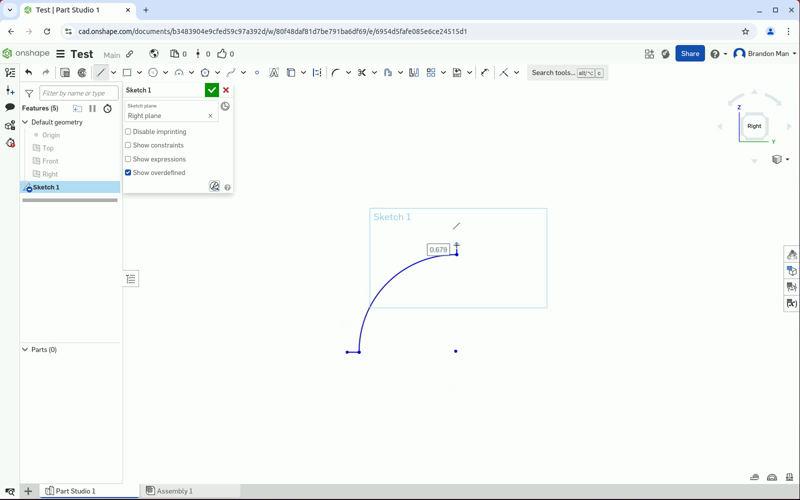
scroll(-6)
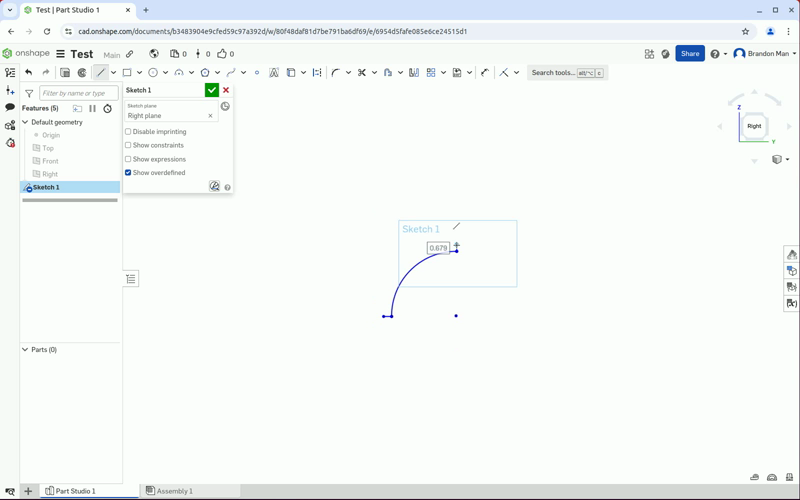
scroll(-6)
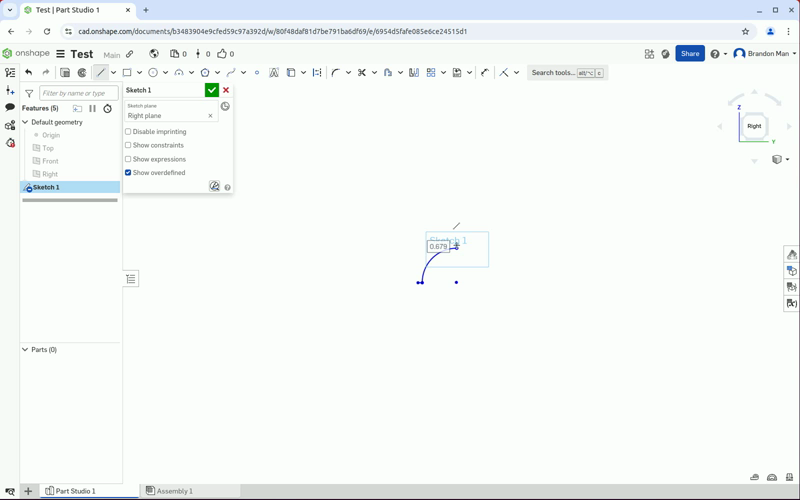
key_up(shift)
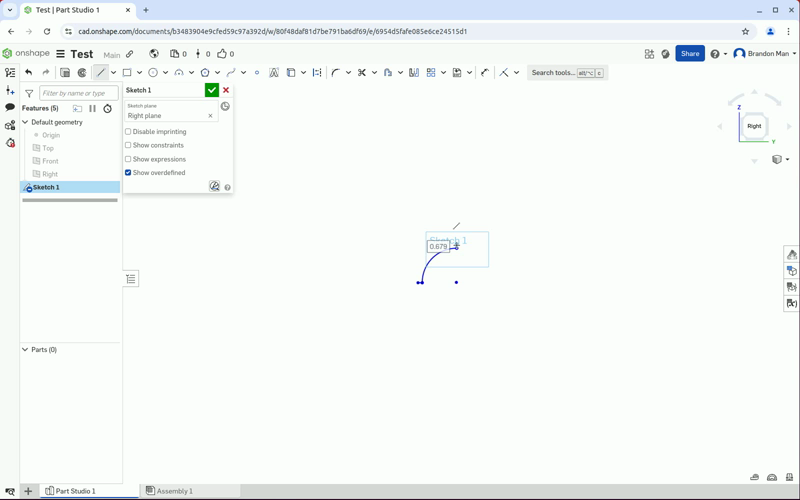
key(esc)
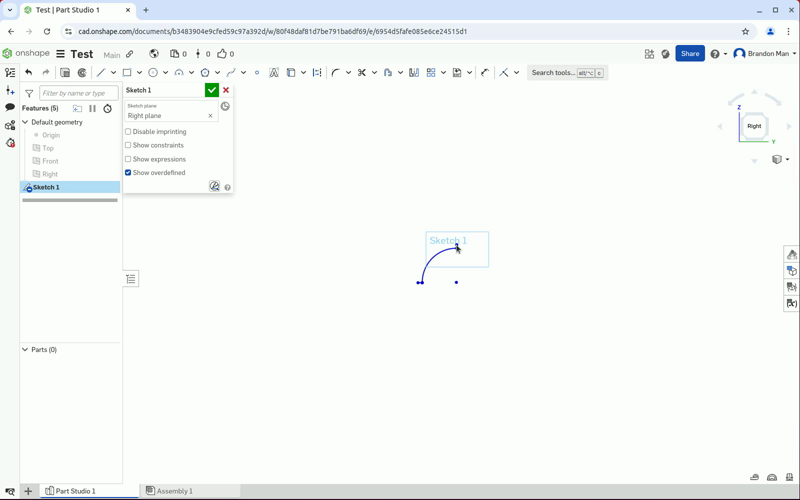
key(a)
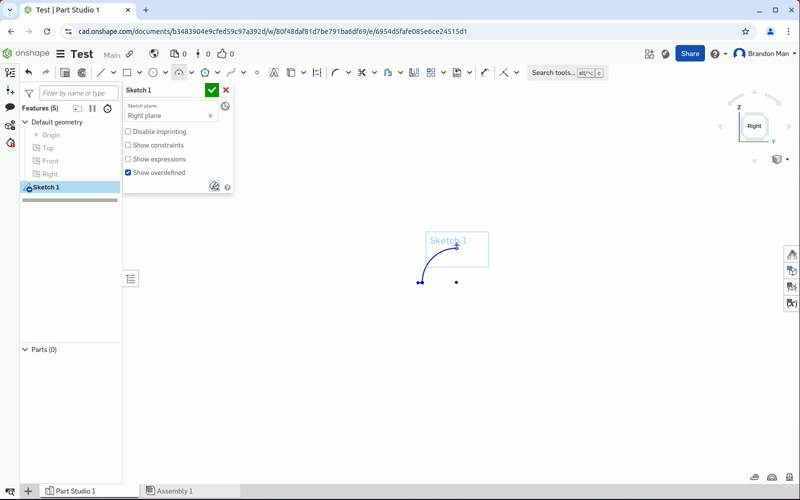
mouse_move(456, 244)
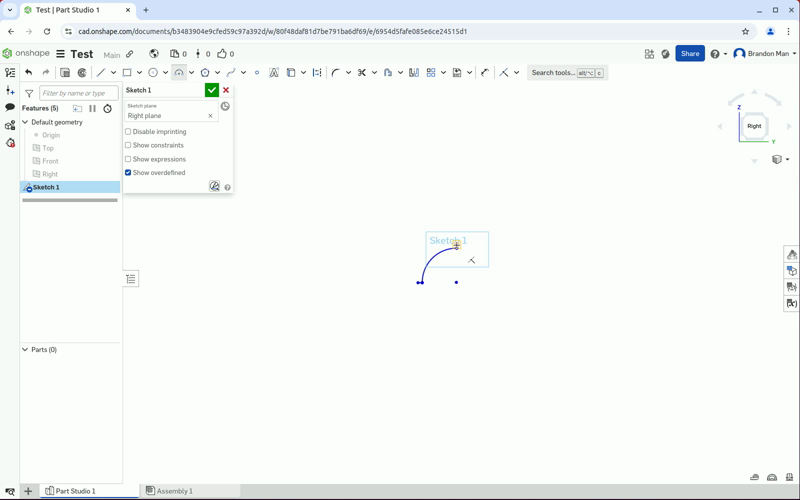
scroll(6)
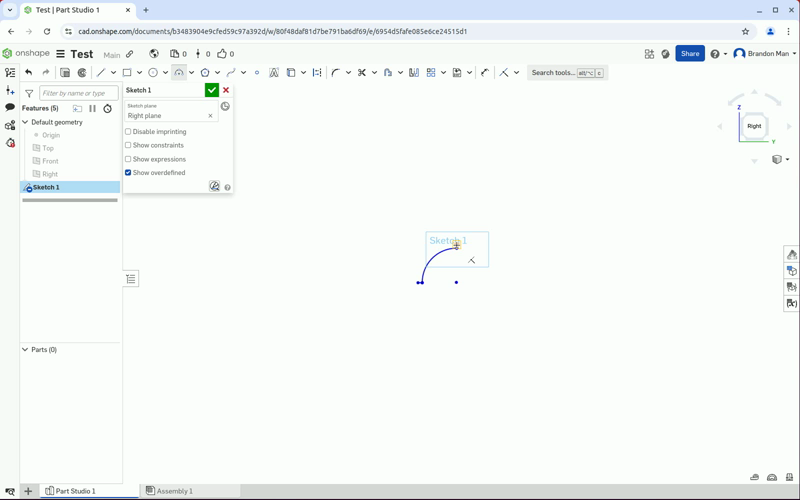
scroll(6)
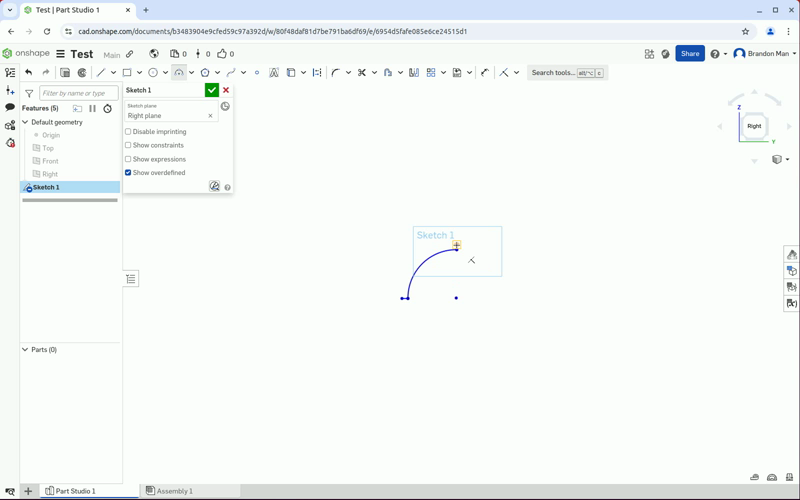
scroll(6)
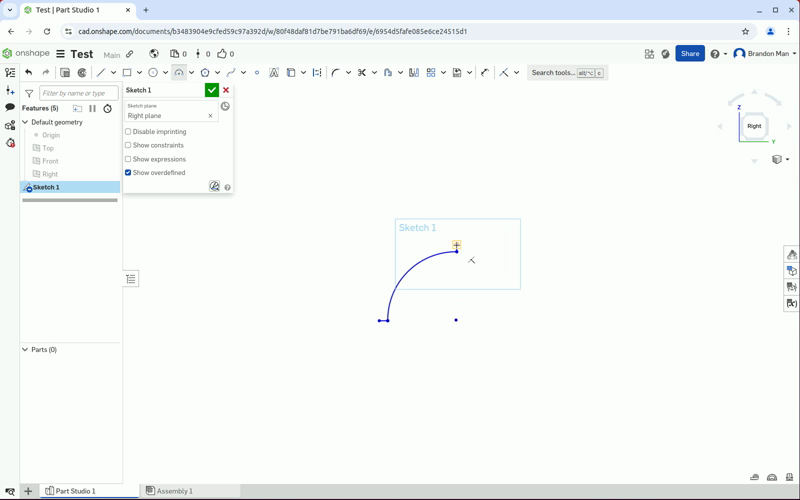
scroll(6)
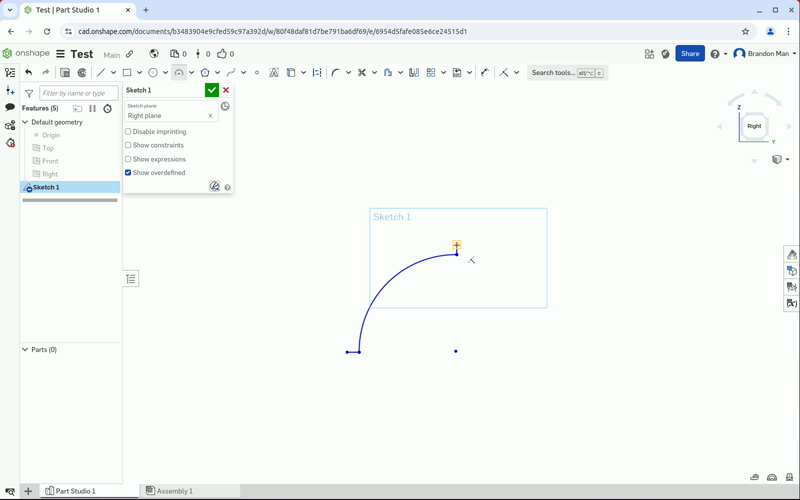
scroll(6)
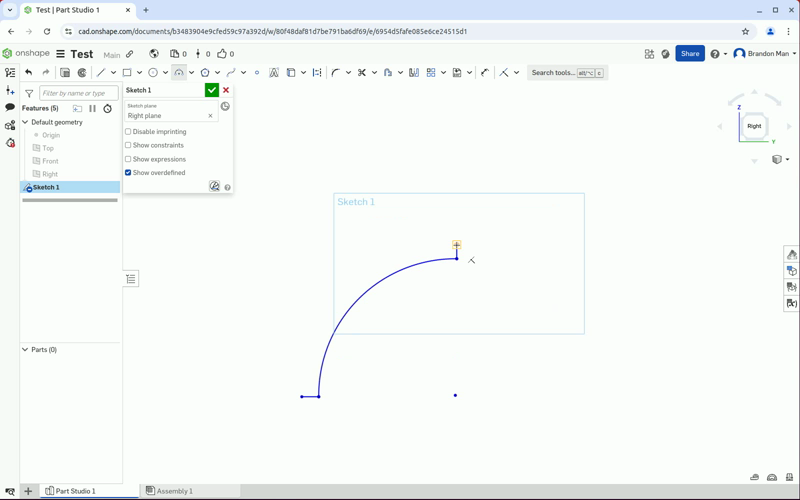
scroll(6)
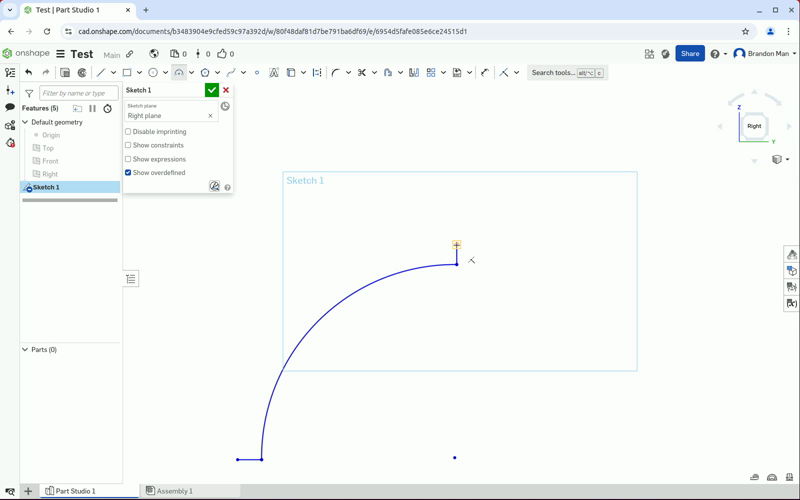
scroll(6)
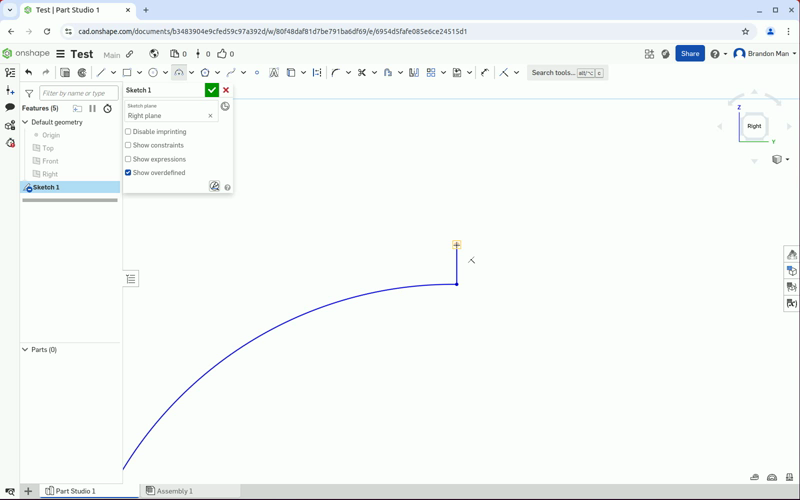
click(456, 244)
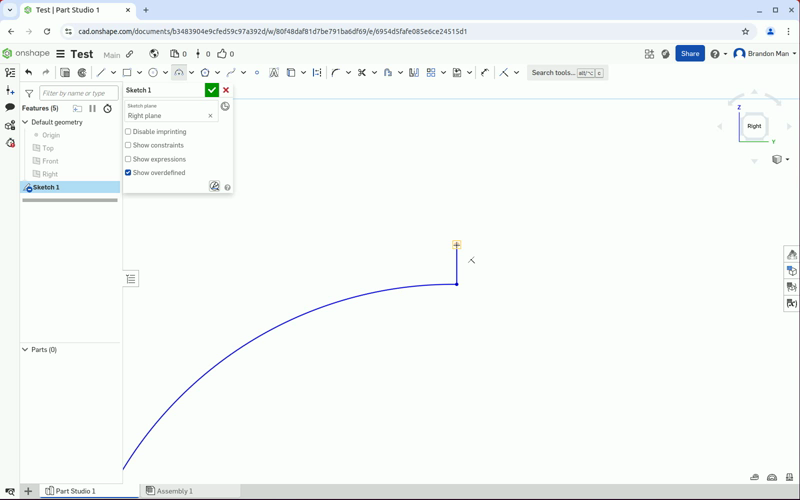
scroll(-6)
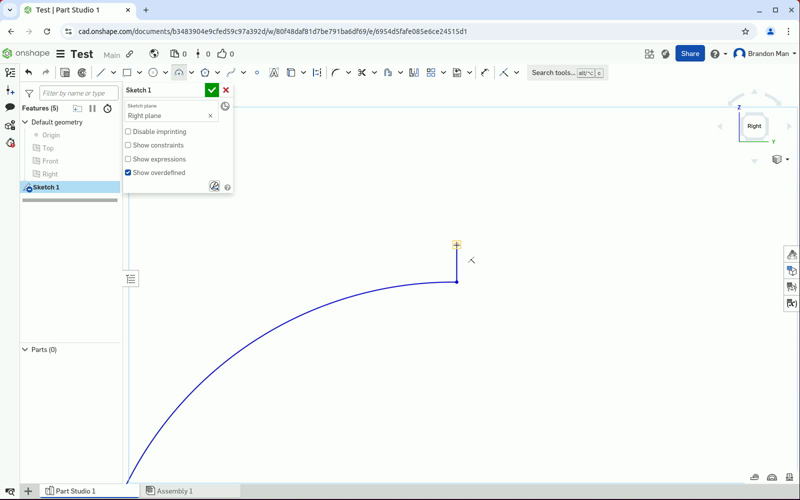
scroll(-6)
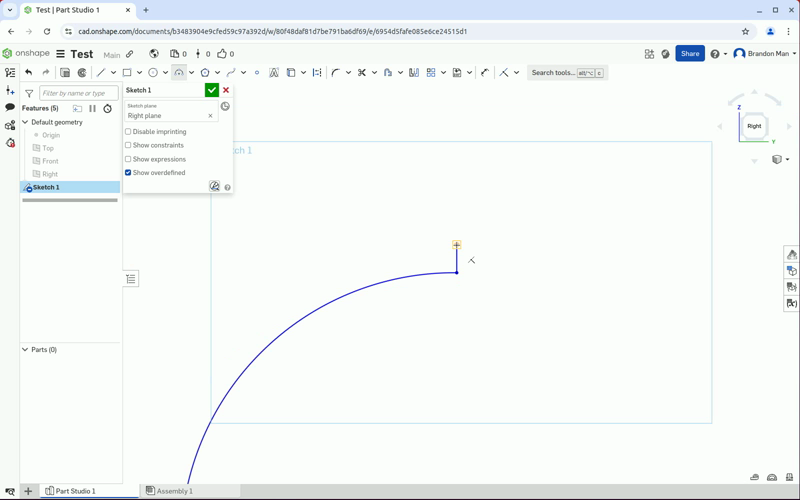
scroll(-6)
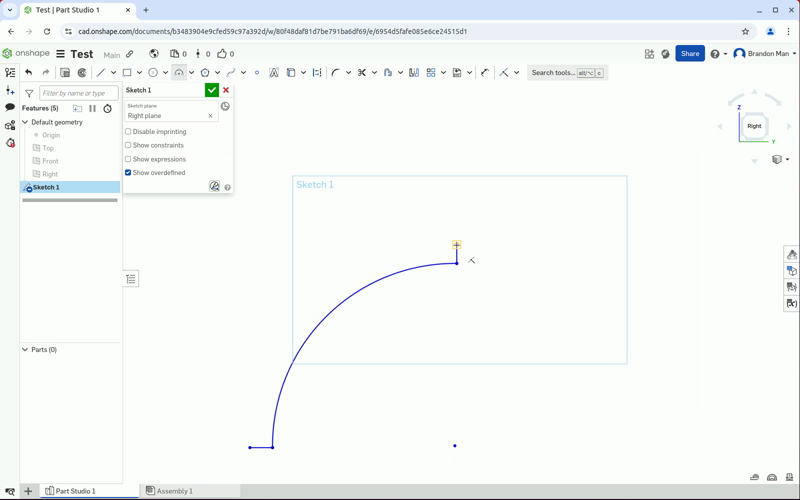
scroll(-6)
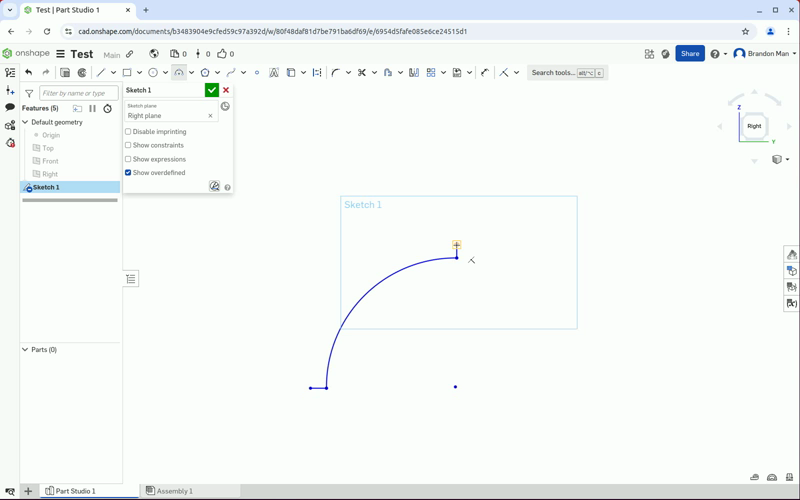
scroll(-6)
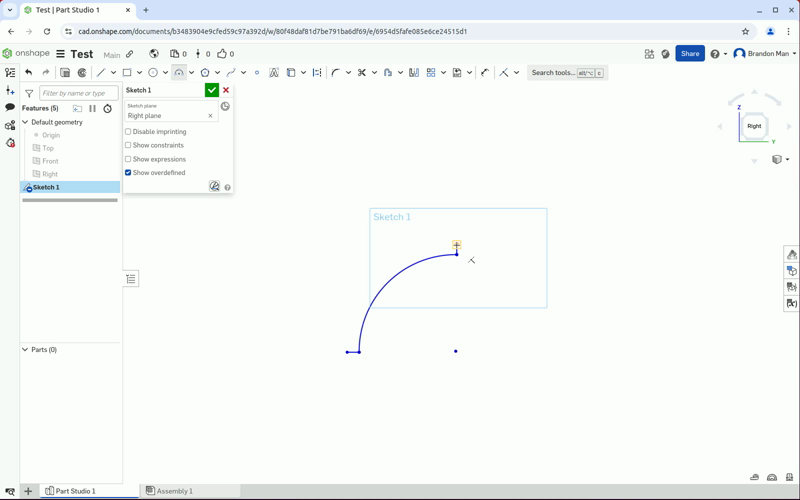
scroll(-6)
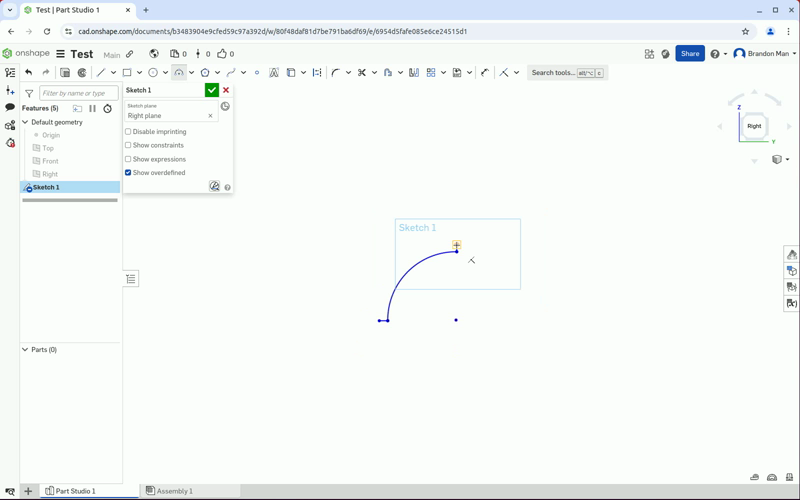
scroll(-6)
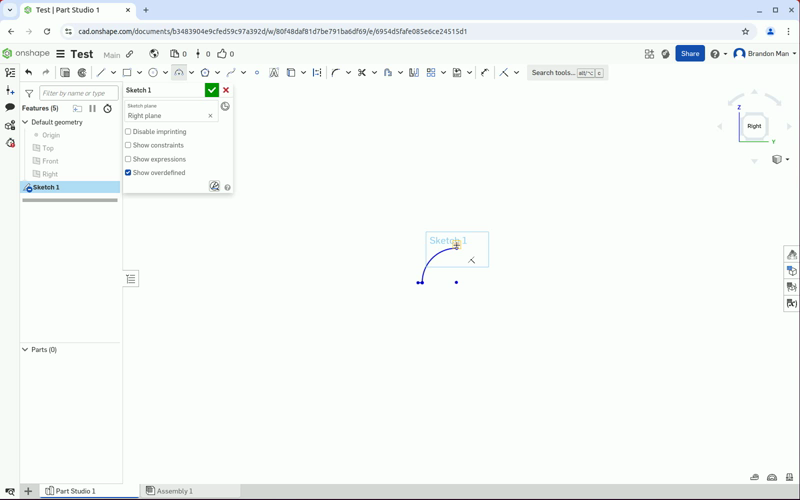
mouse_move(418, 282)
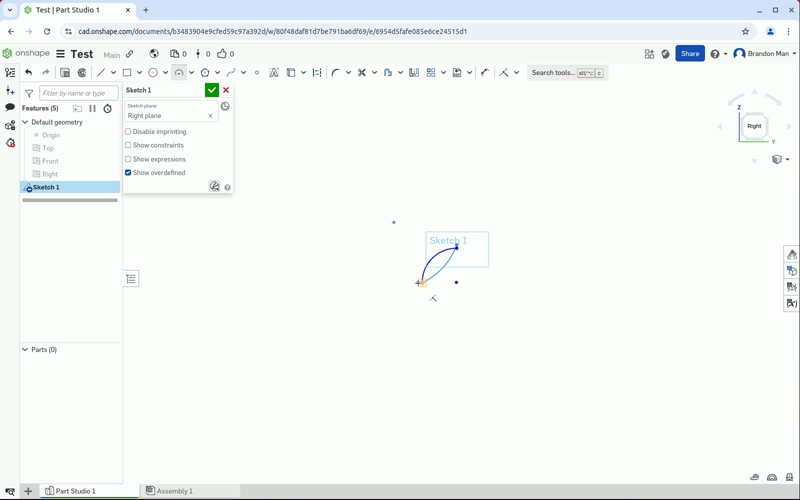
scroll(6)
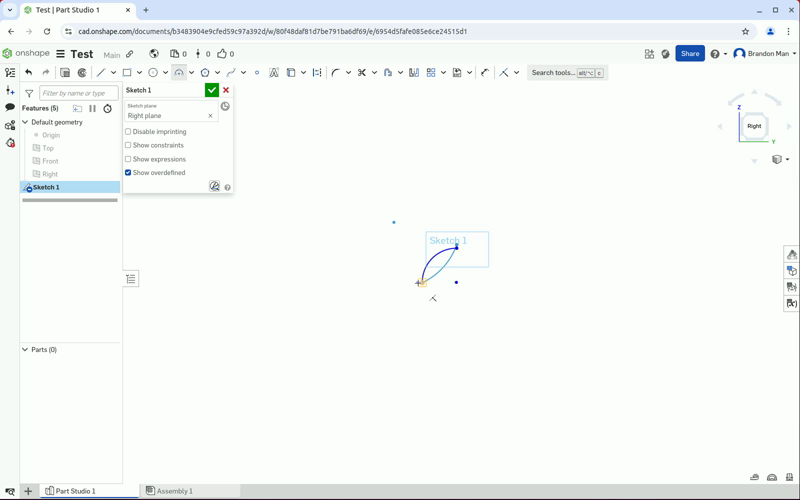
scroll(6)
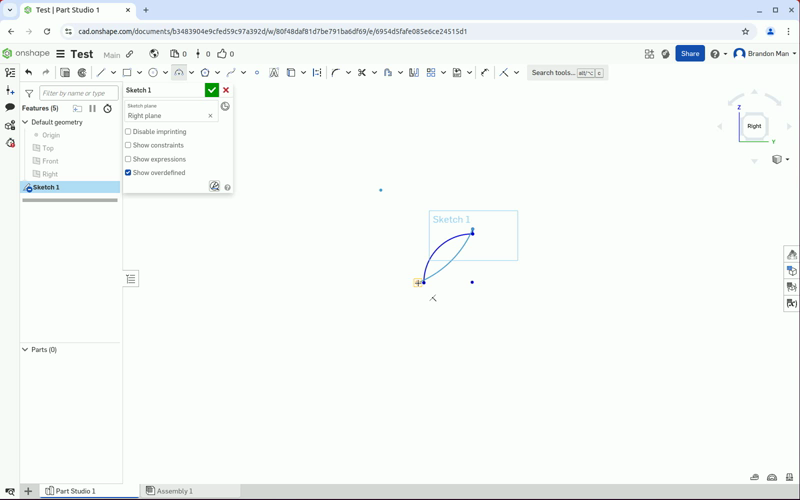
scroll(6)
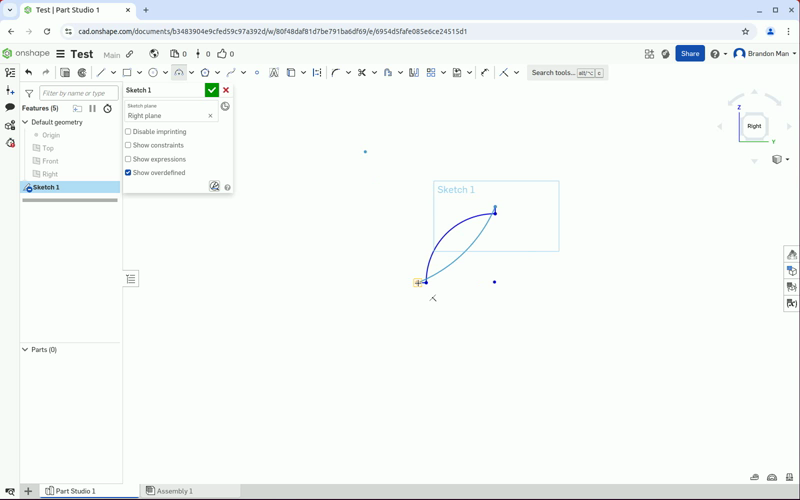
scroll(6)
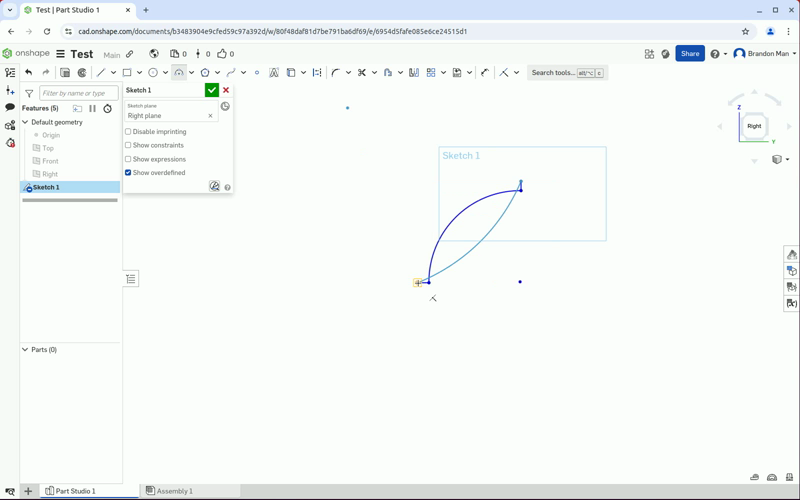
scroll(6)
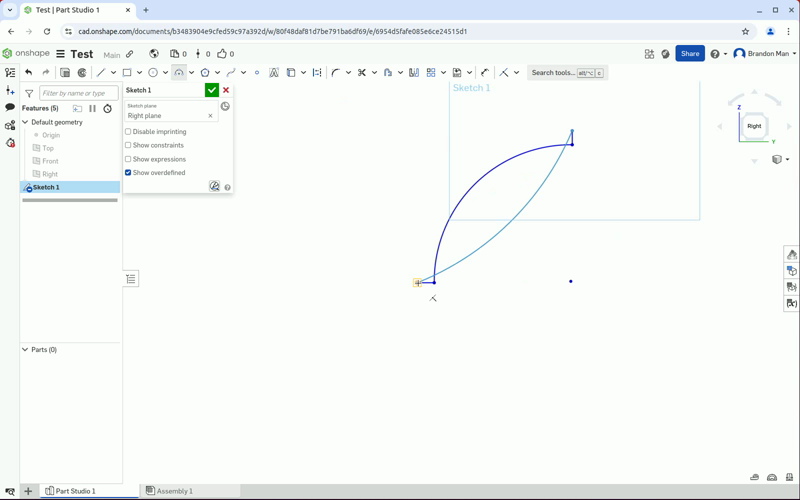
scroll(6)
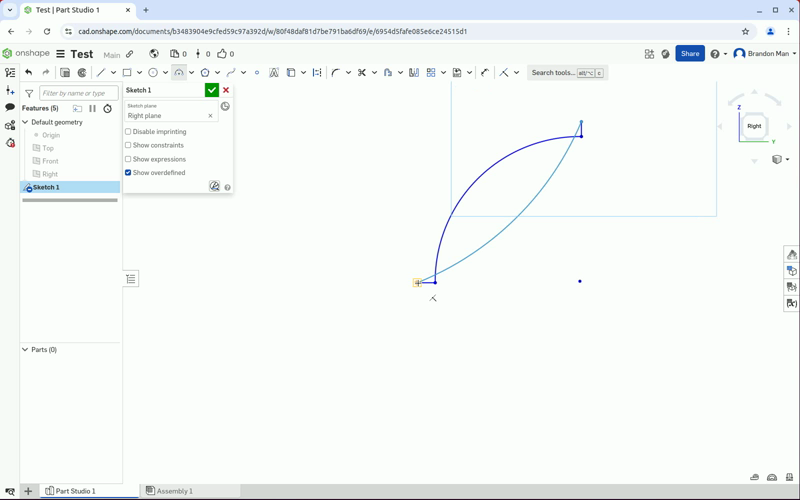
scroll(6)
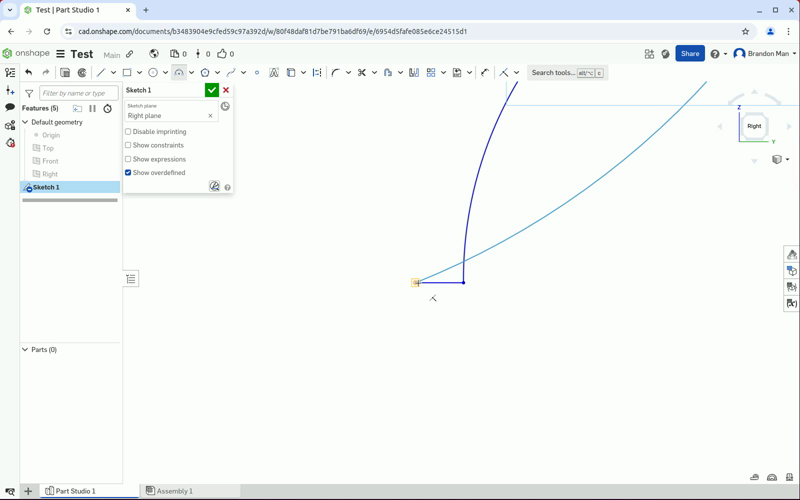
click(418, 282)
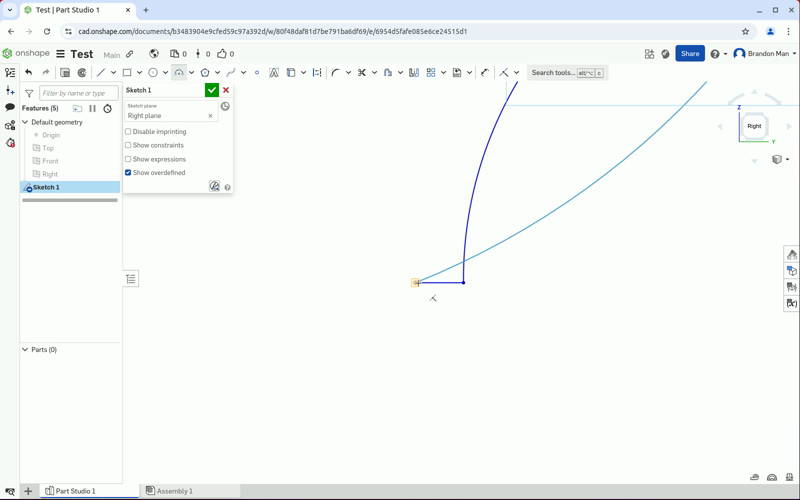
scroll(-6)
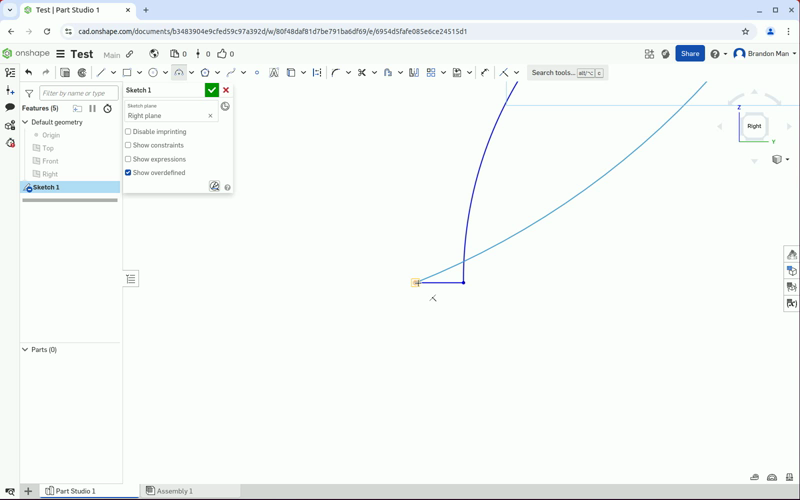
scroll(-6)
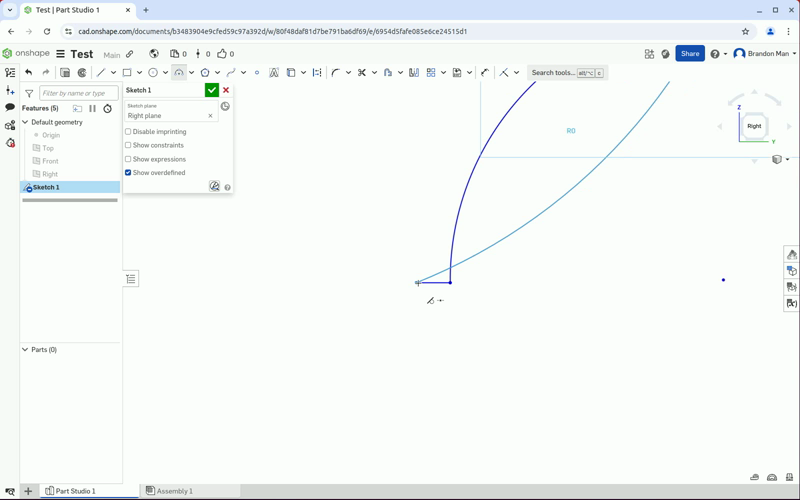
scroll(-6)
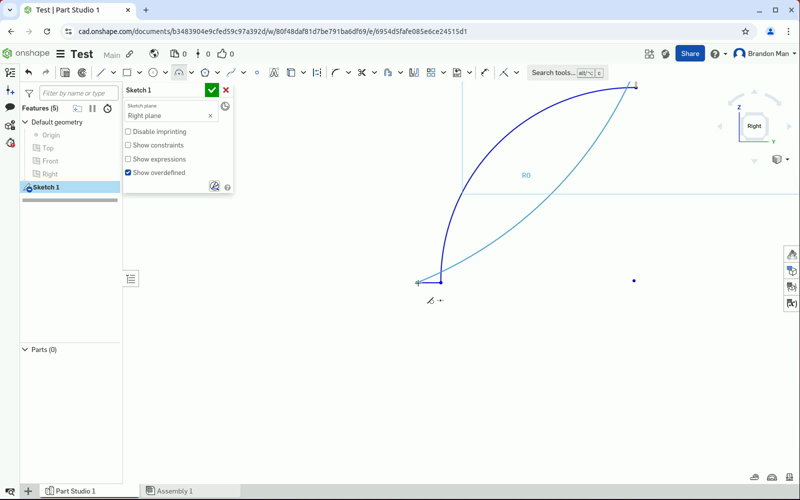
scroll(-6)
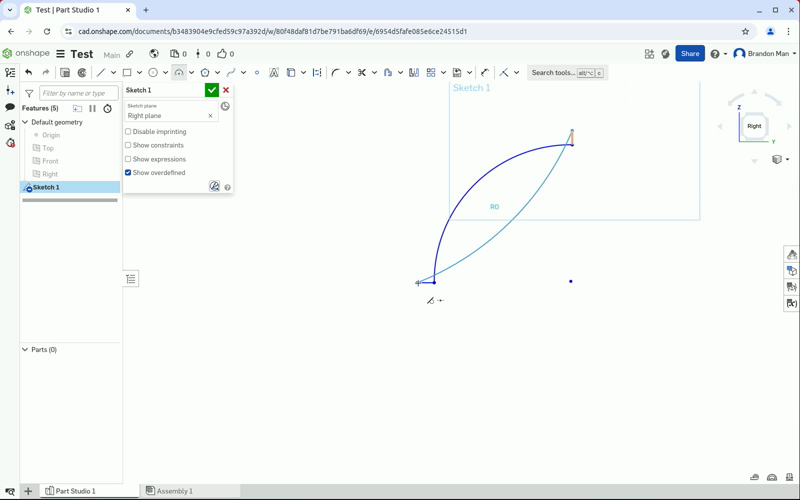
scroll(-6)
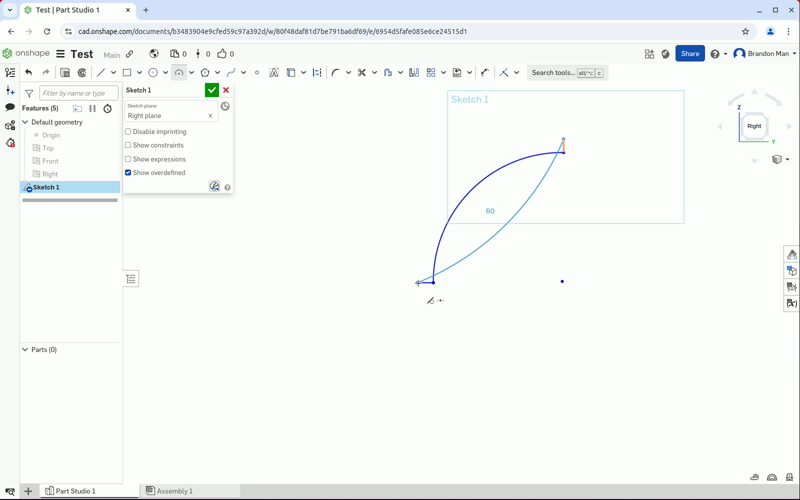
scroll(-6)
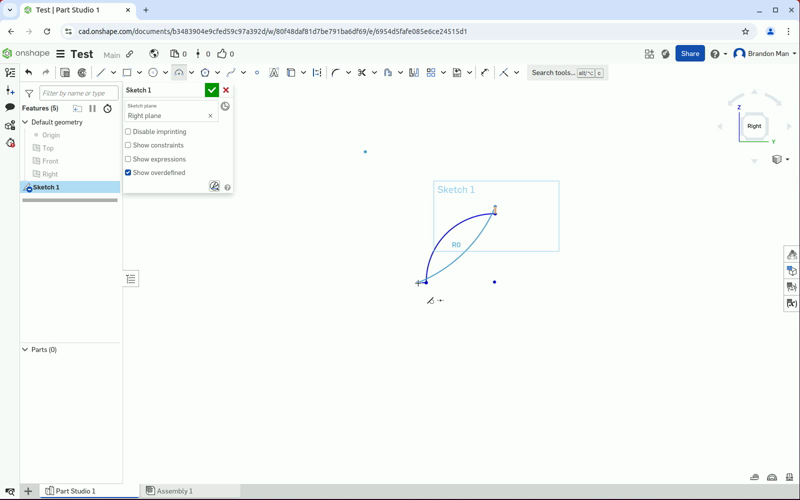
scroll(-6)
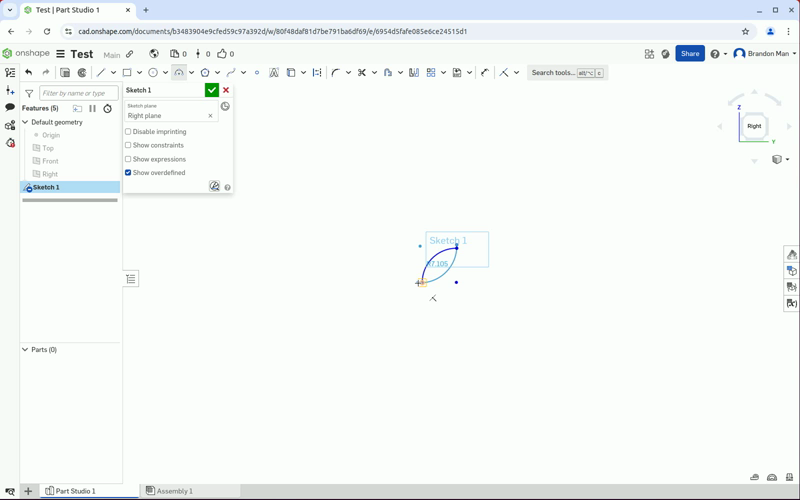
key_down(shift)
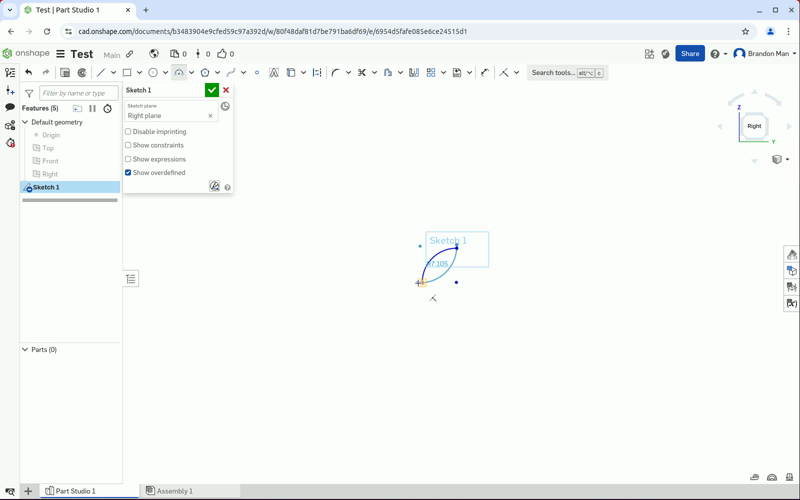
mouse_move(429, 255)
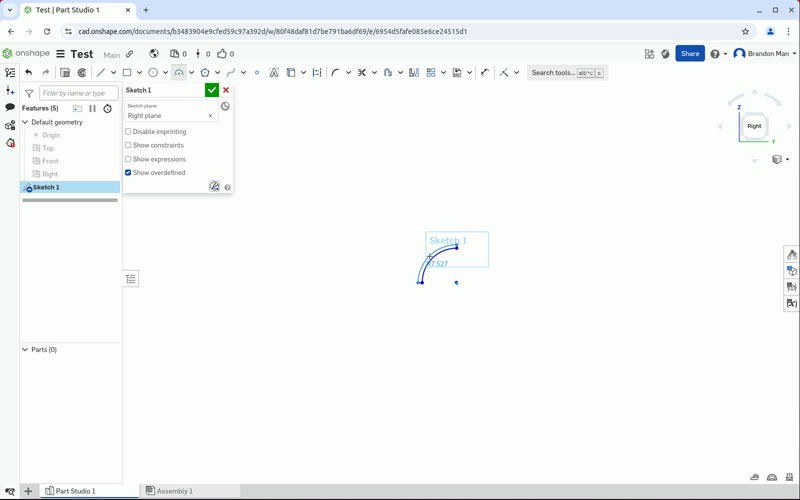
scroll(6)
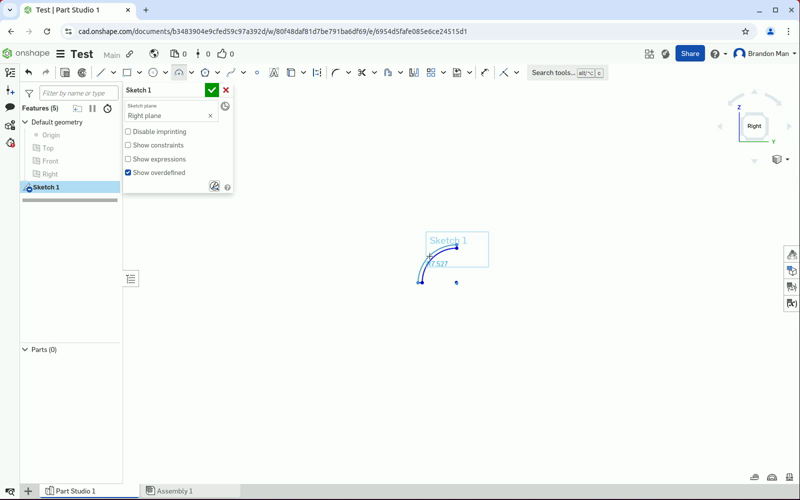
scroll(6)
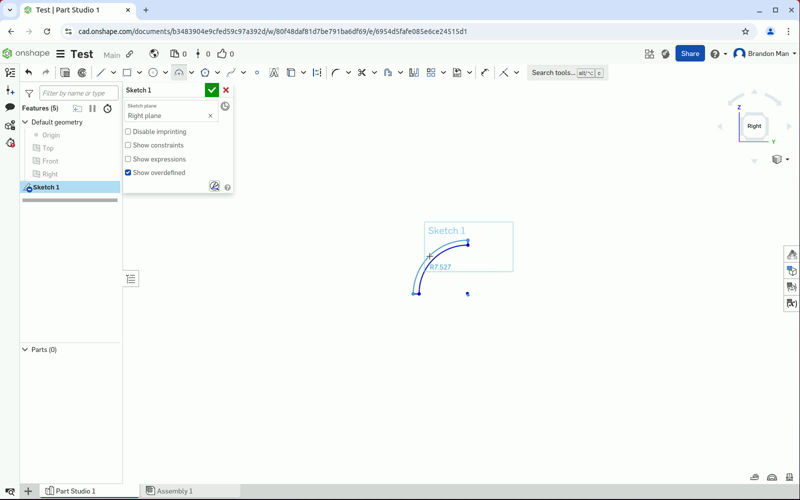
scroll(6)
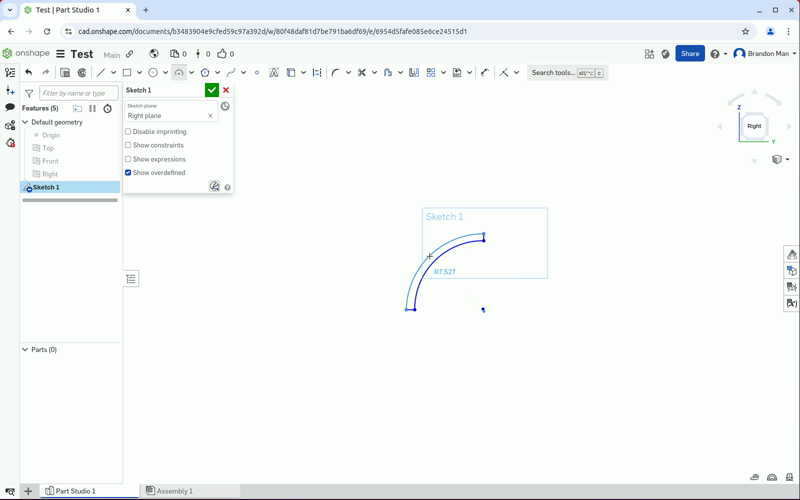
scroll(6)
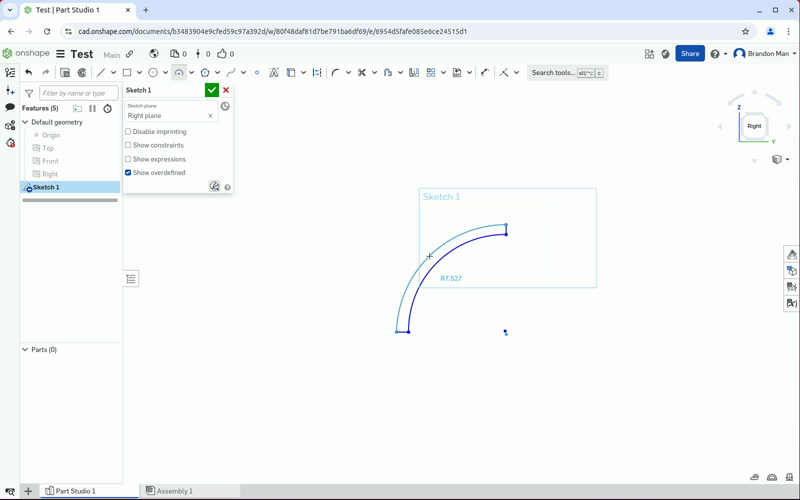
scroll(6)
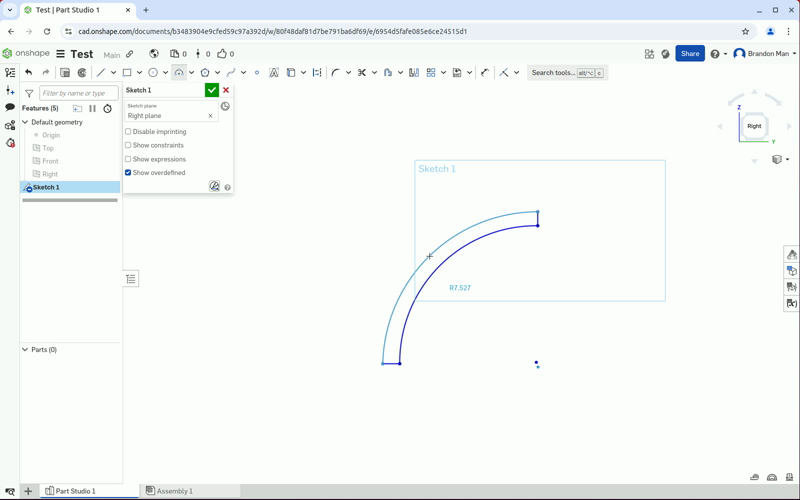
scroll(6)
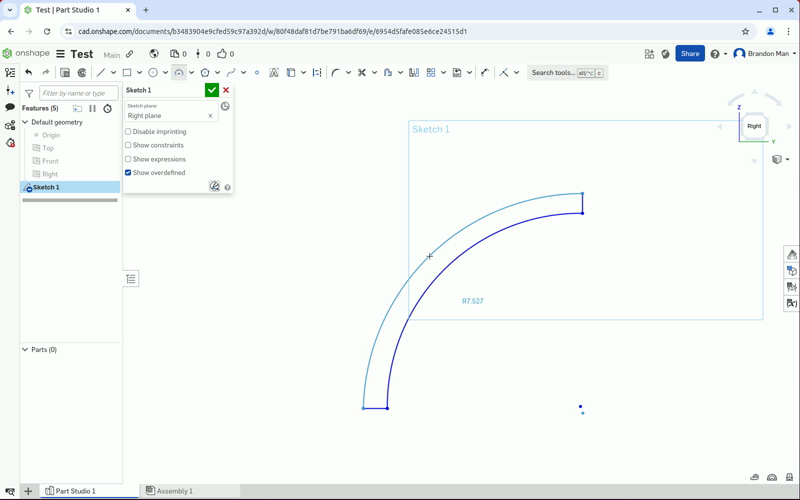
scroll(6)
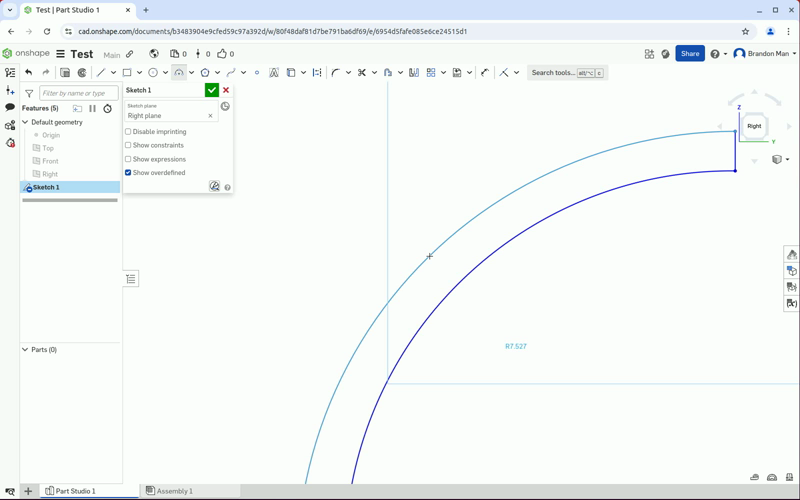
click(429, 255)
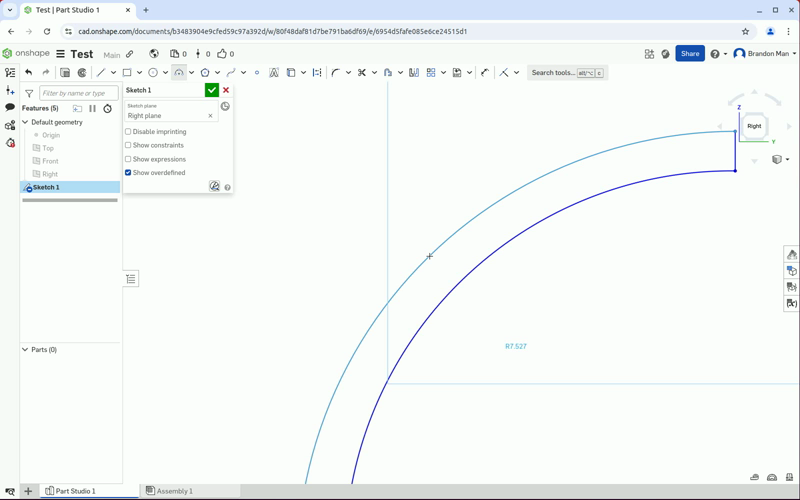
scroll(-6)
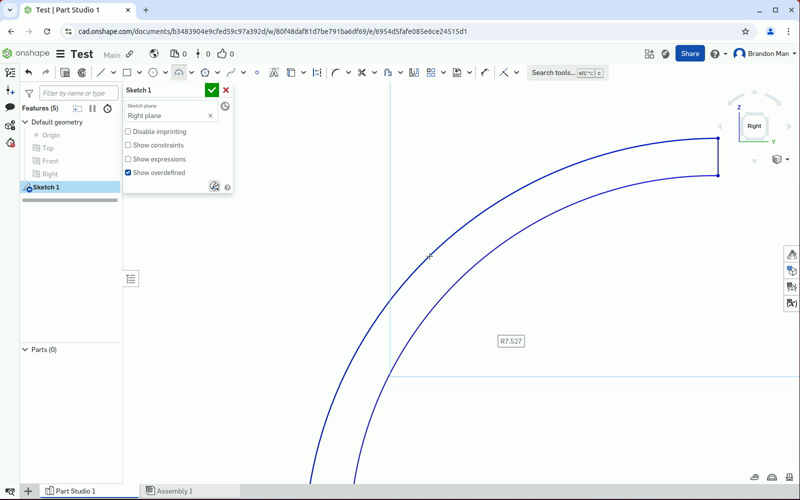
scroll(-6)
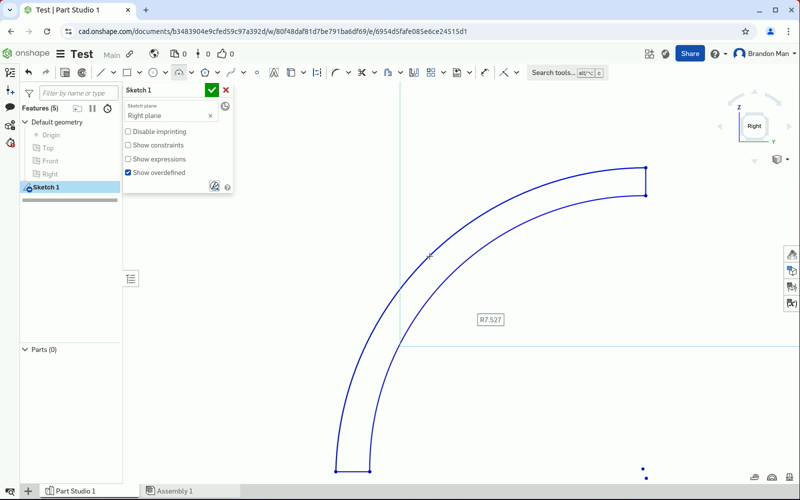
scroll(-6)
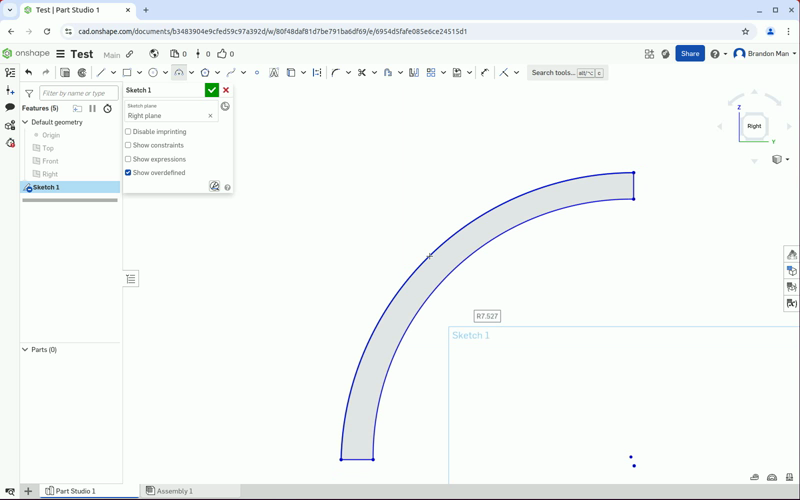
scroll(-6)
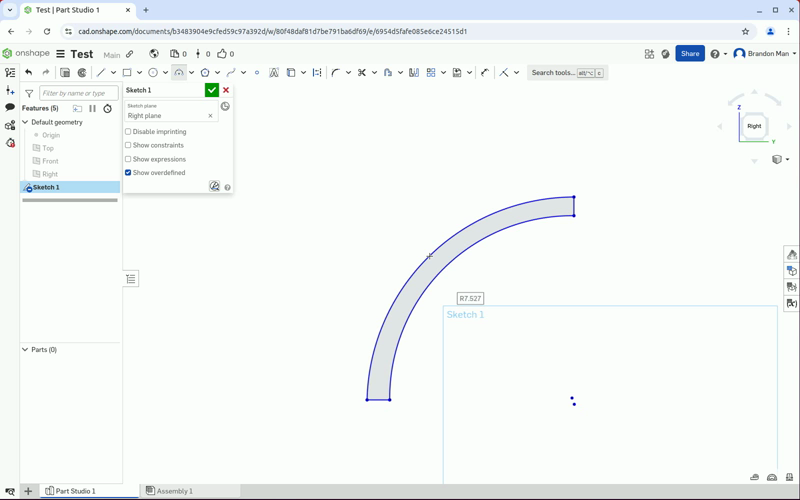
scroll(-6)
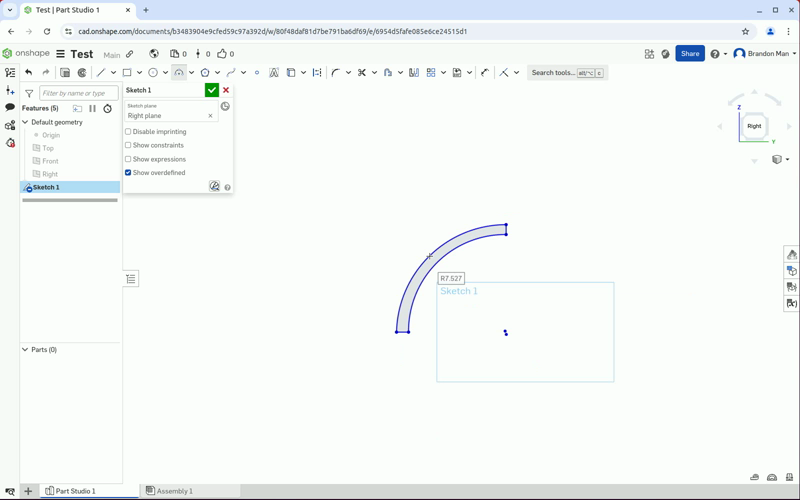
scroll(-6)
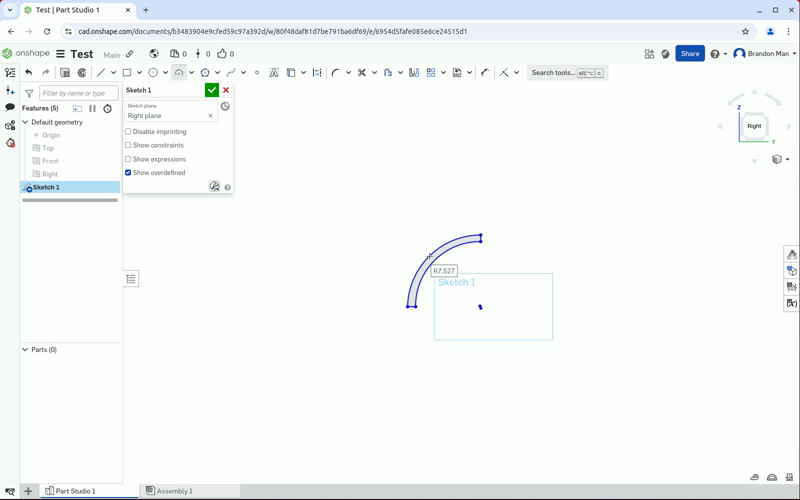
scroll(-6)
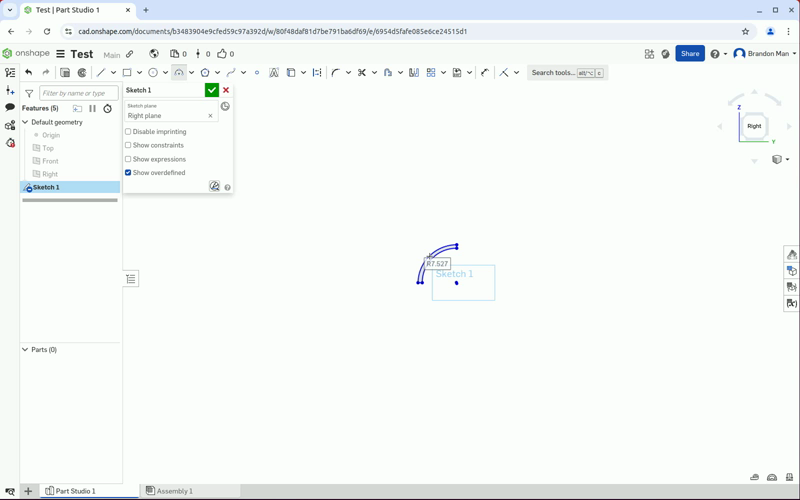
key_up(shift)
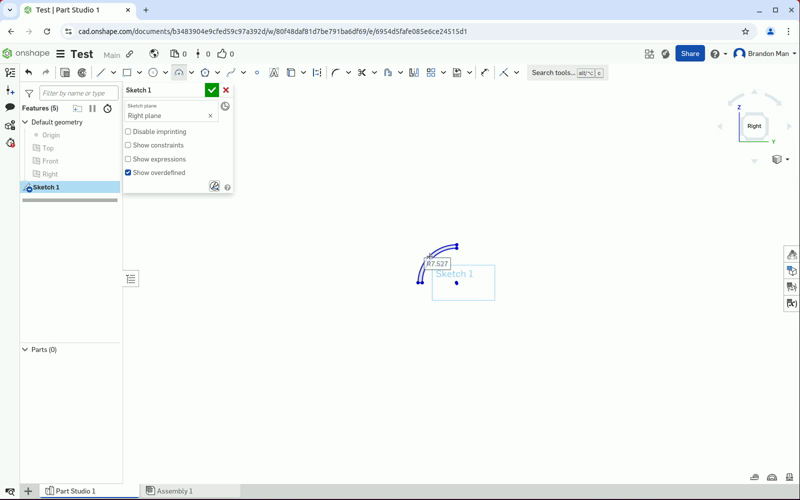
key(esc)
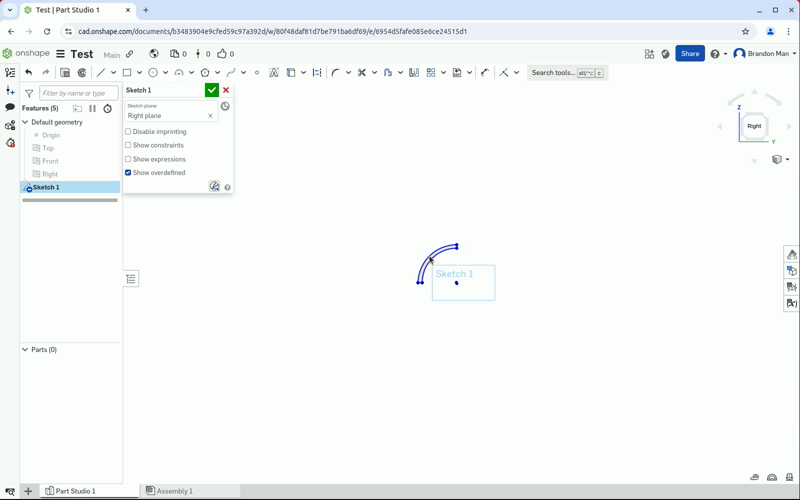
mouse_move(447, 247)
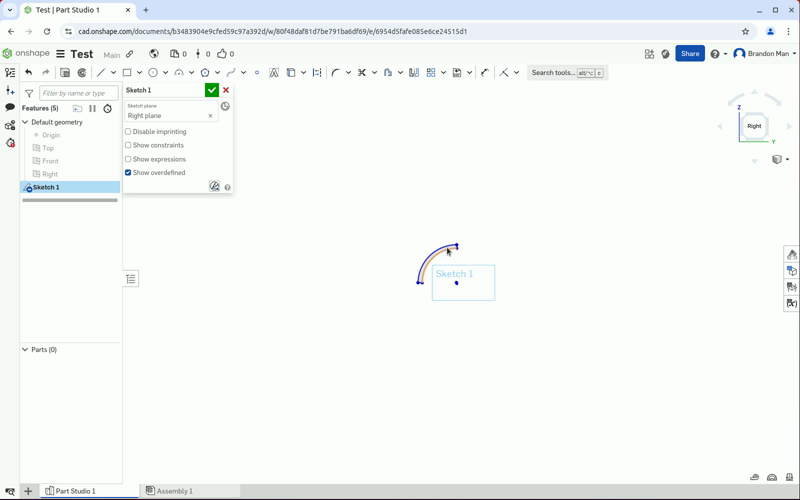
scroll(6)
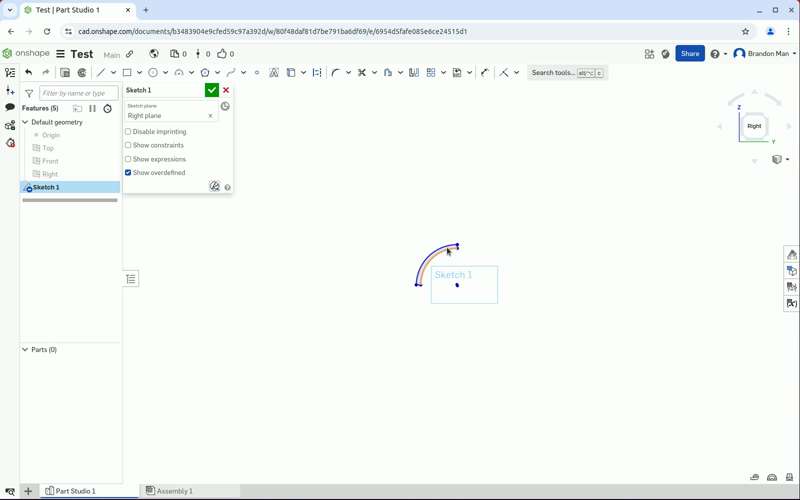
scroll(6)
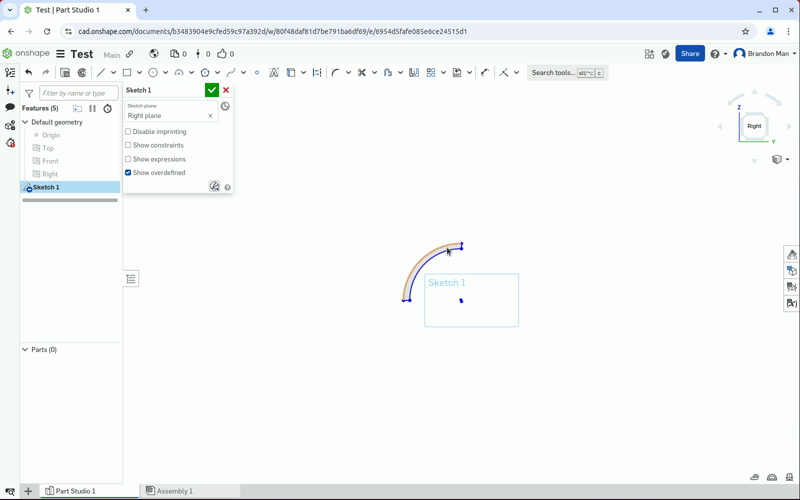
scroll(6)
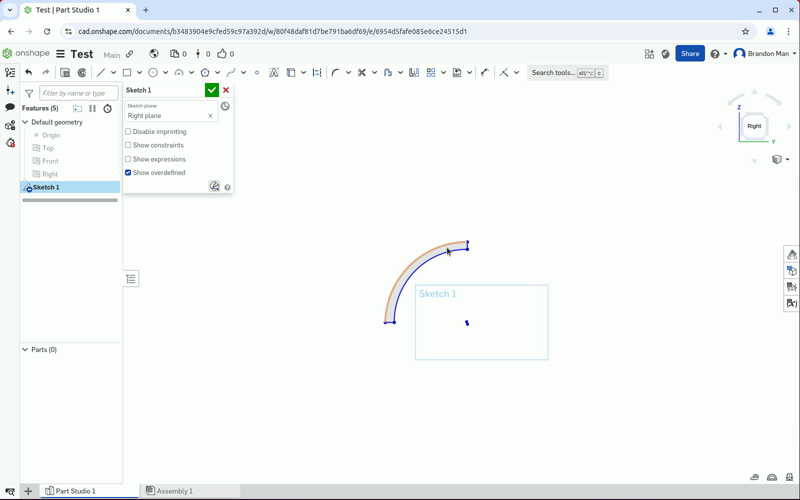
scroll(6)
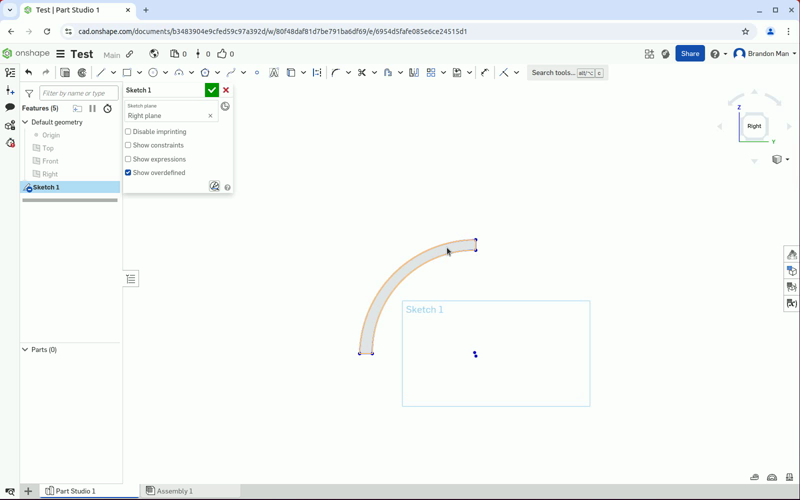
scroll(6)
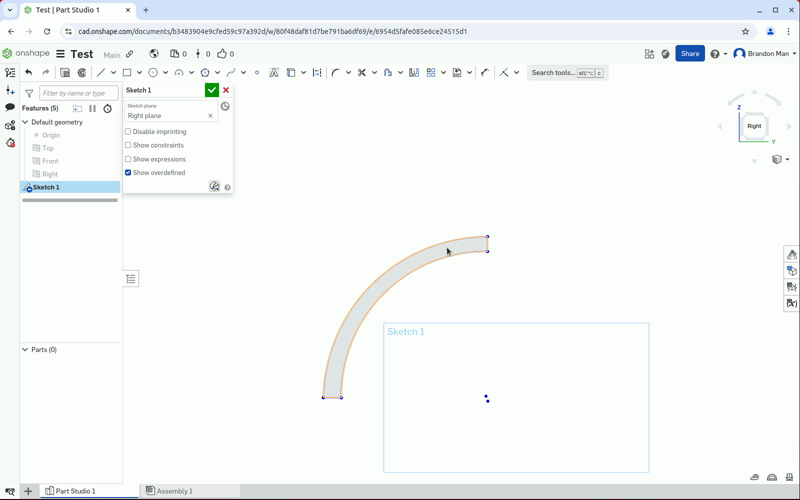
scroll(6)
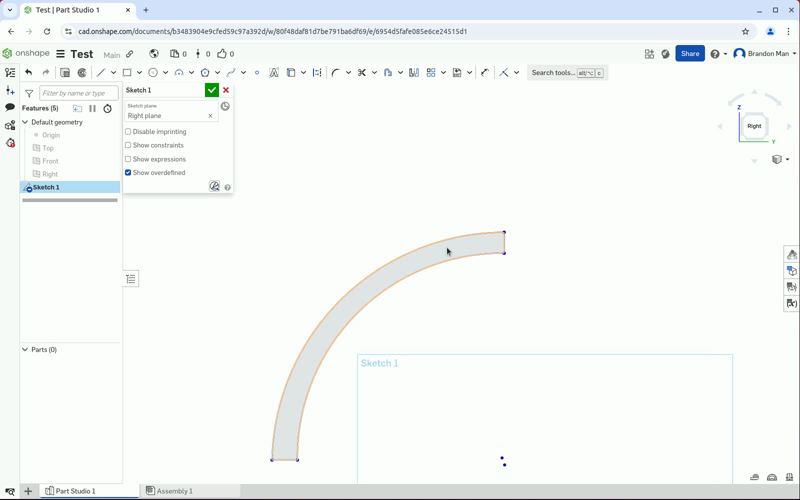
scroll(6)
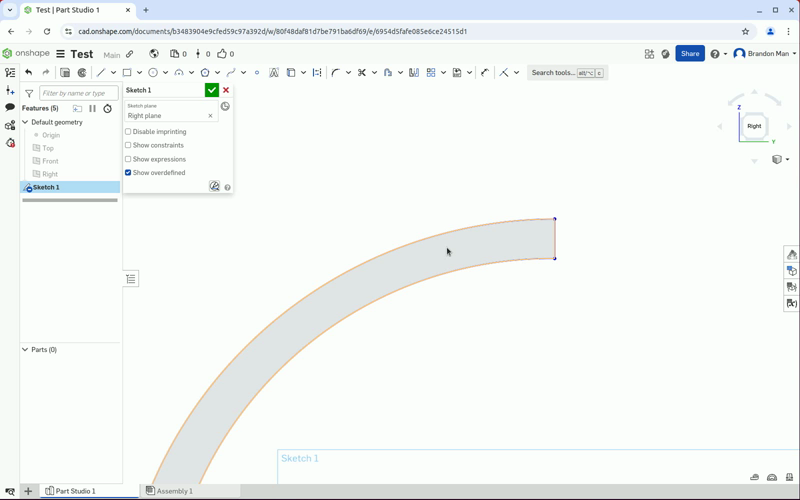
click(447, 247)
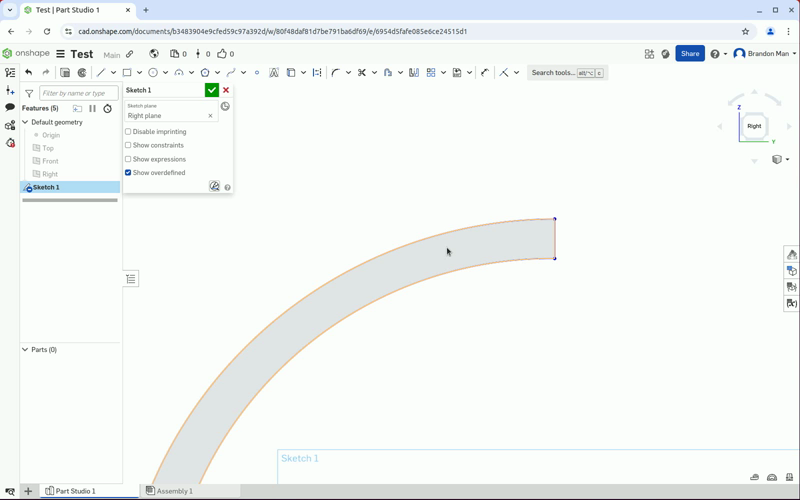
scroll(-6)
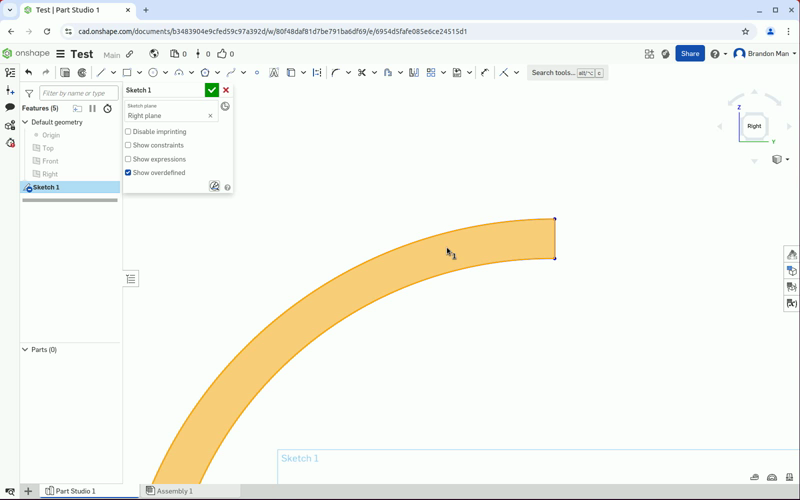
scroll(-6)
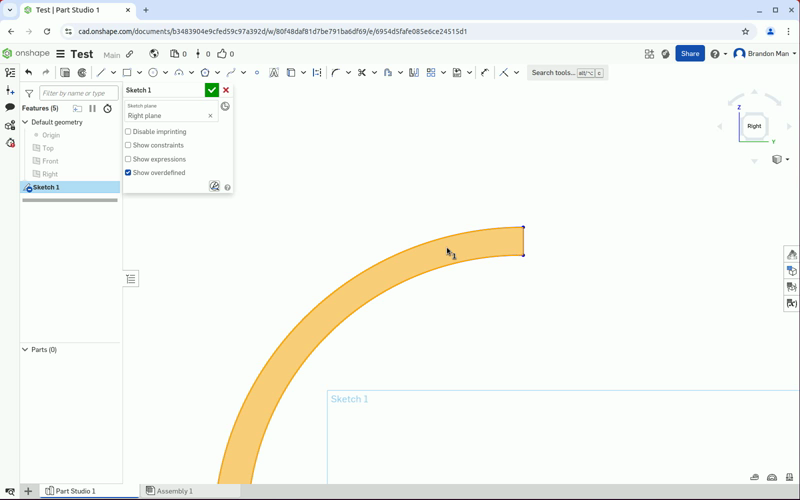
scroll(-6)
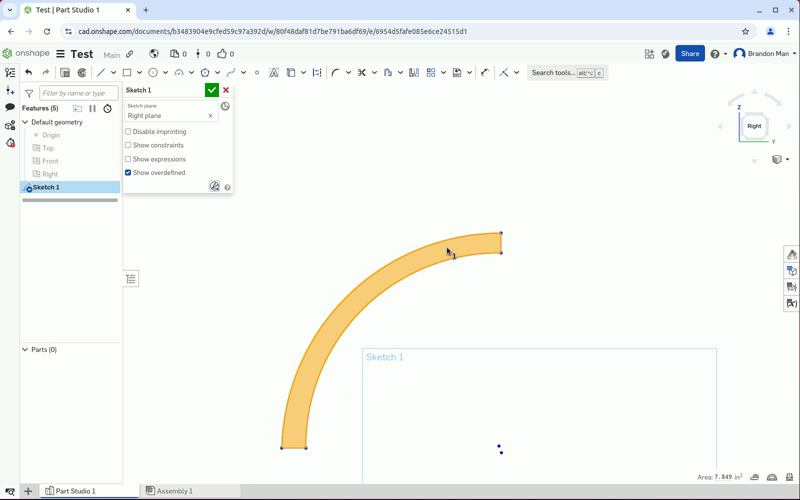
scroll(-6)
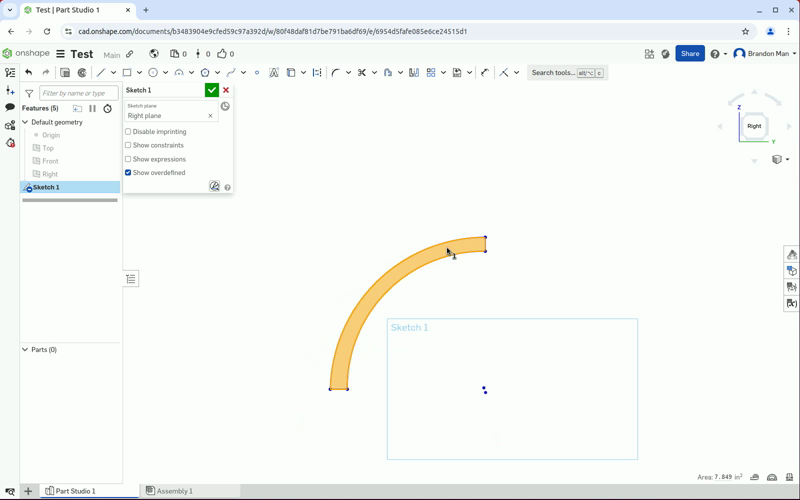
scroll(-6)
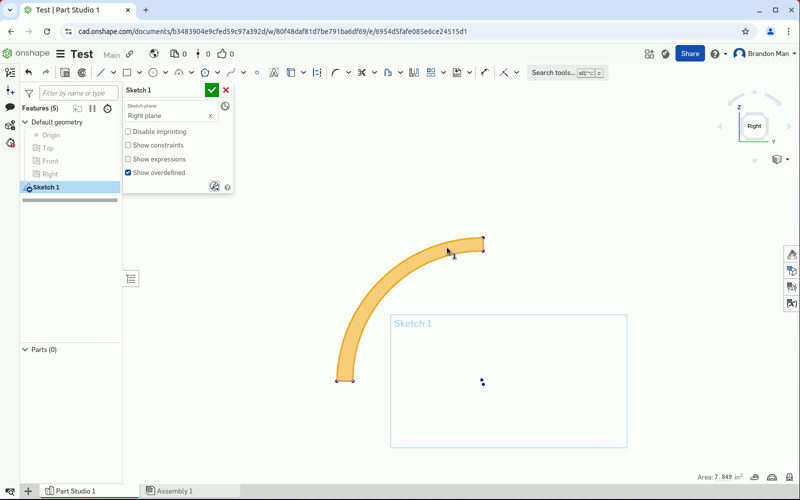
scroll(-6)
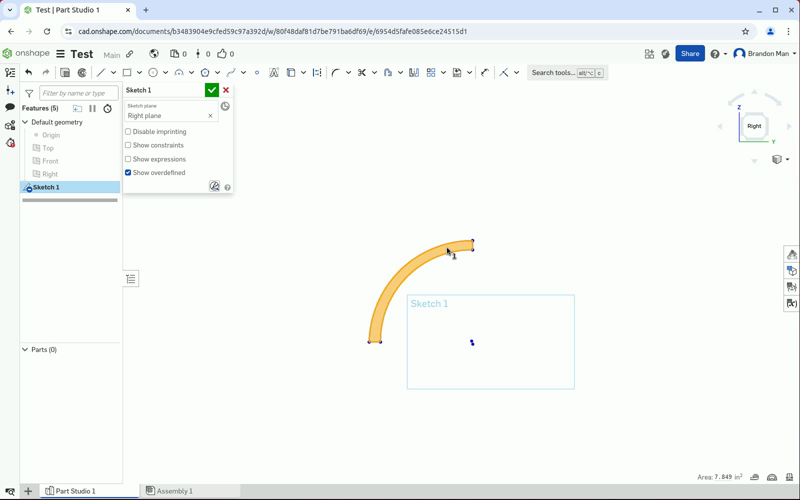
scroll(-6)
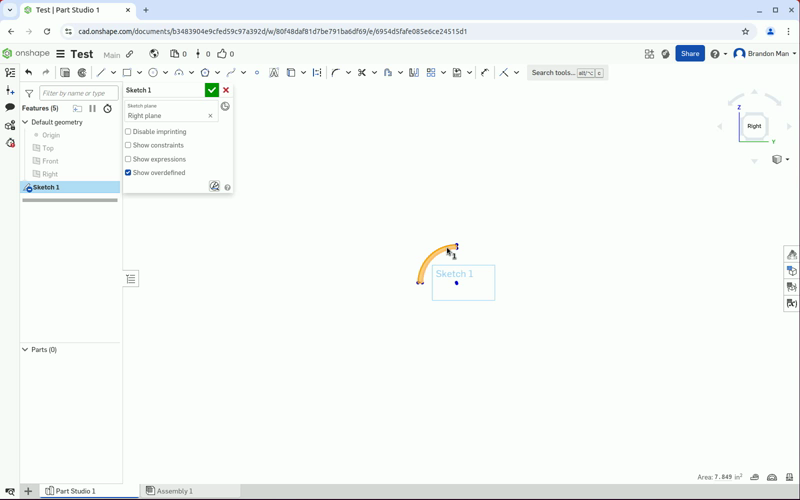
mouse_move(73, 352)
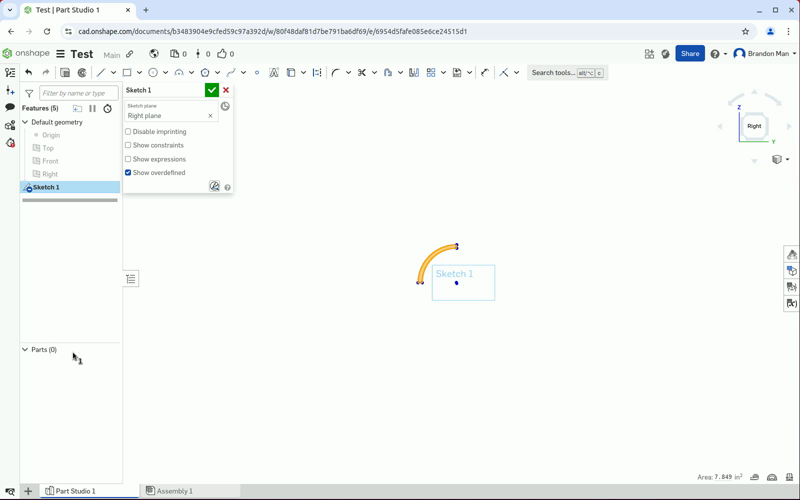
key(shift+y)
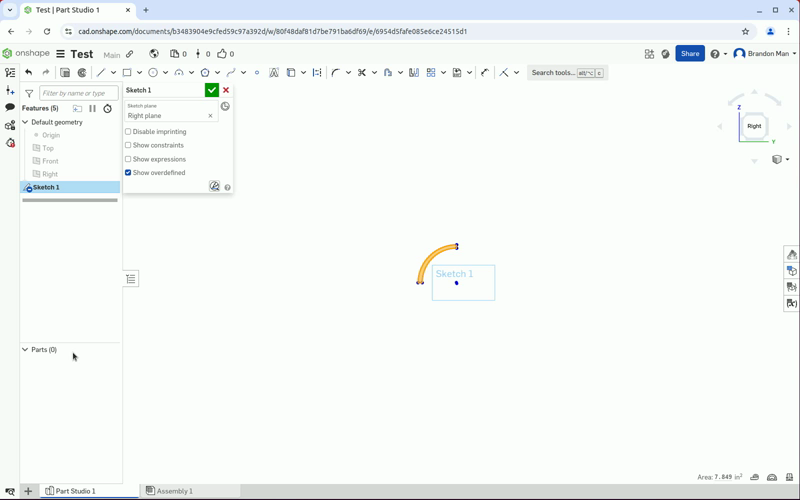
key(shift+e)
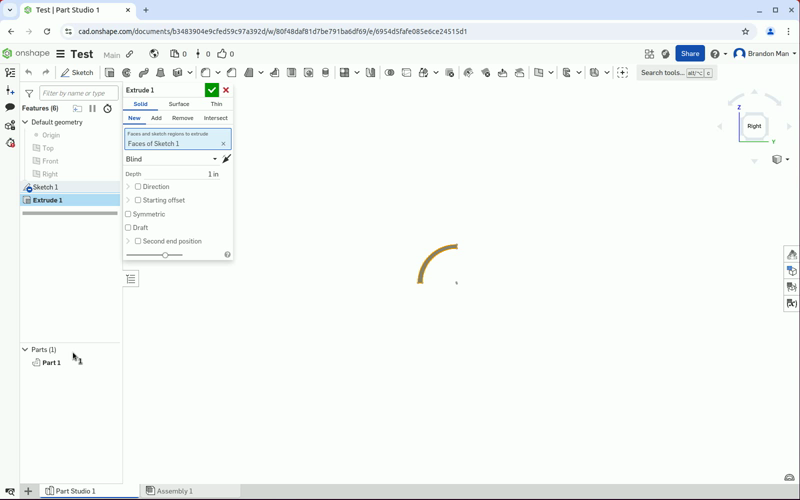
mouse_move(143, 106)
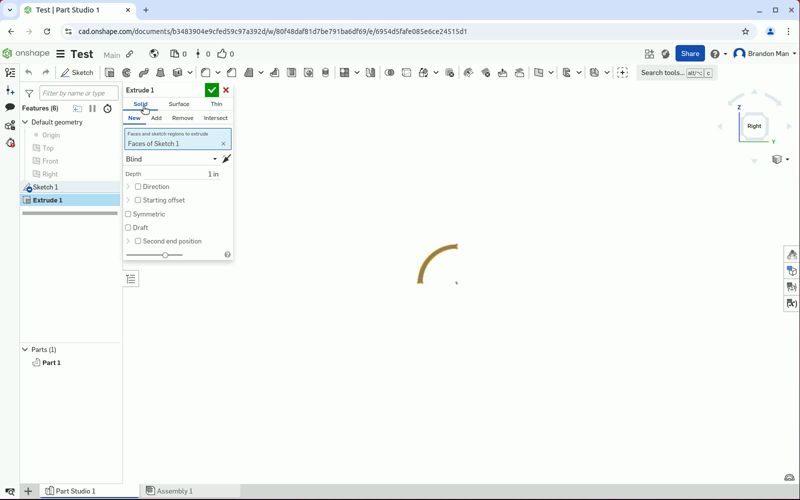
click(143, 106)
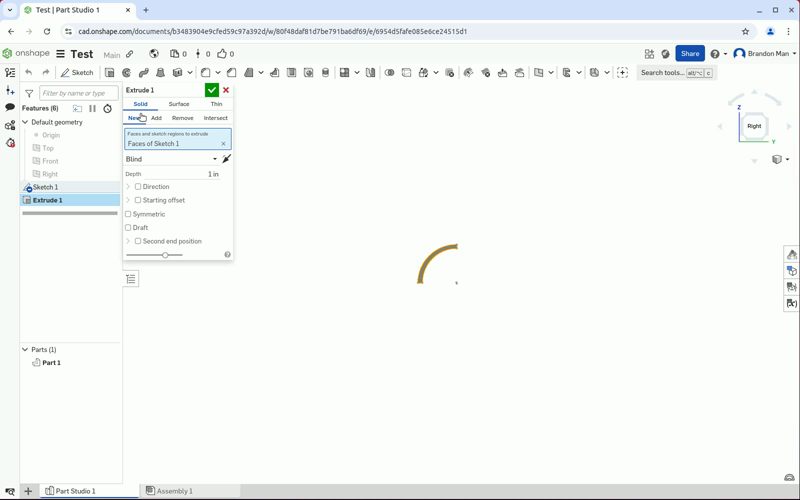
mouse_move(137, 120)
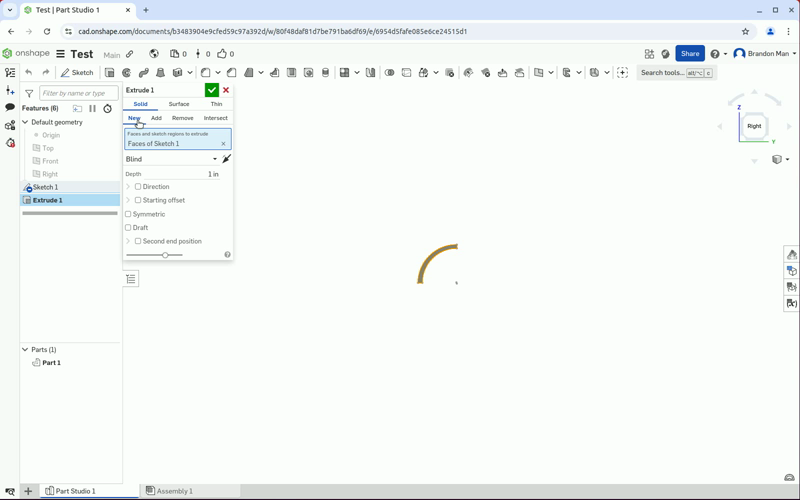
click(137, 120)
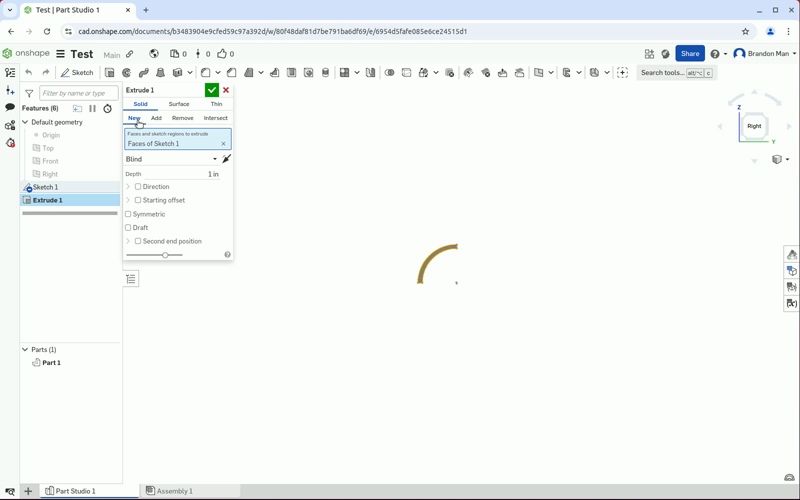
key(tab, 4)
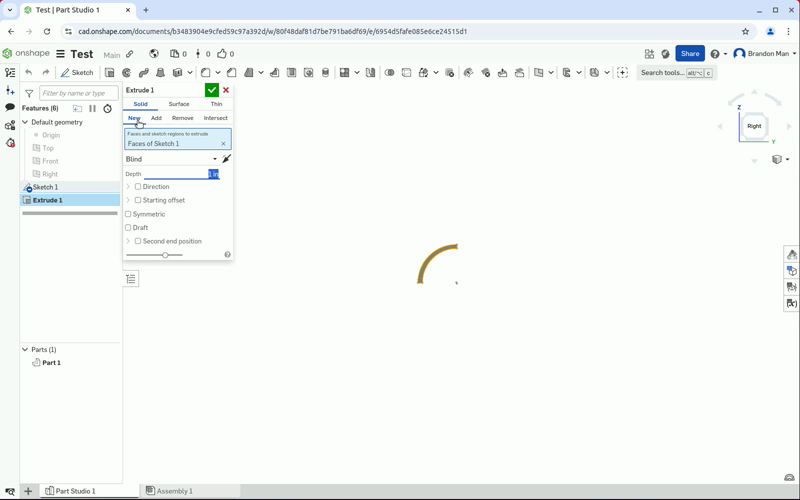
text(23.108)
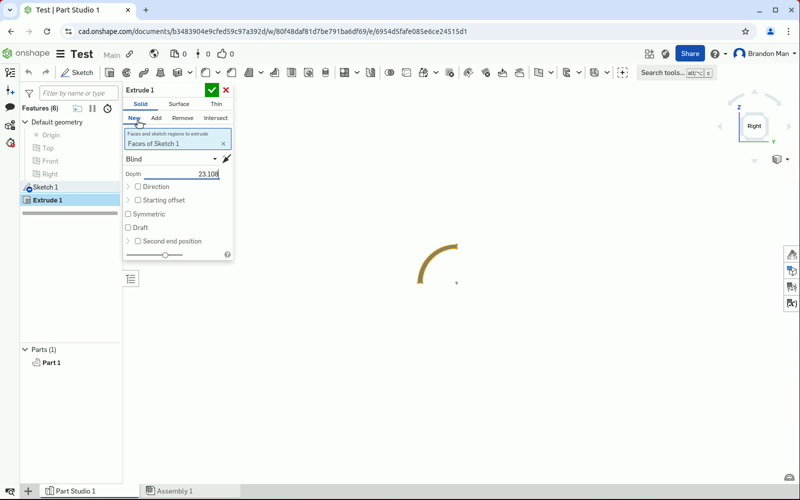
key(enter)
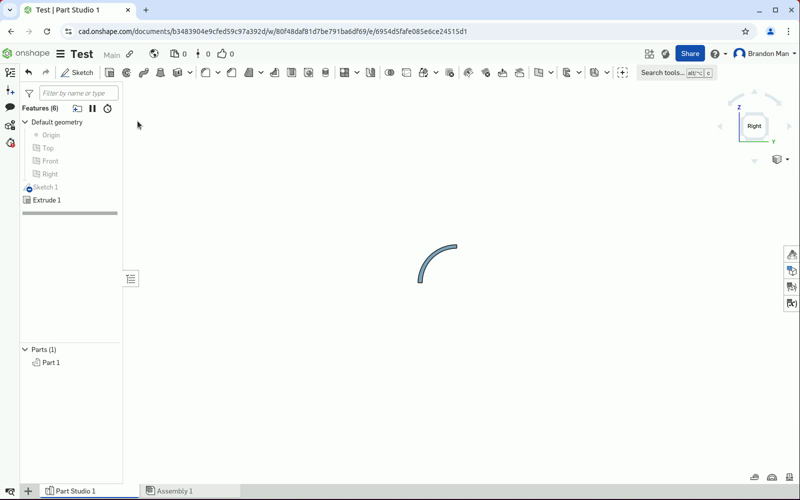
key(shift+h)
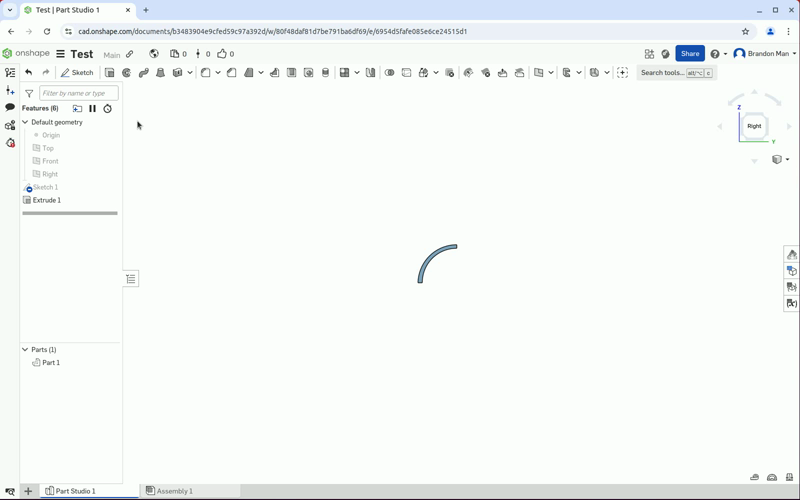
key(shift+h)
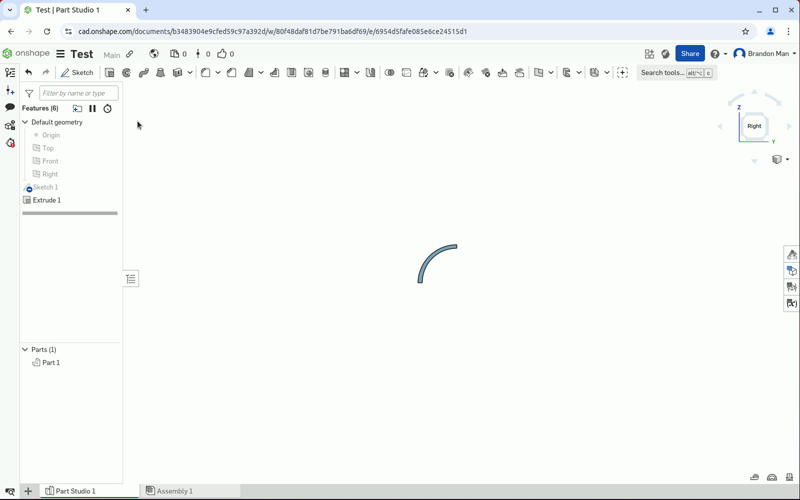
mouse_move(73, 189)
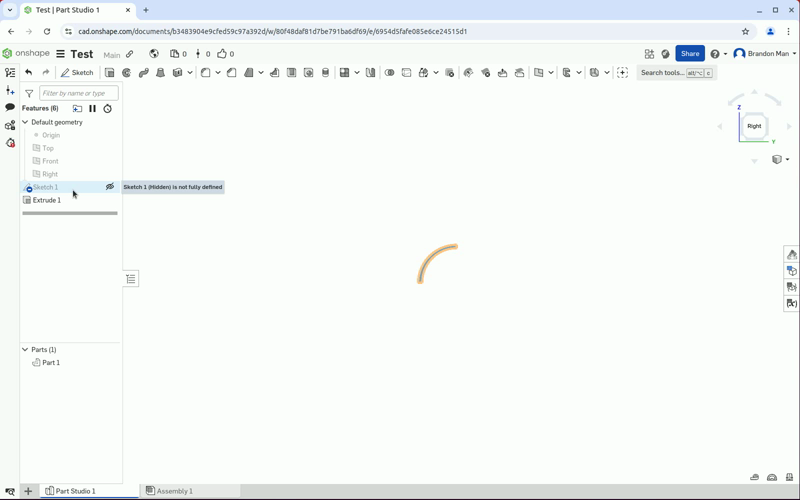
click(73, 189)
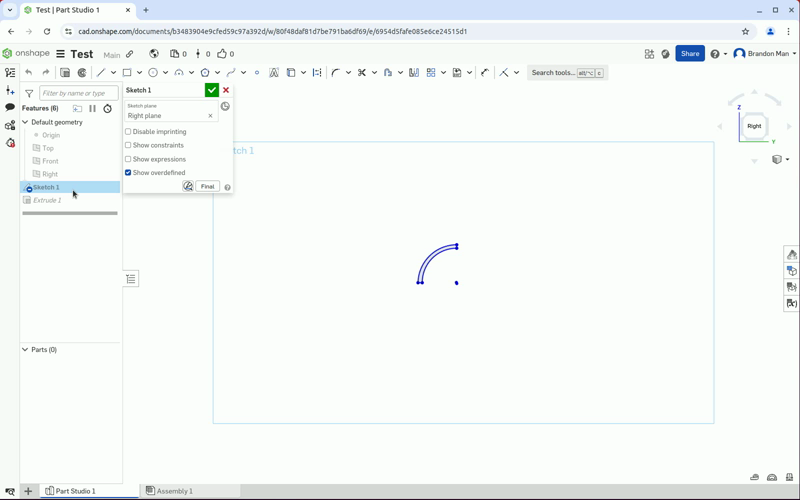
mouse_move(229, 92)
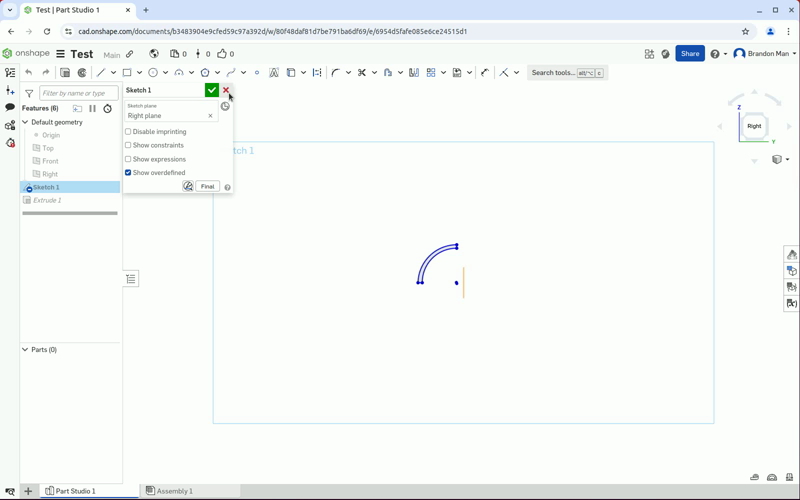
click(229, 92)
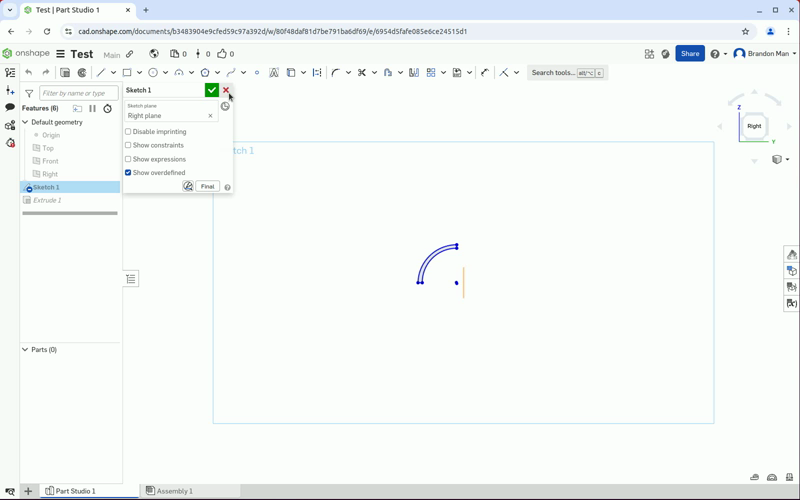
key(shift+s)
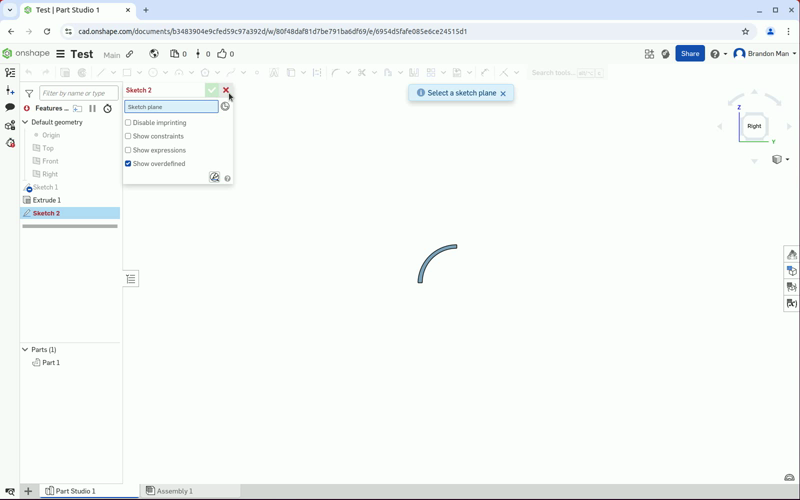
mouse_move(73, 176)
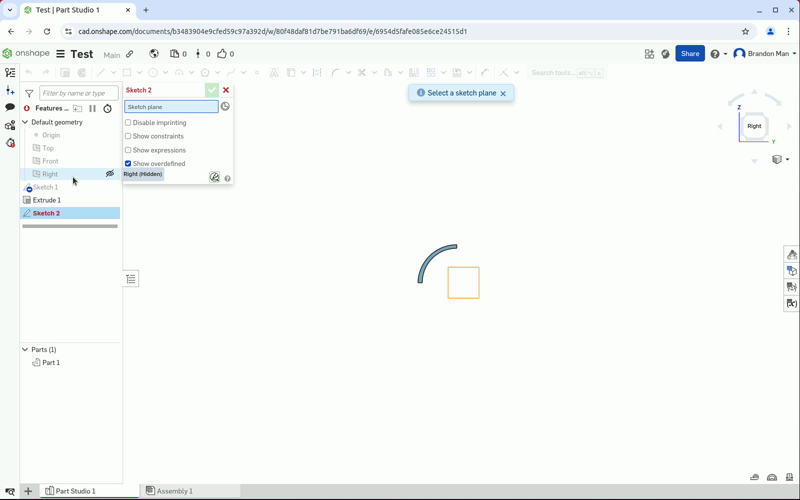
click(73, 176)
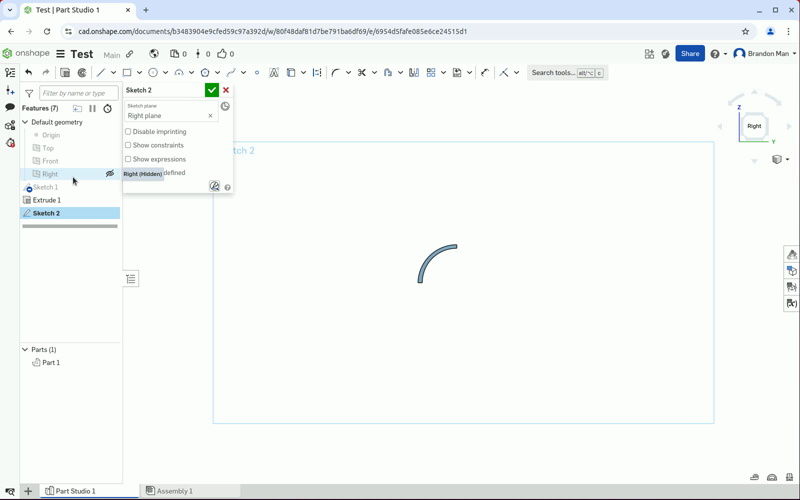
mouse_move(73, 352)
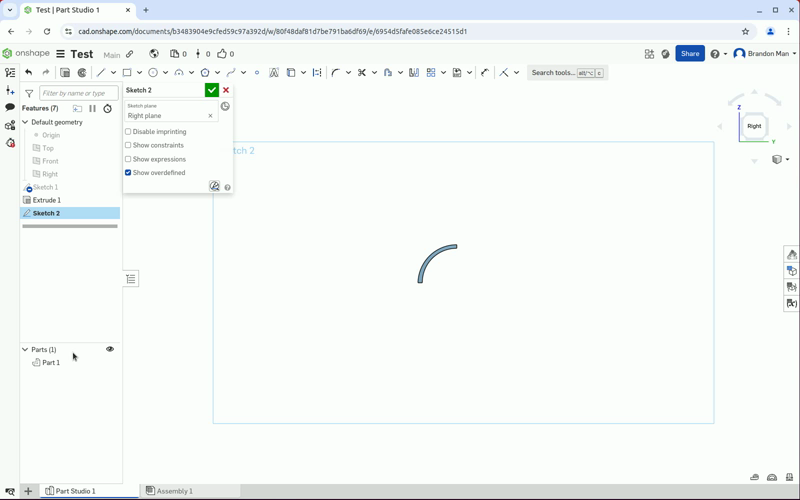
key(y)
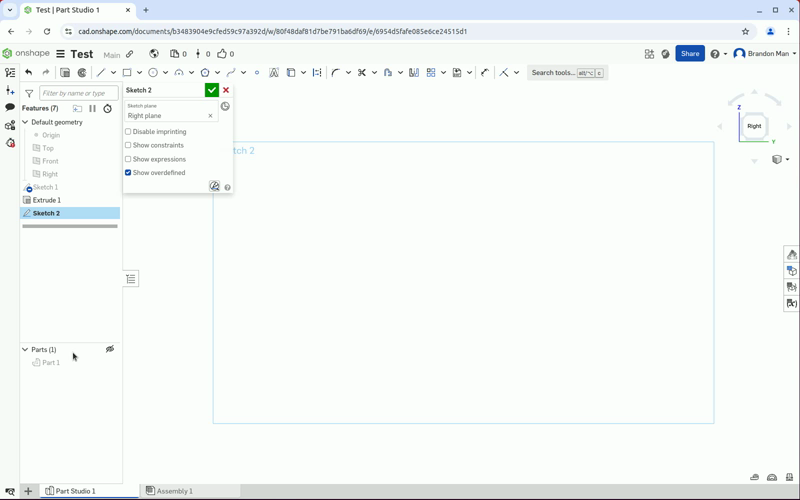
key(l)
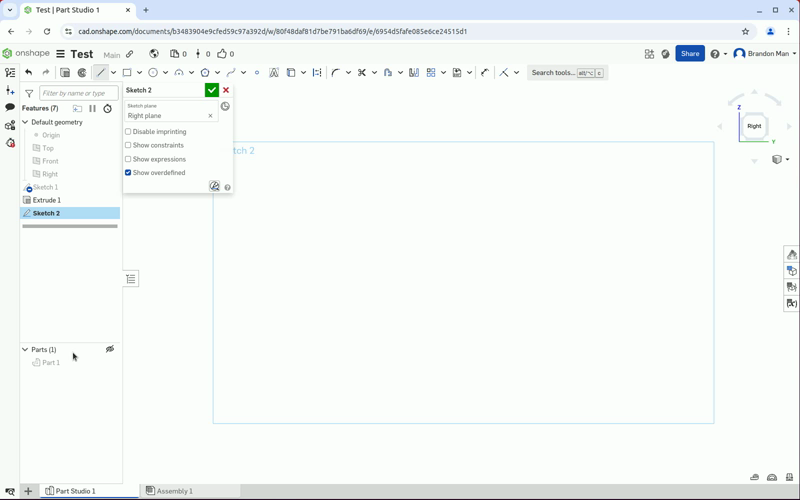
key_down(shift)
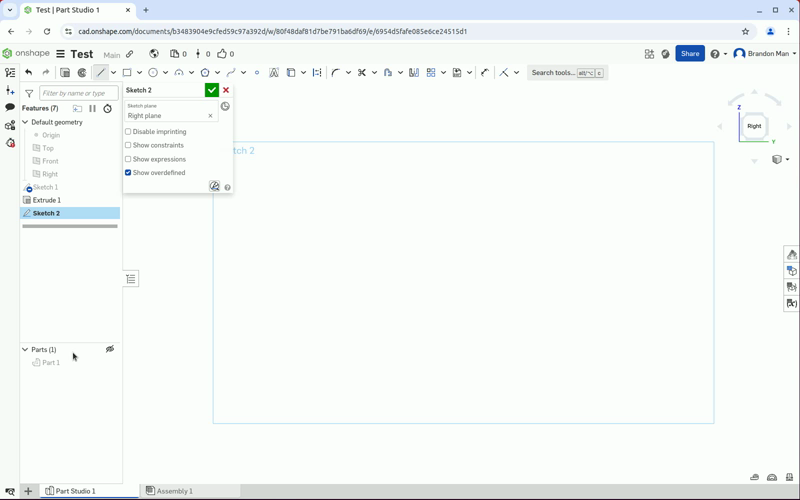
mouse_move(454, 249)
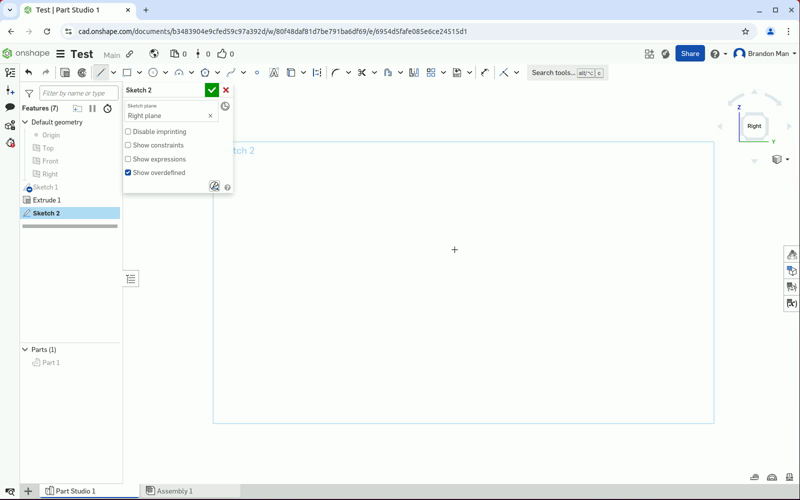
click(454, 249)
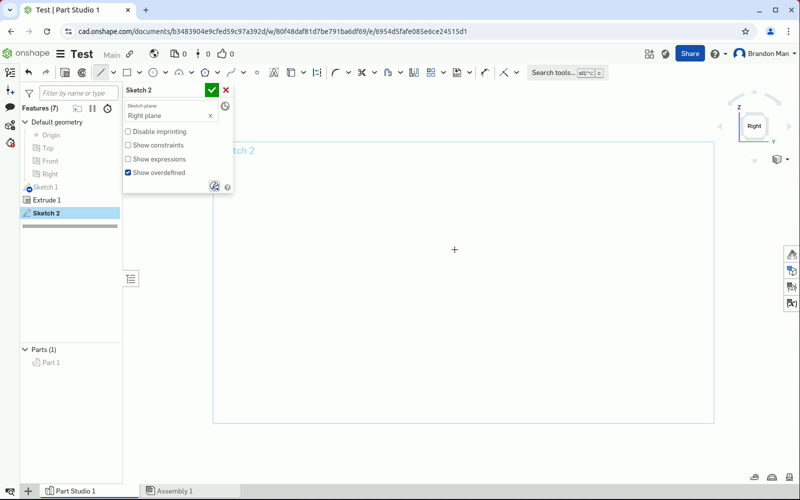
key_up(shift)
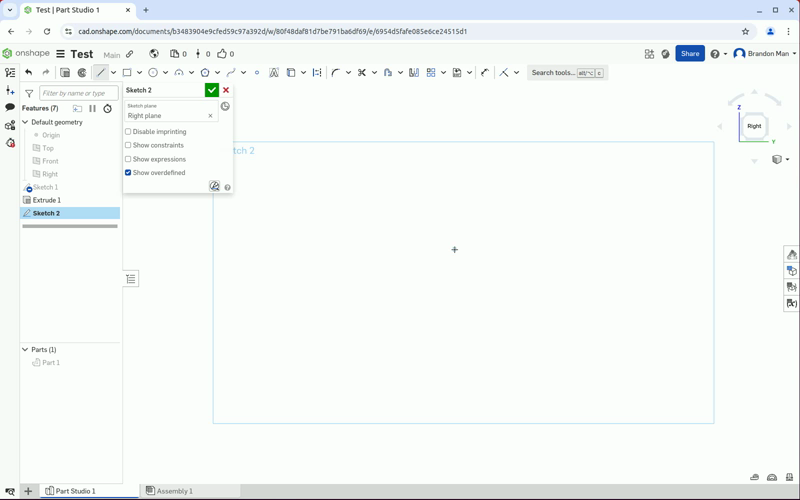
key_down(shift)
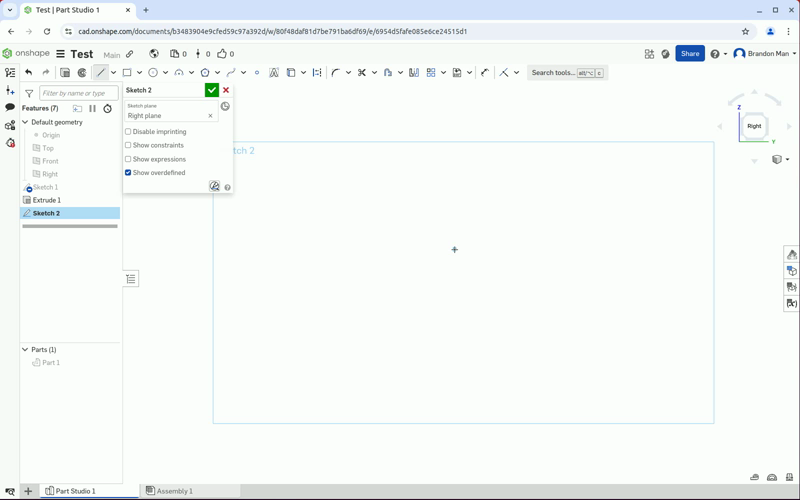
mouse_move(484, 249)
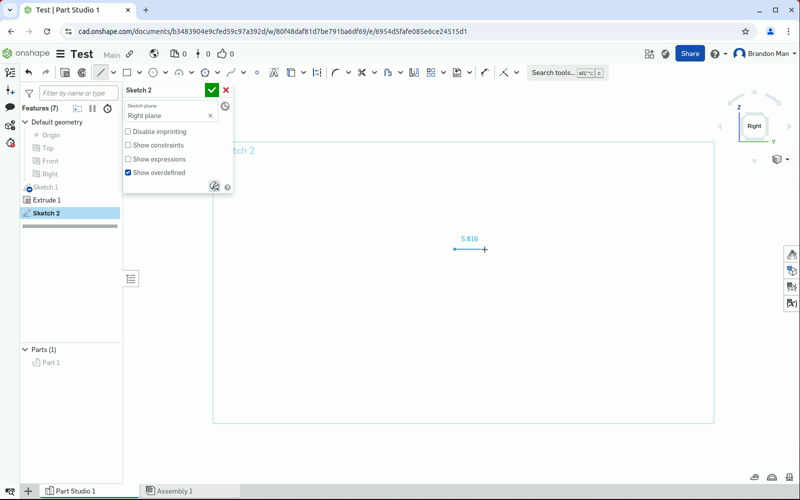
mouse_move(461, 249)
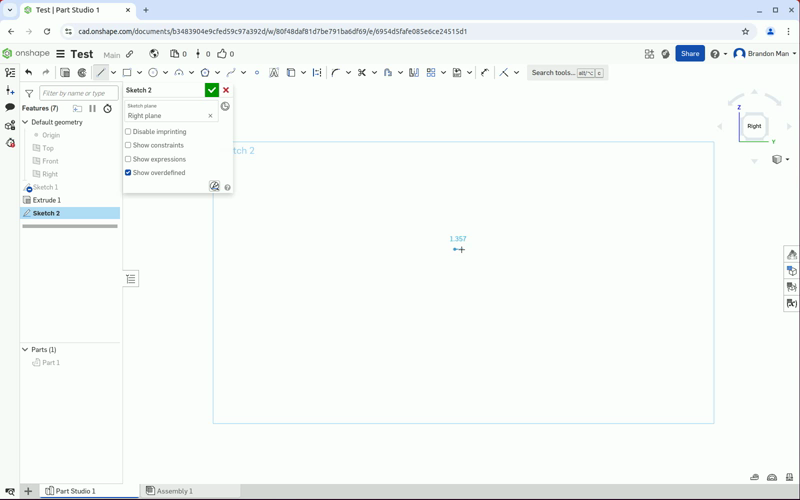
scroll(6)
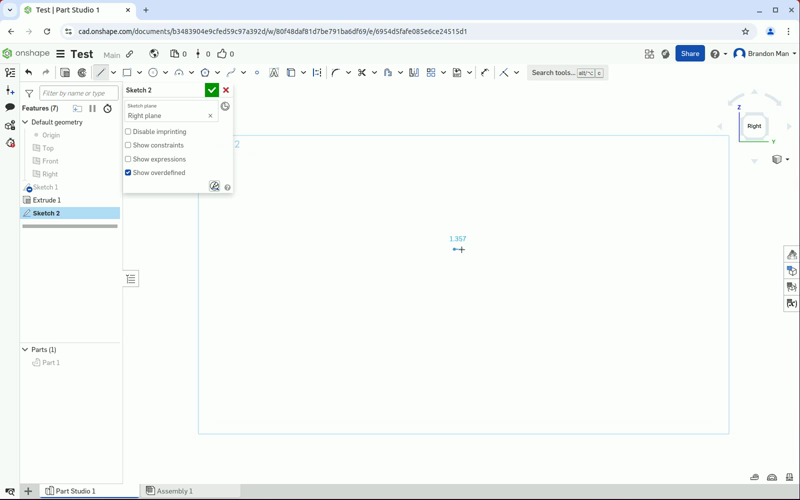
scroll(6)
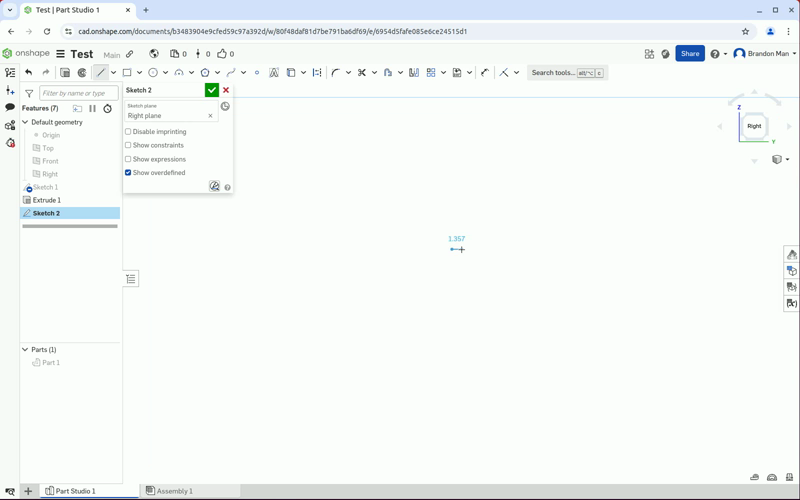
scroll(6)
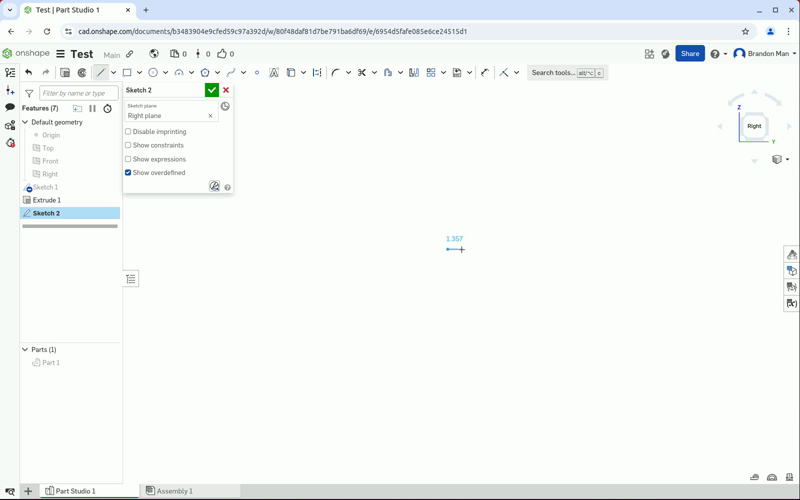
scroll(6)
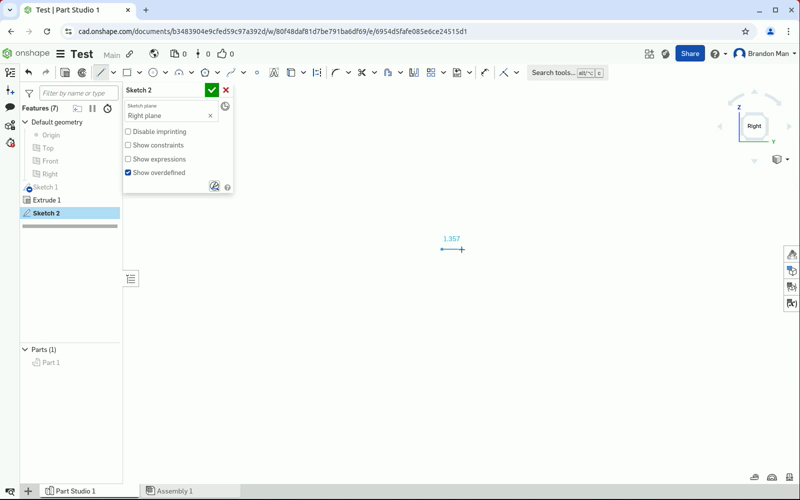
scroll(6)
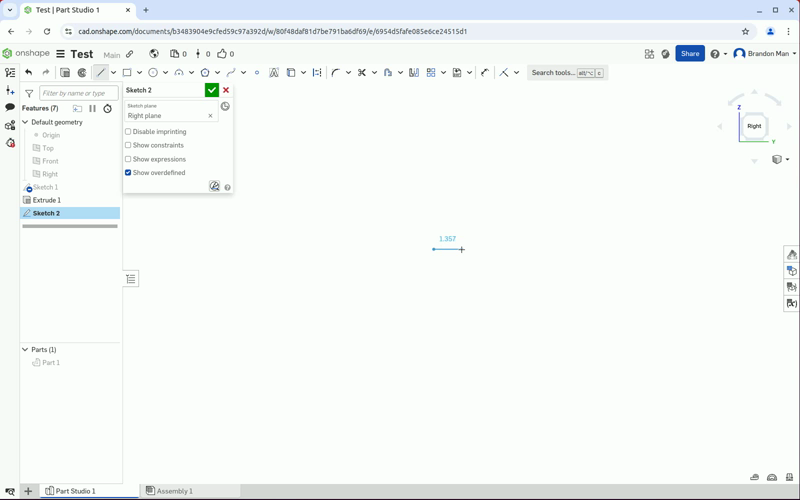
scroll(6)
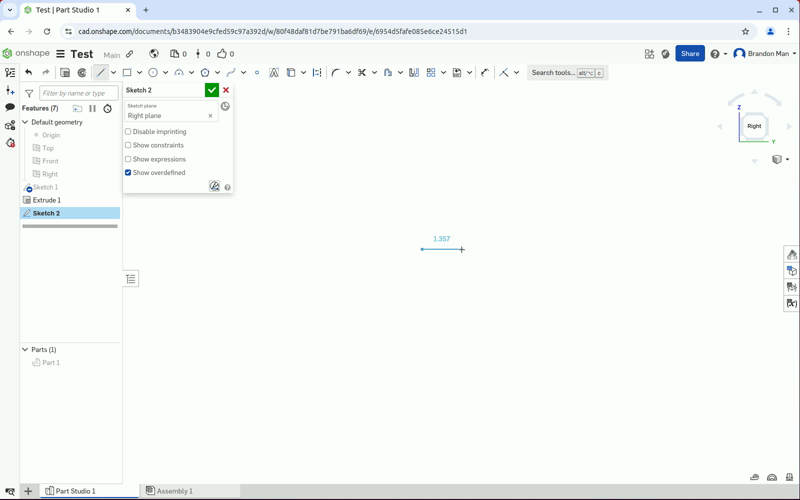
scroll(6)
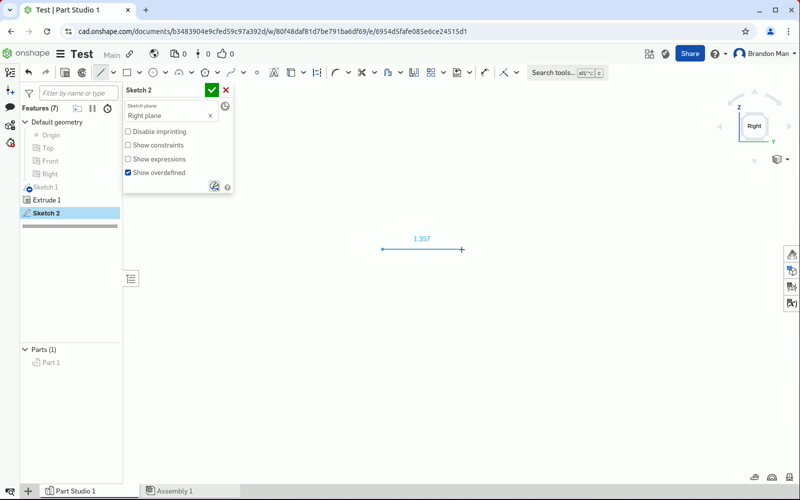
click(461, 249)
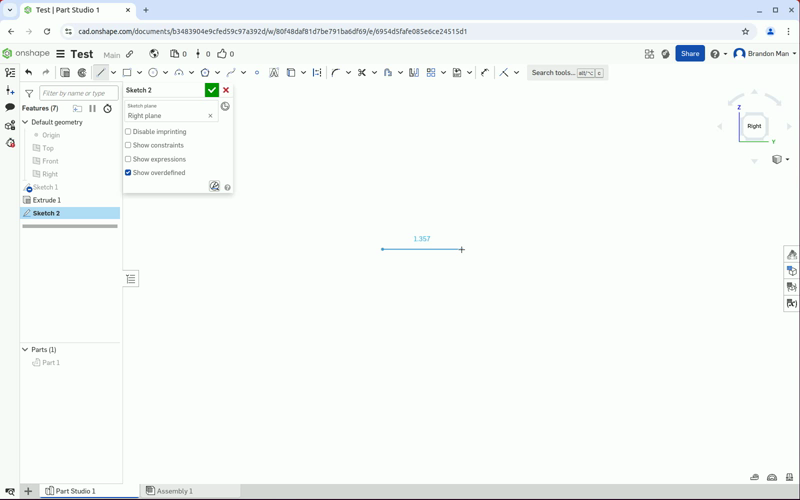
scroll(-6)
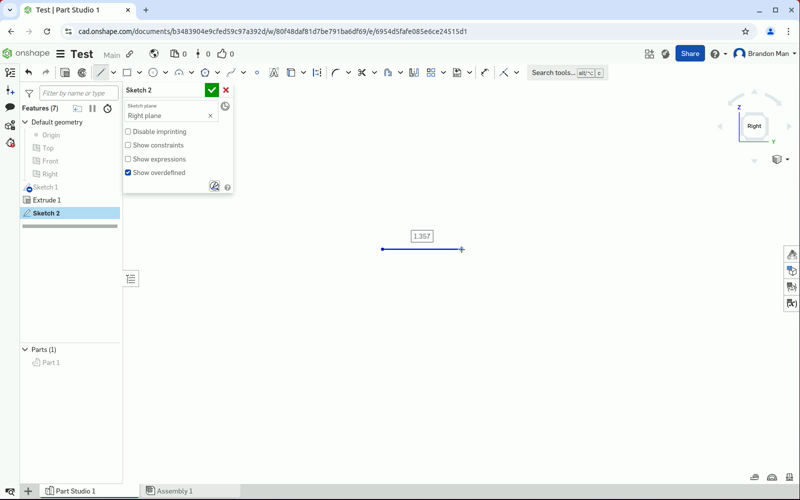
scroll(-6)
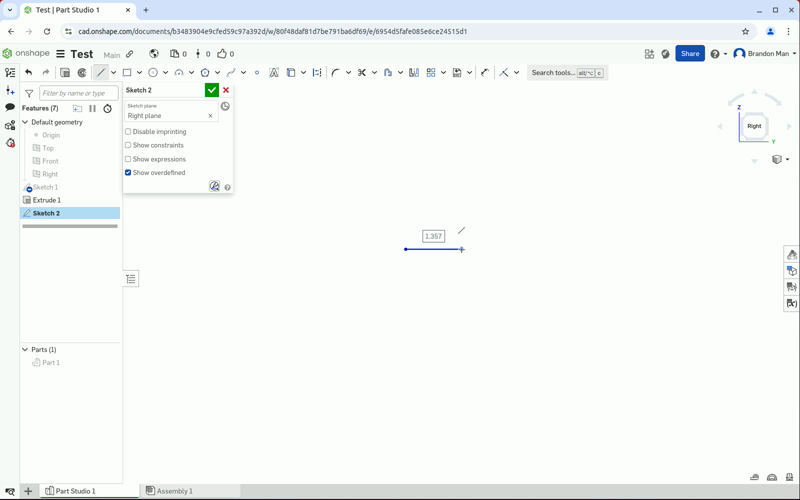
scroll(-6)
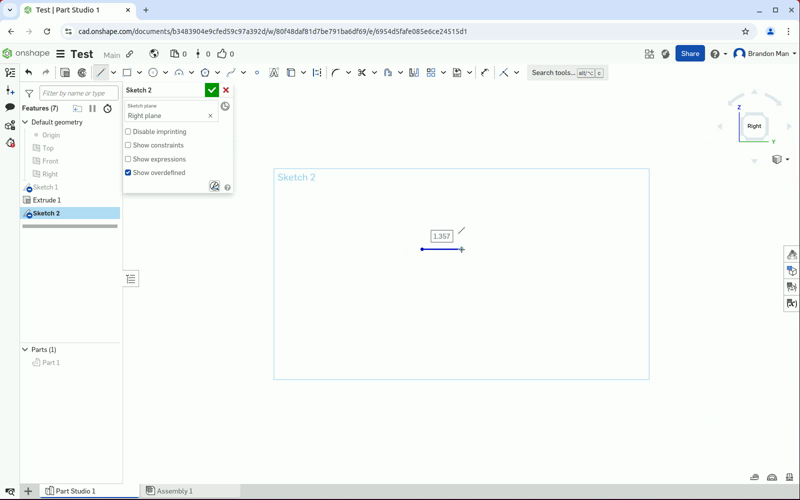
scroll(-6)
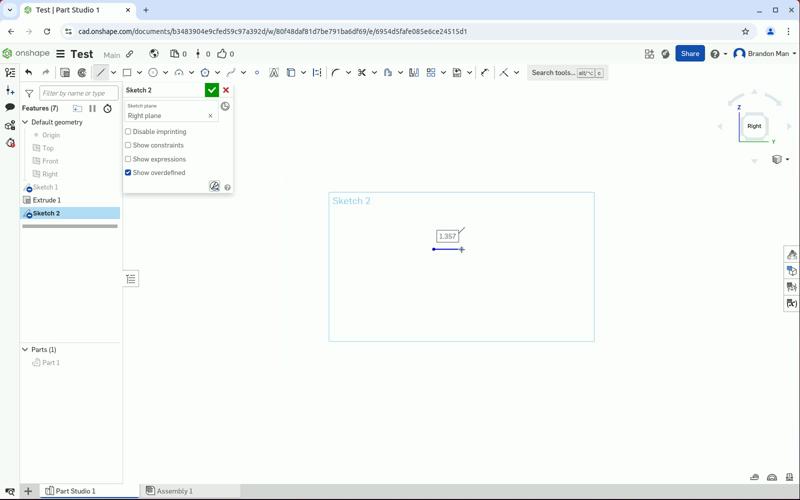
scroll(-6)
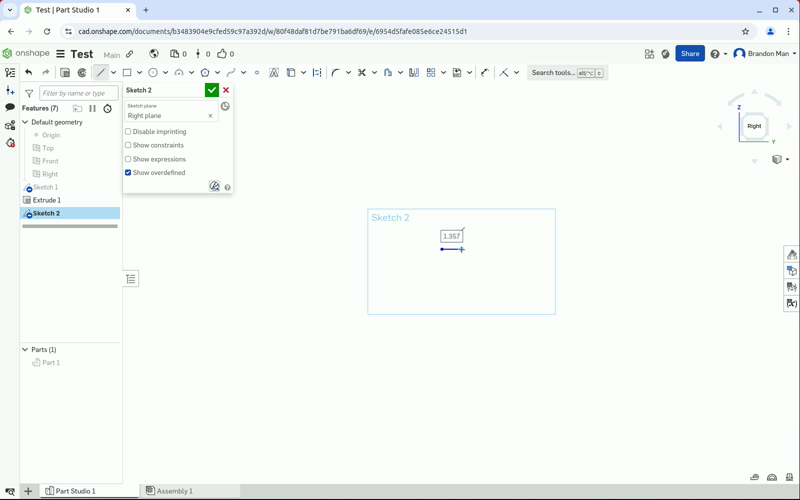
scroll(-6)
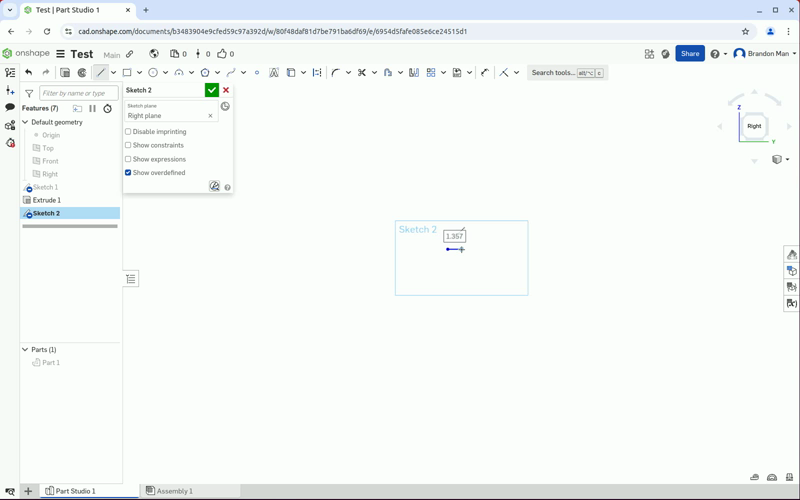
scroll(-6)
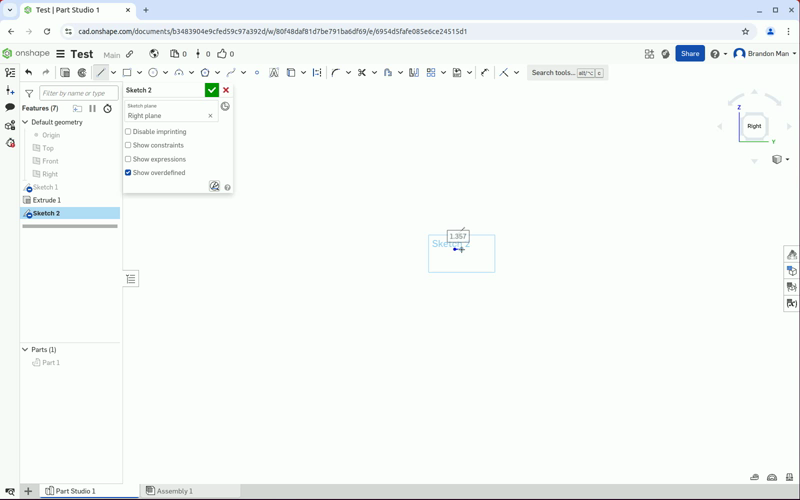
key_up(shift)
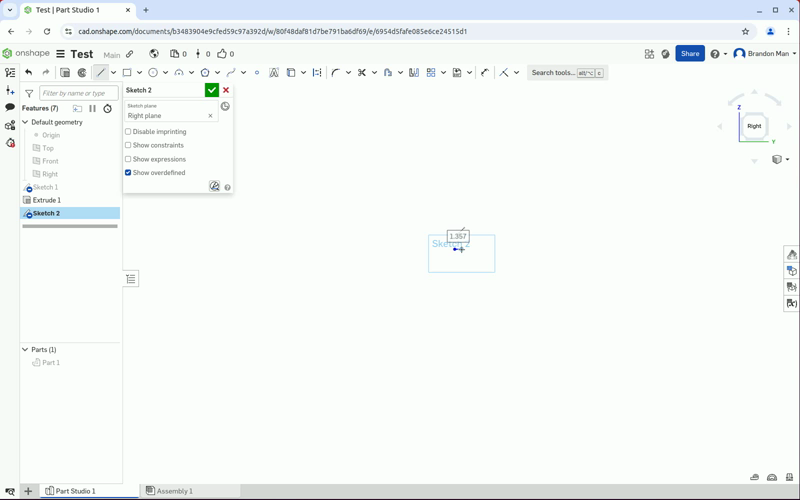
key_down(shift)
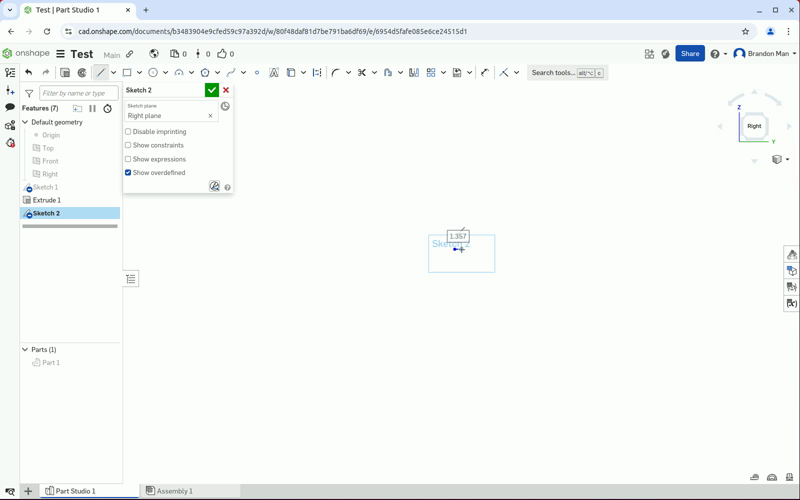
mouse_move(492, 249)
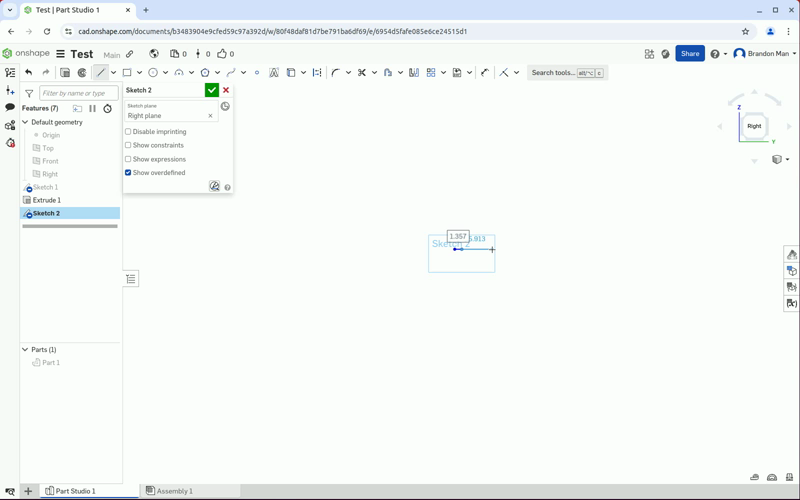
mouse_move(461, 244)
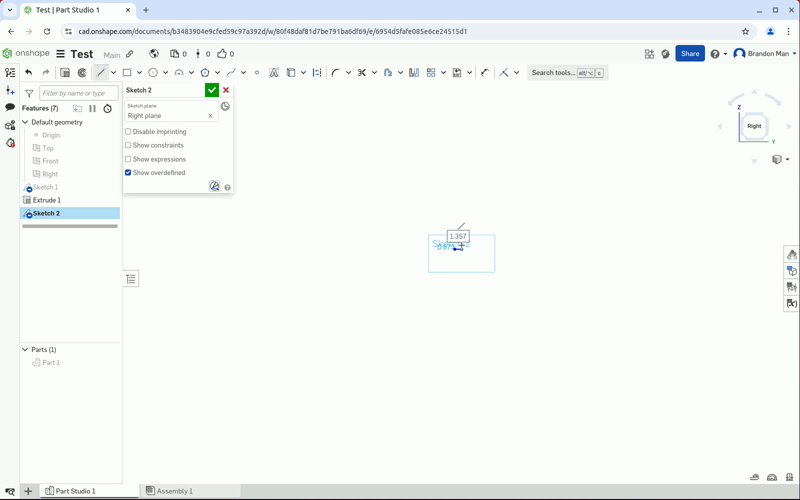
scroll(6)
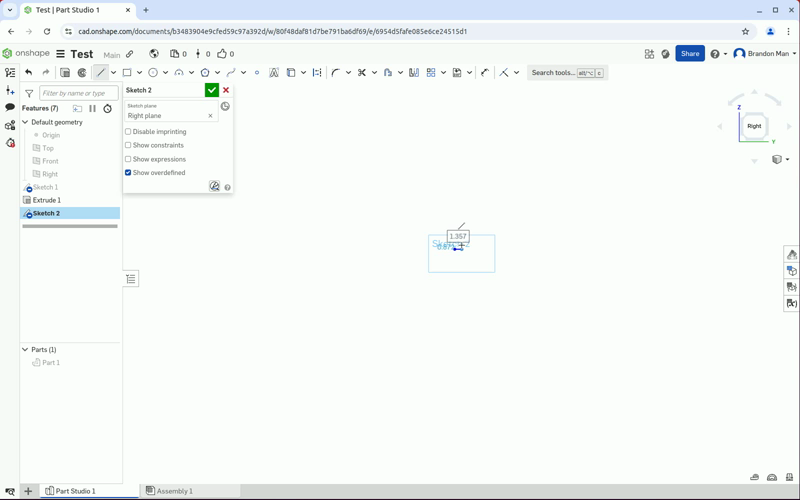
scroll(6)
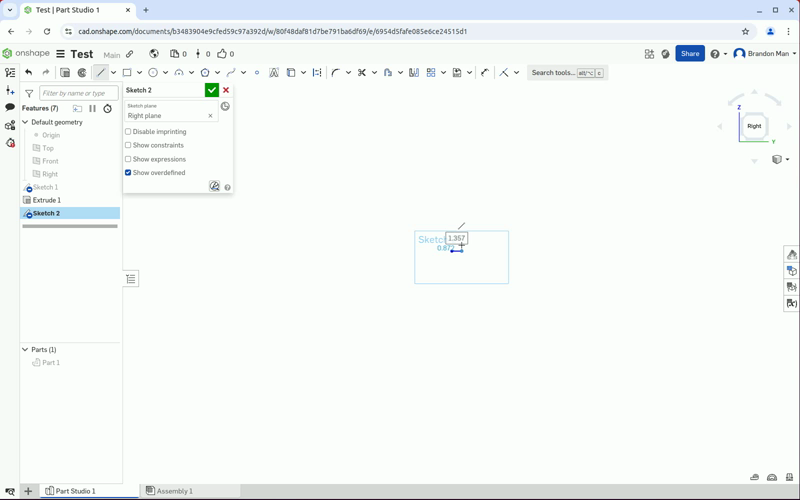
scroll(6)
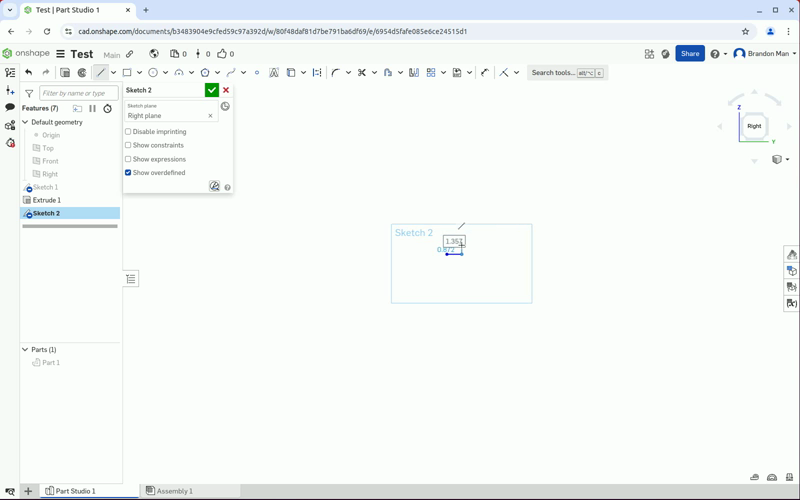
scroll(6)
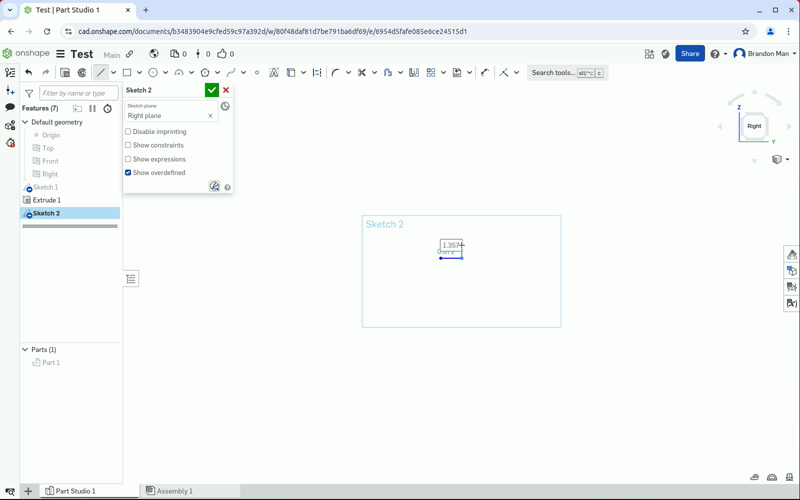
scroll(6)
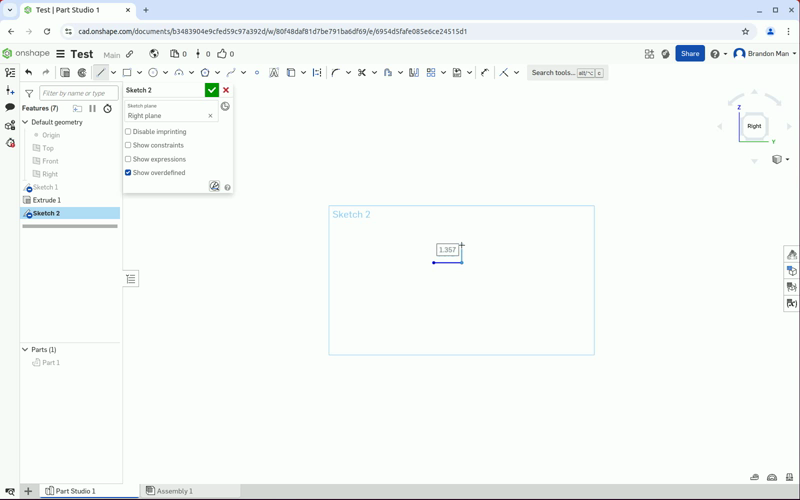
scroll(6)
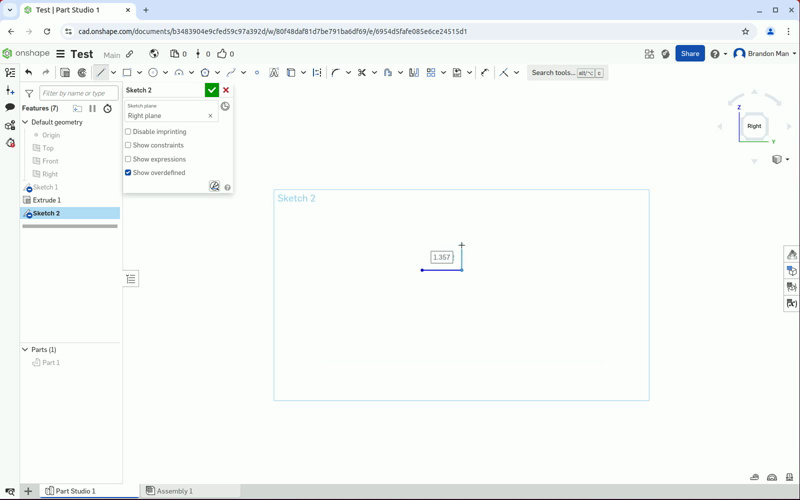
scroll(6)
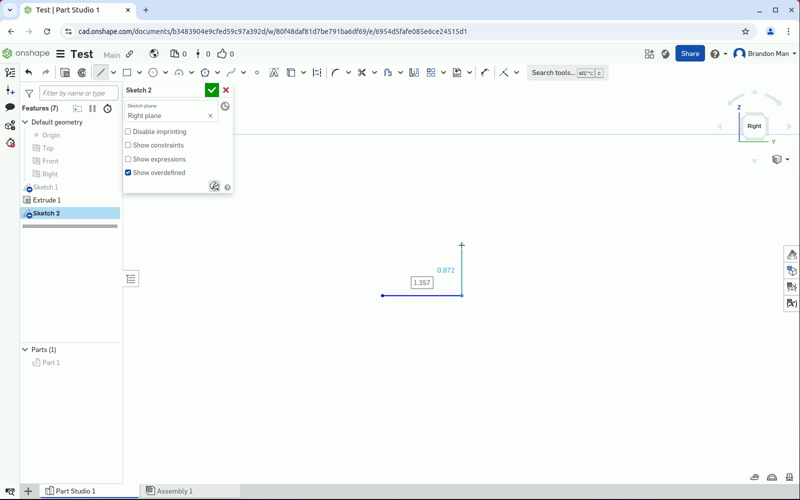
click(461, 244)
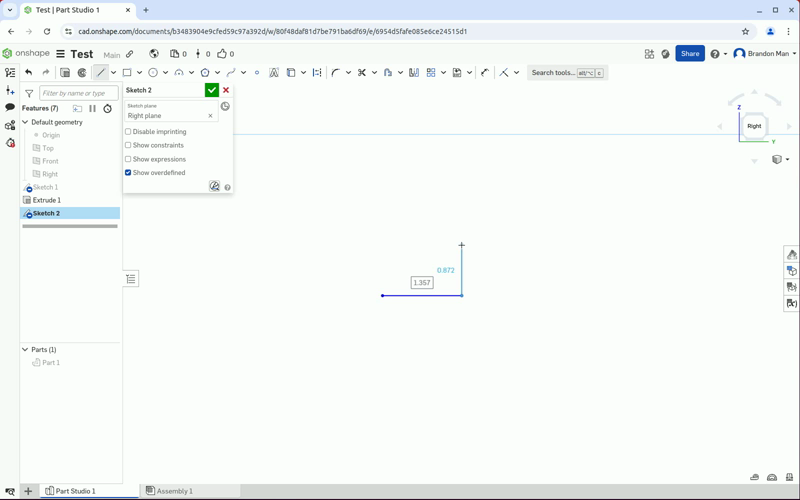
scroll(-6)
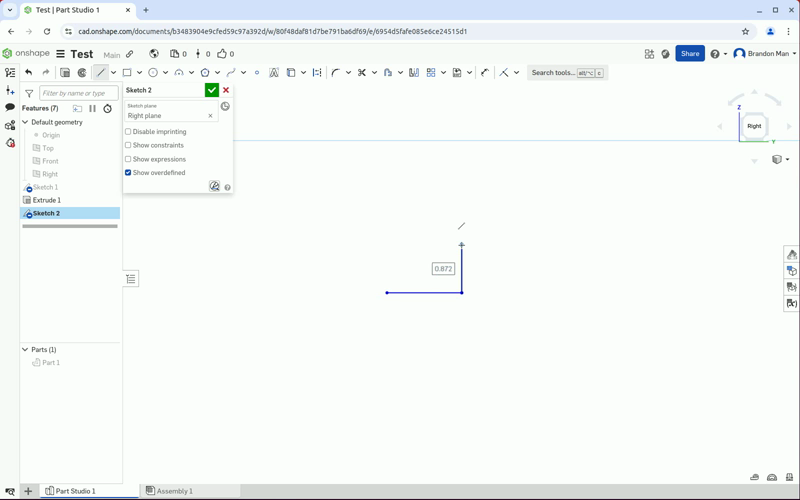
scroll(-6)
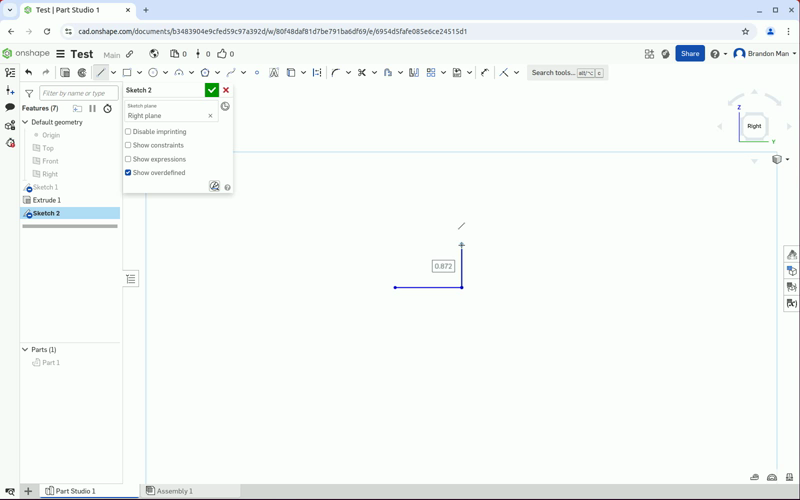
scroll(-6)
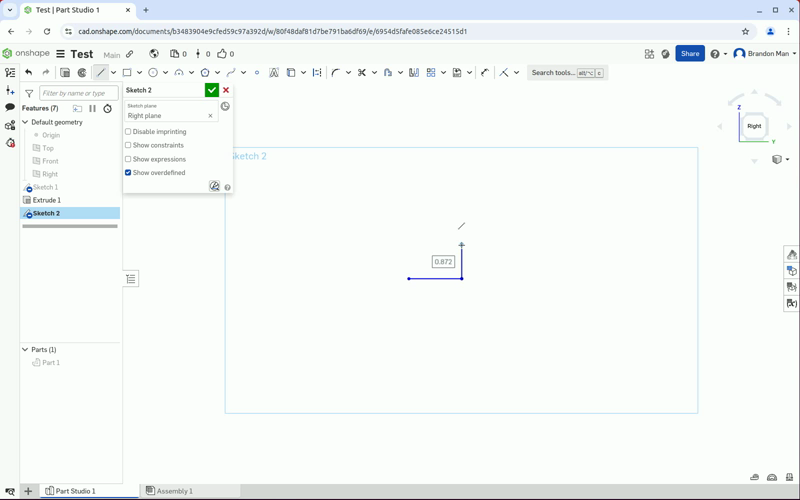
scroll(-6)
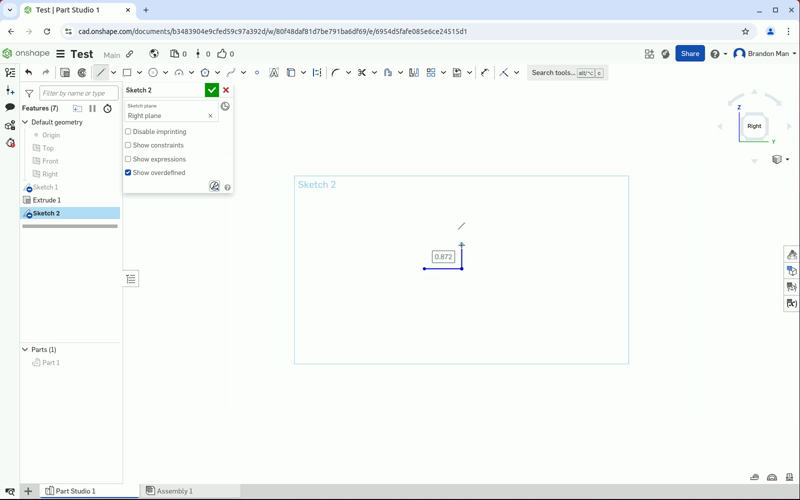
scroll(-6)
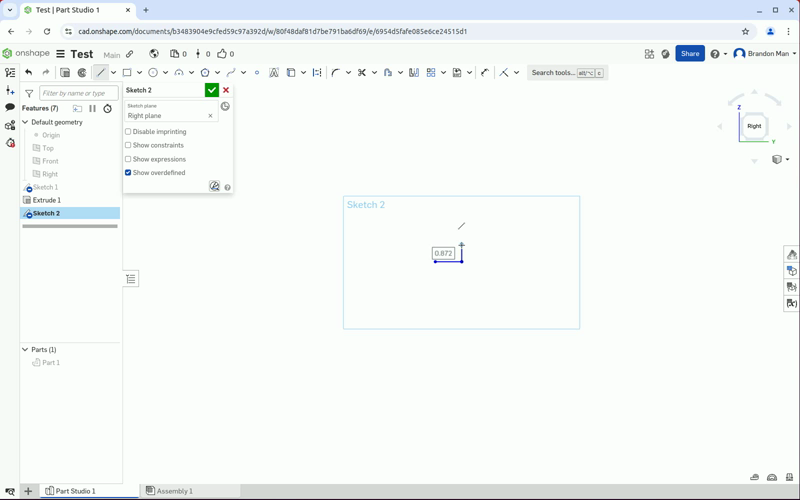
scroll(-6)
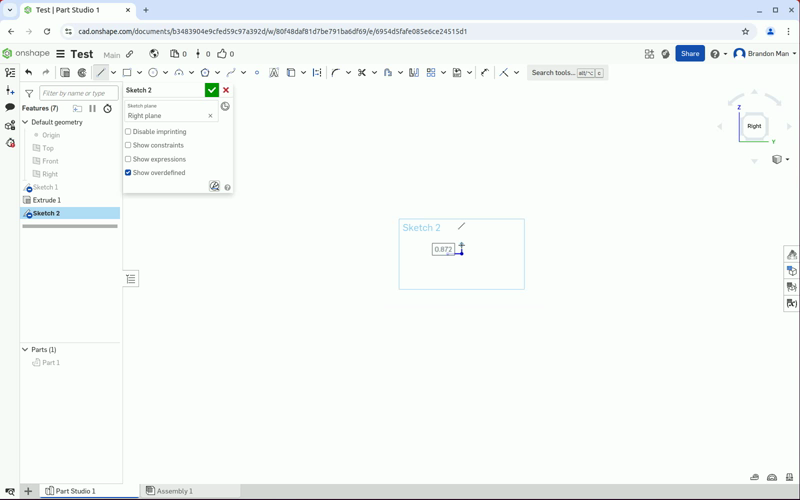
scroll(-6)
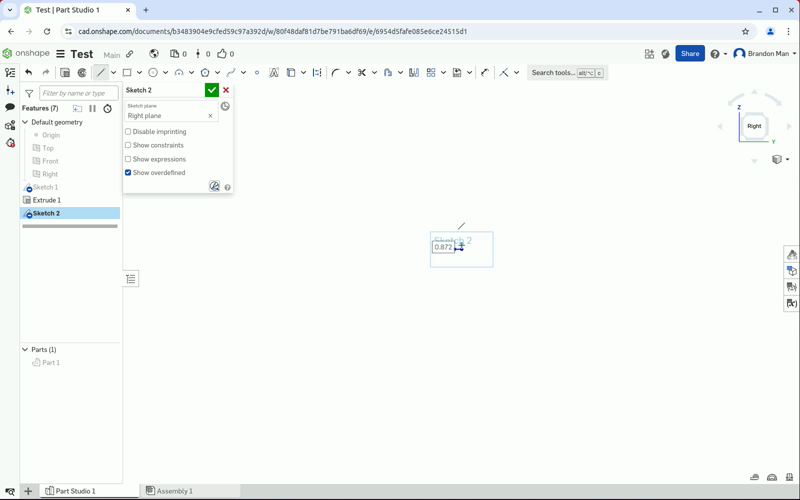
key_up(shift)
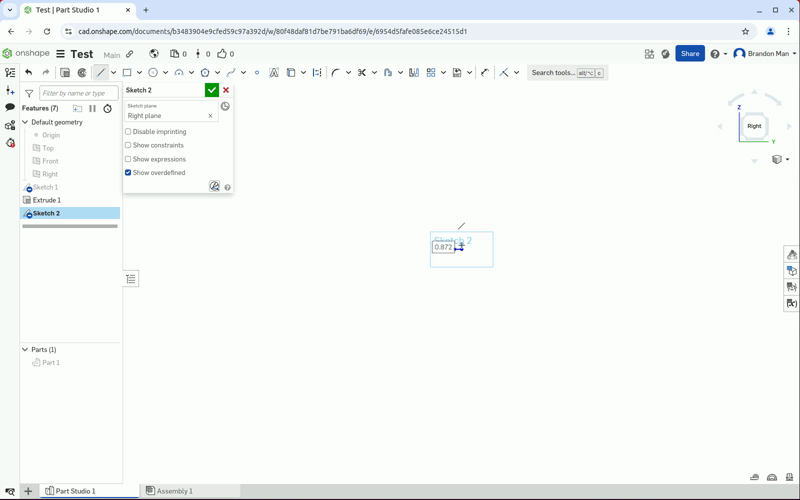
key_down(shift)
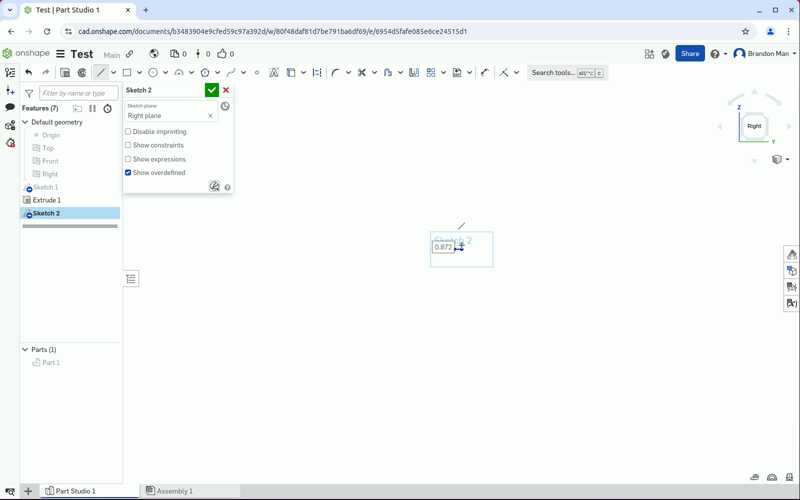
mouse_move(492, 244)
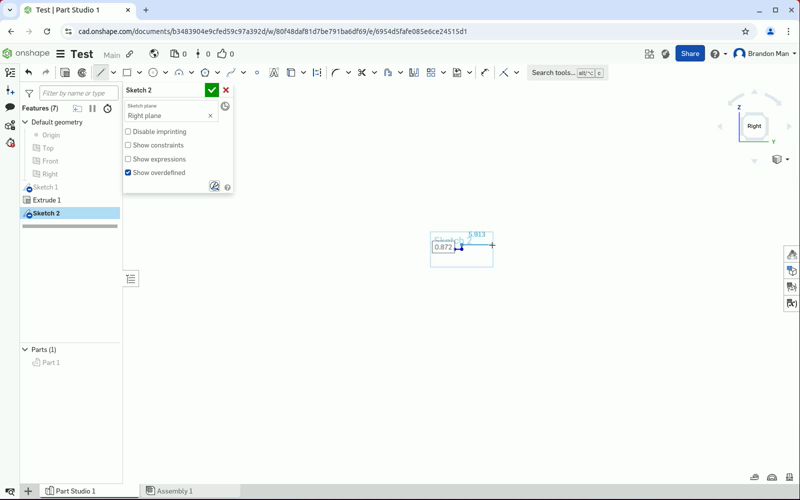
mouse_move(454, 244)
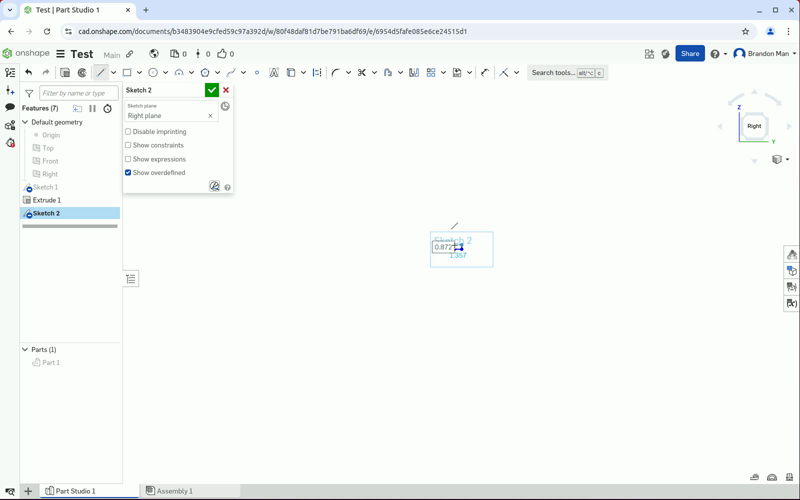
scroll(6)
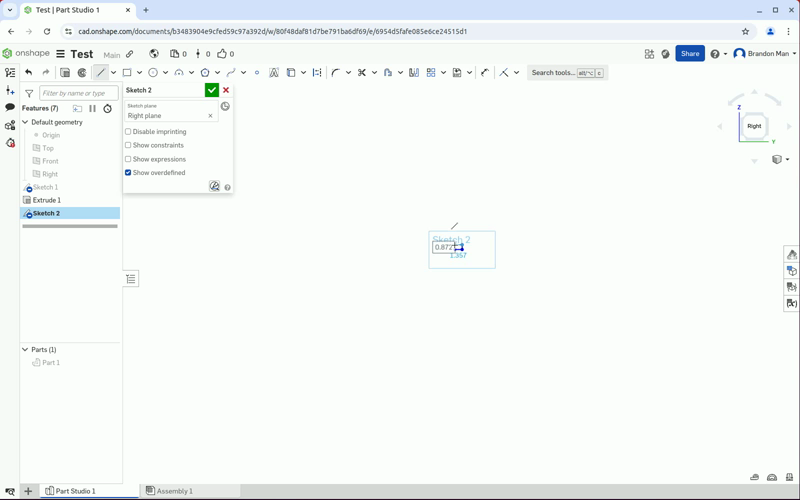
scroll(6)
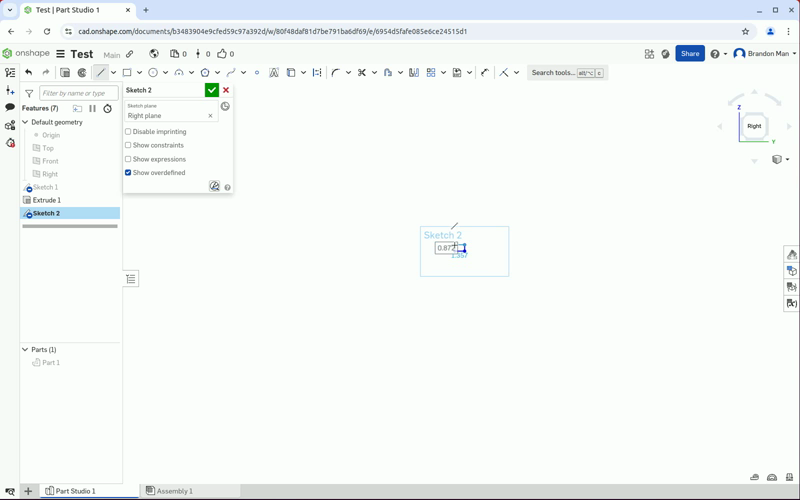
scroll(6)
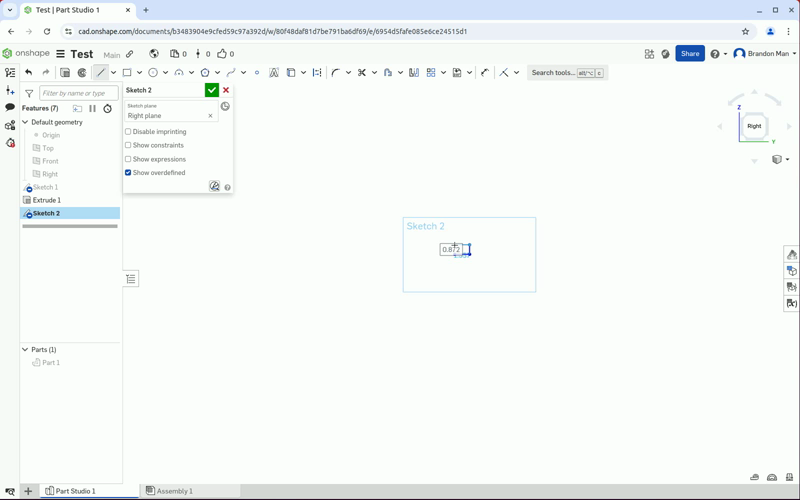
scroll(6)
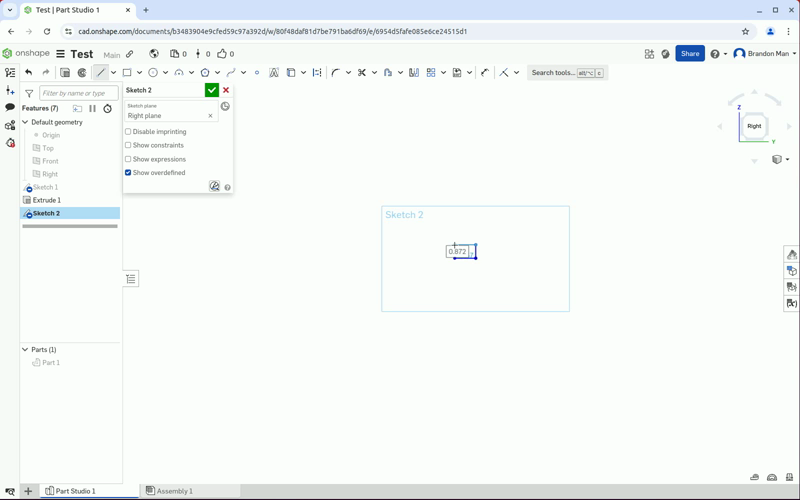
scroll(6)
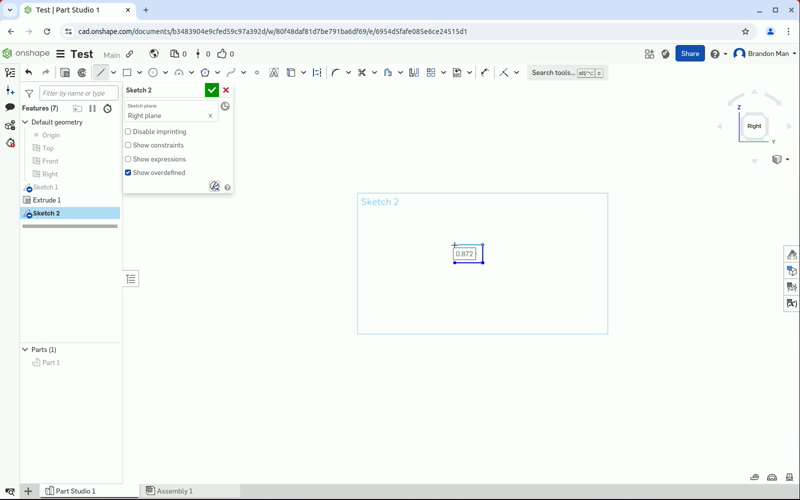
scroll(6)
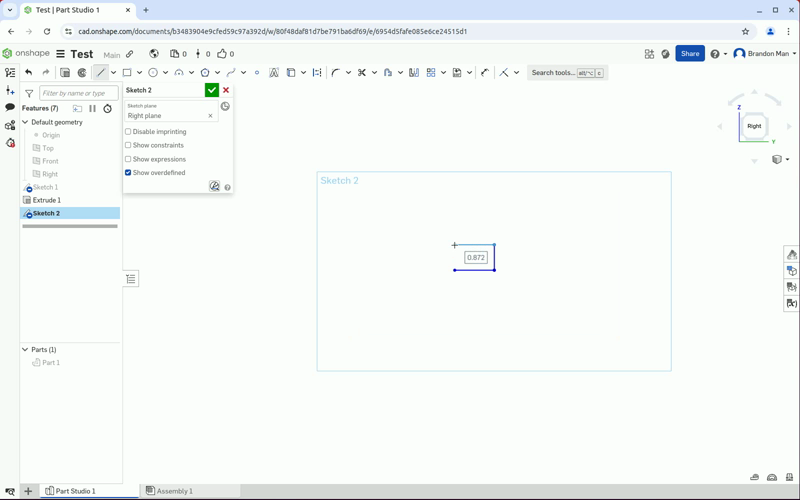
scroll(6)
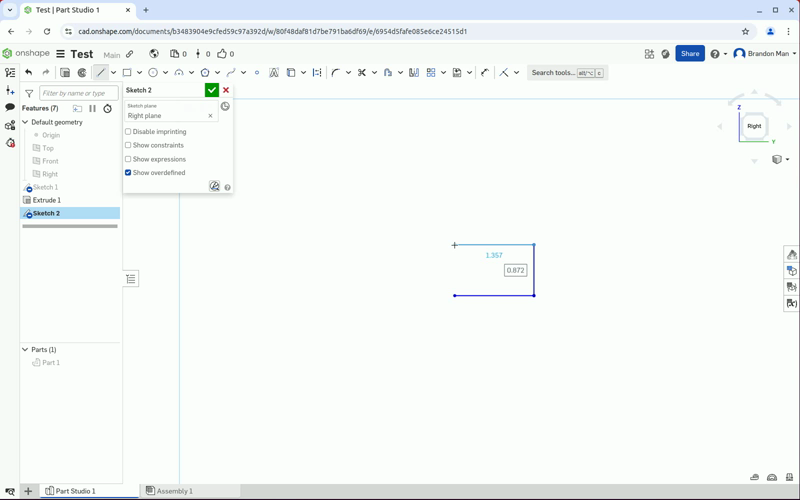
click(454, 244)
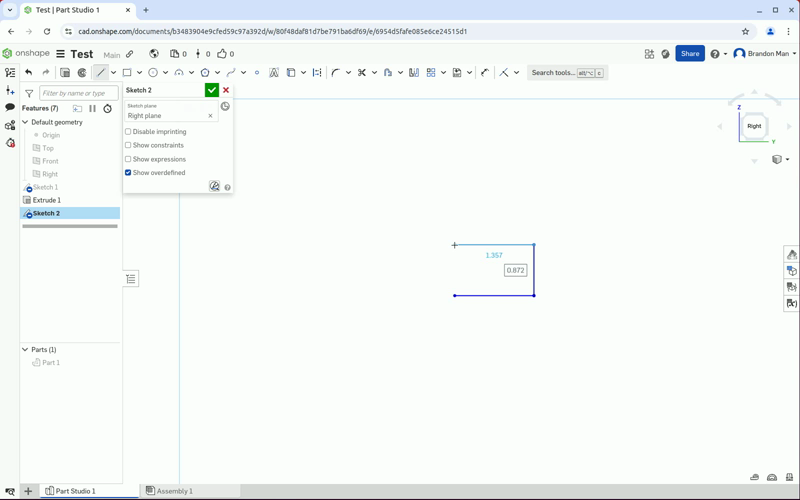
scroll(-6)
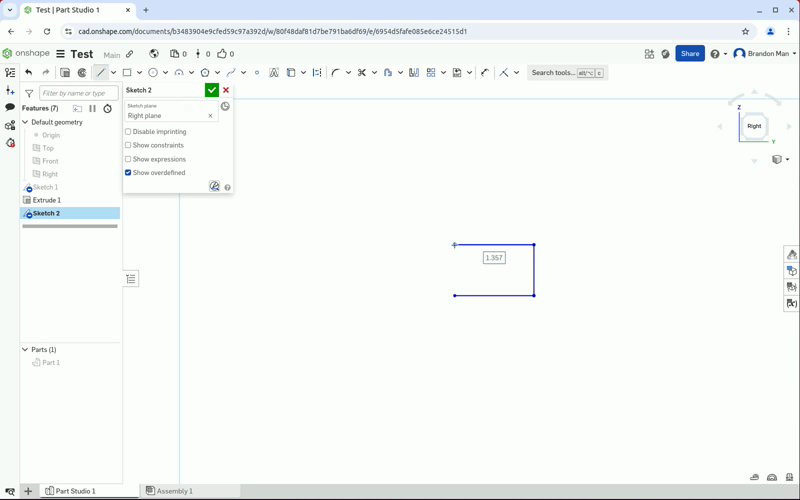
scroll(-6)
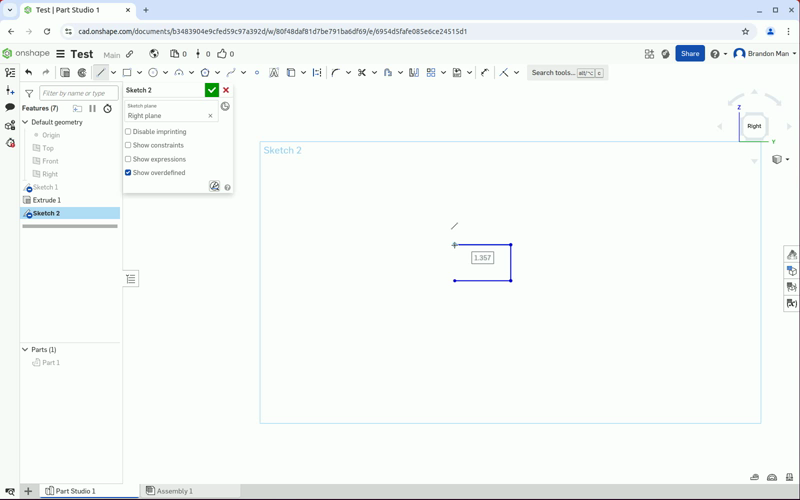
scroll(-6)
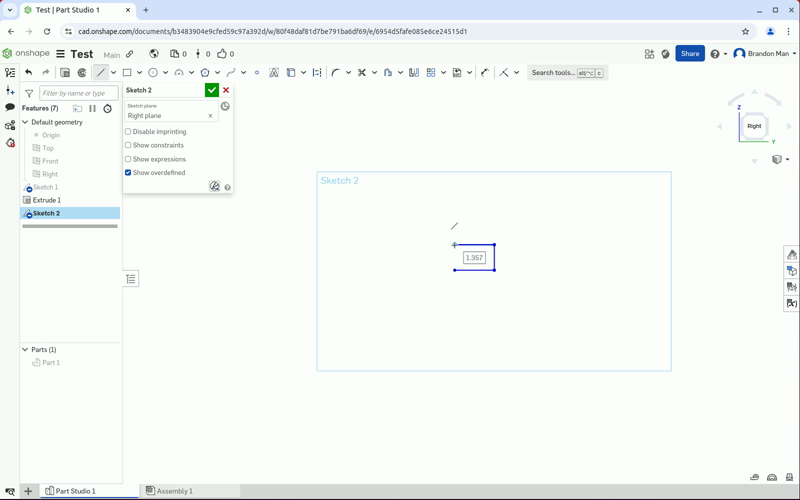
scroll(-6)
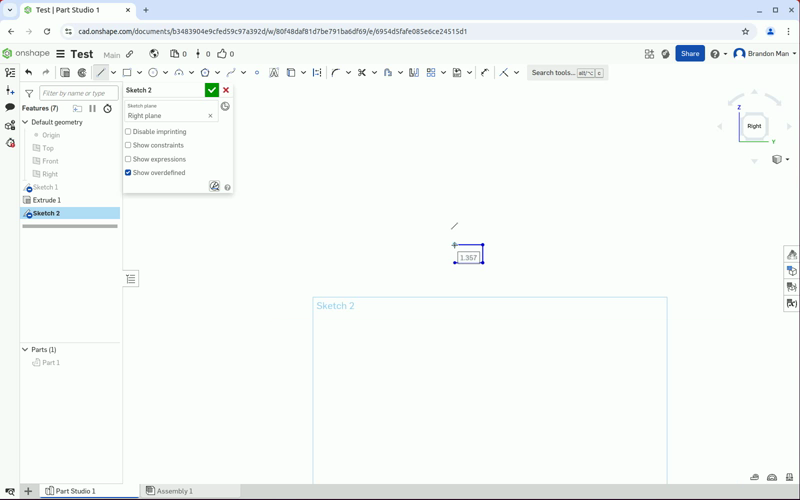
scroll(-6)
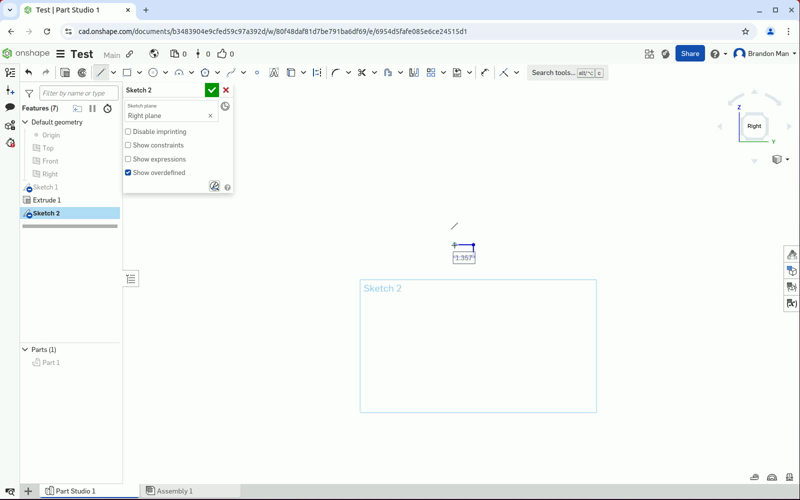
scroll(-6)
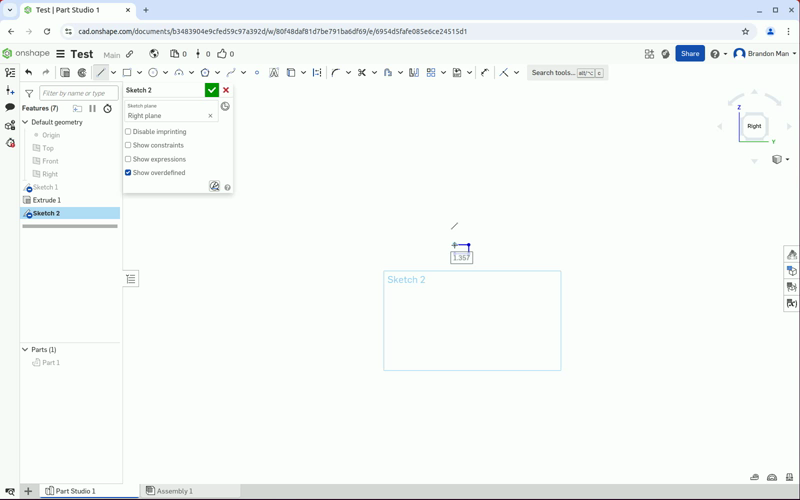
scroll(-6)
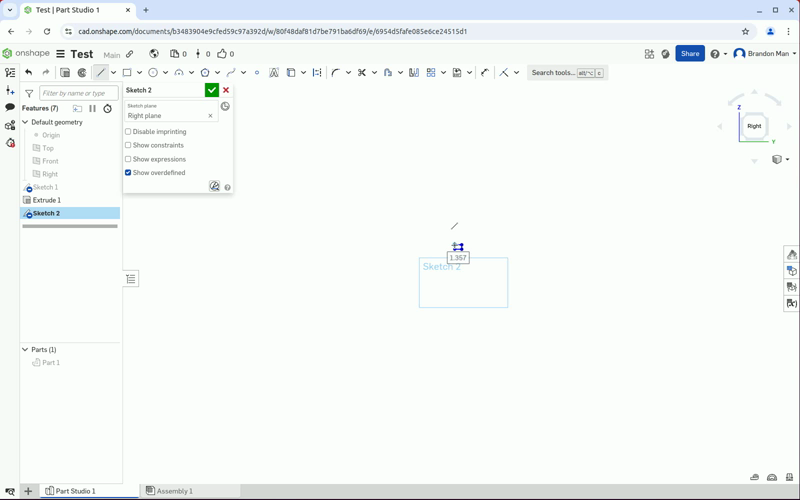
key_up(shift)
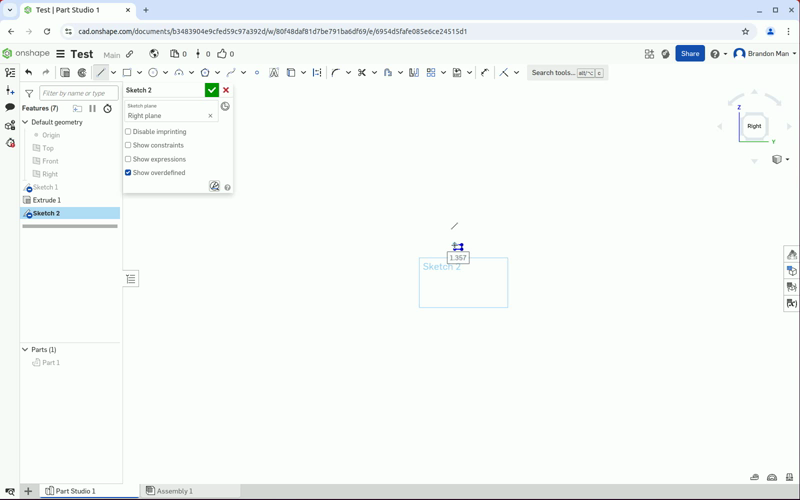
mouse_move(484, 244)
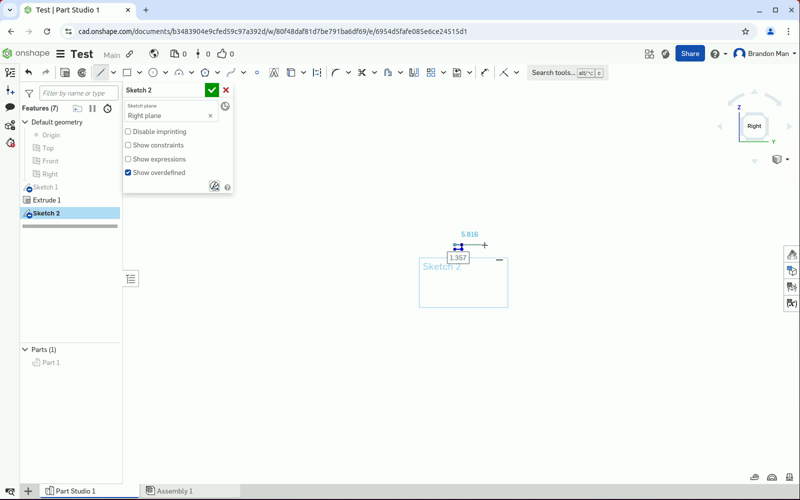
key_down(shift)
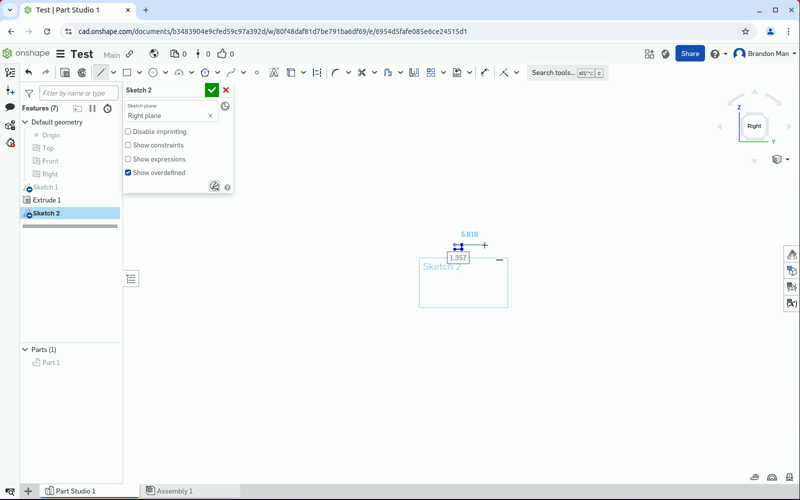
mouse_move(454, 249)
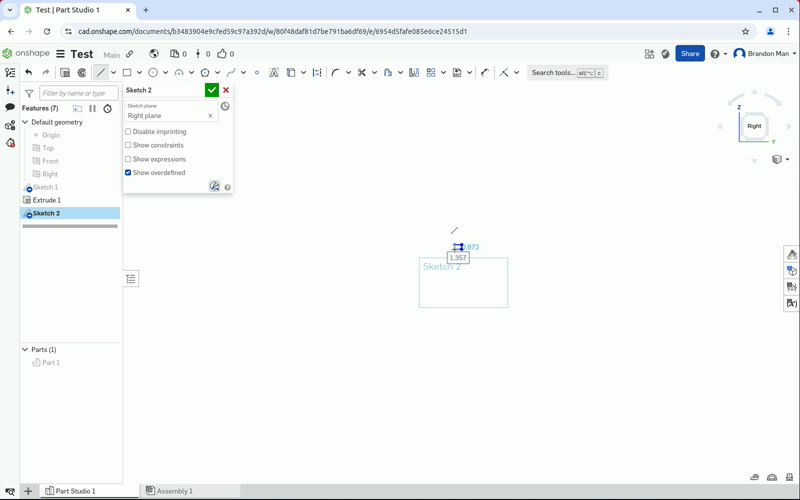
scroll(6)
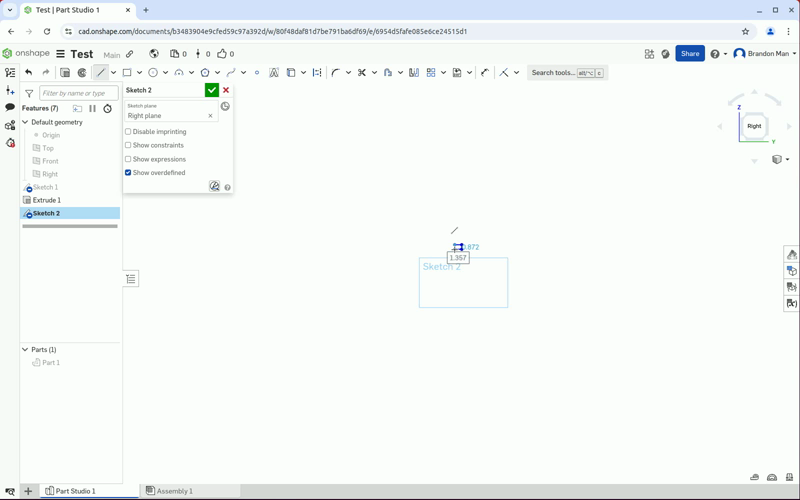
scroll(6)
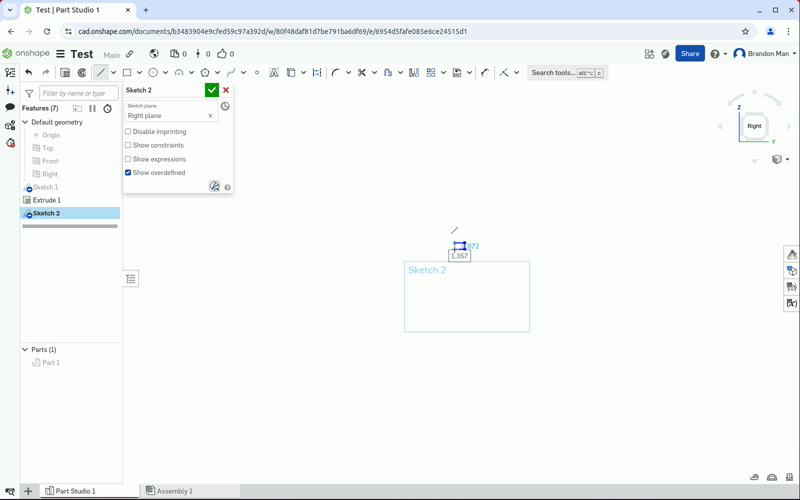
scroll(6)
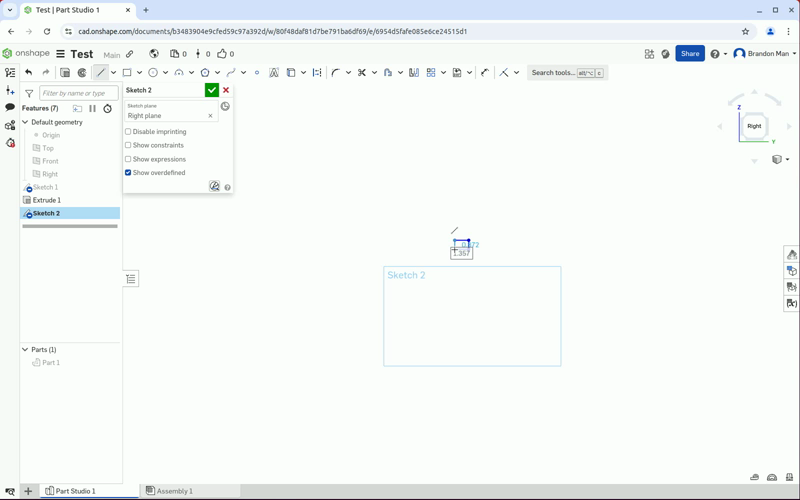
scroll(6)
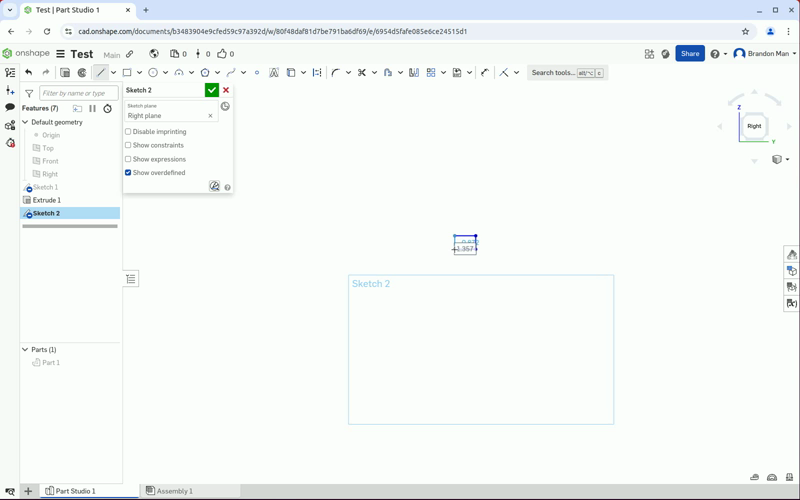
scroll(6)
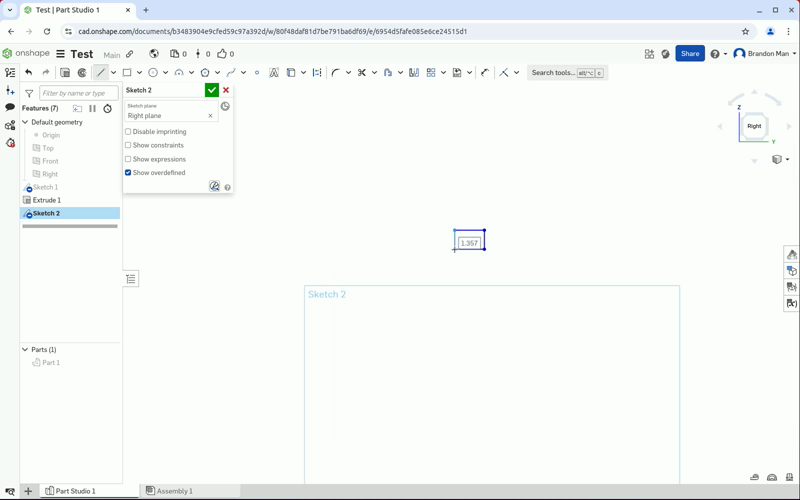
scroll(6)
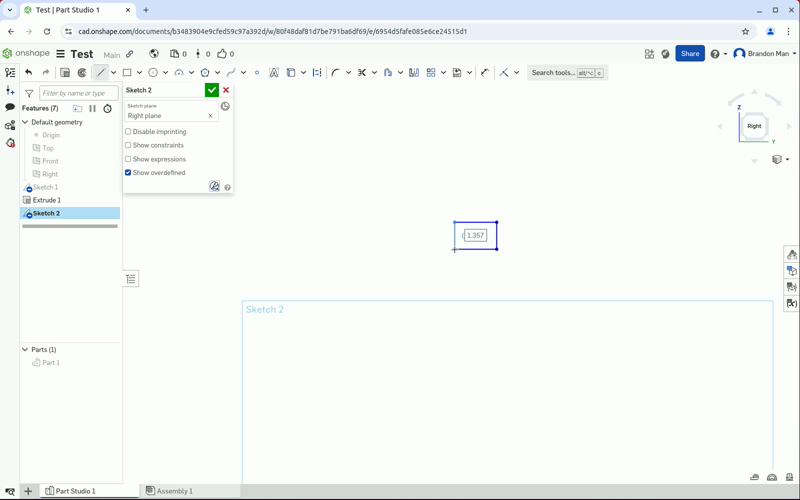
scroll(6)
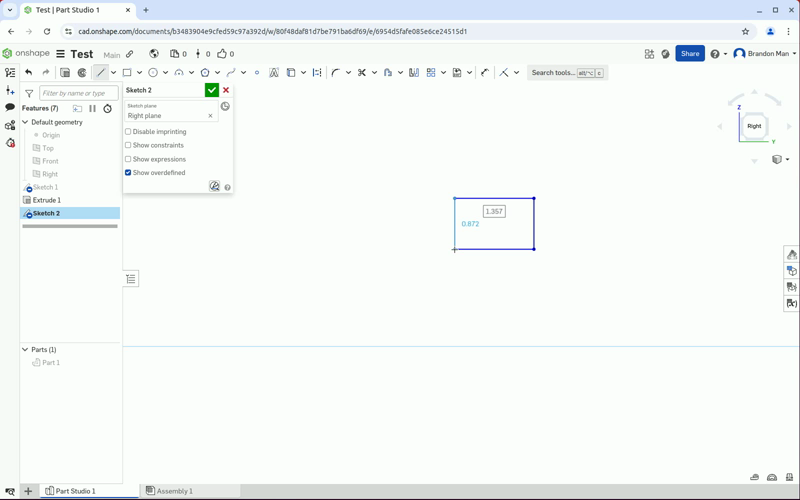
key_up(shift)
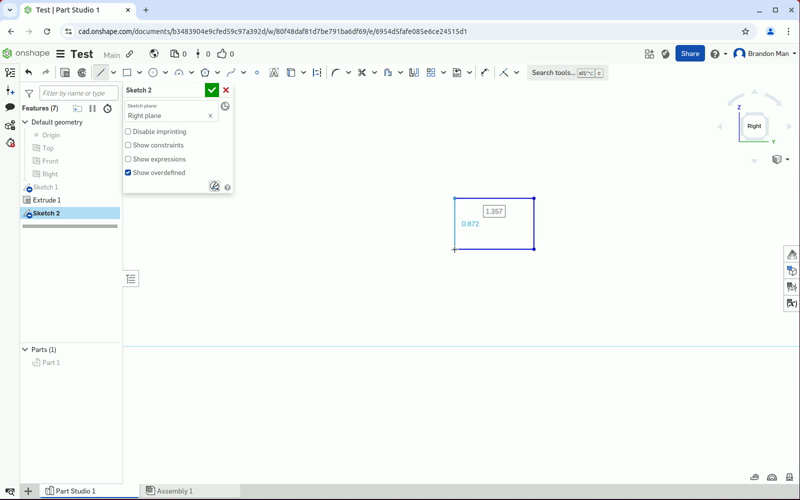
click(454, 249)
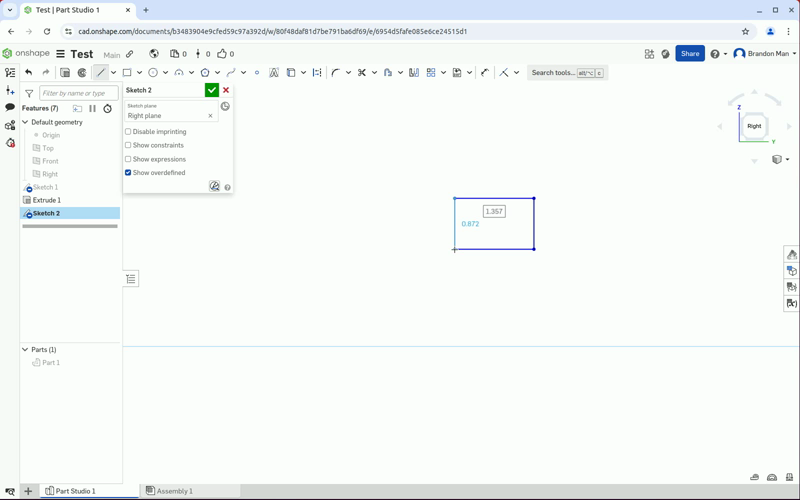
scroll(-6)
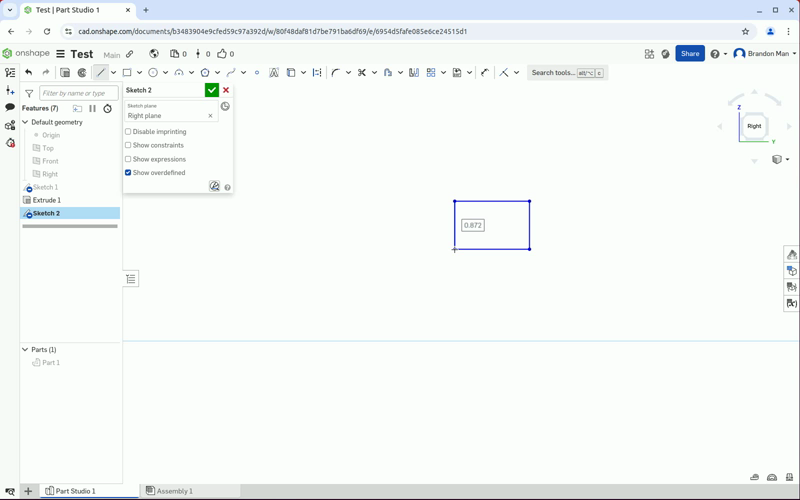
scroll(-6)
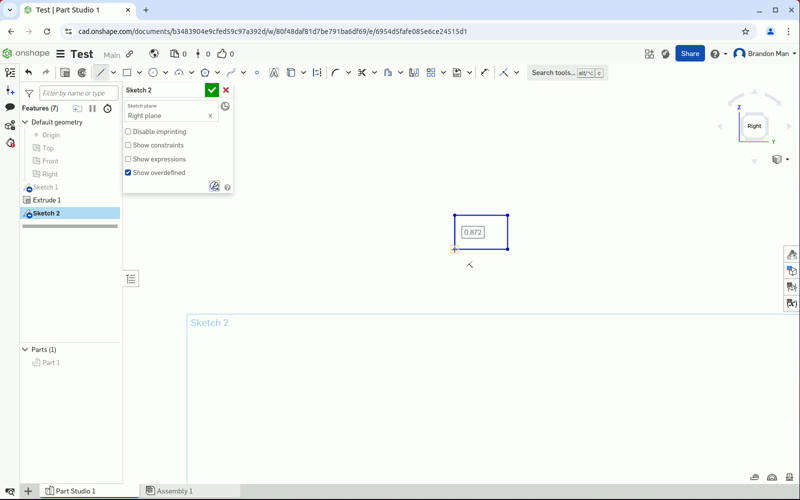
scroll(-6)
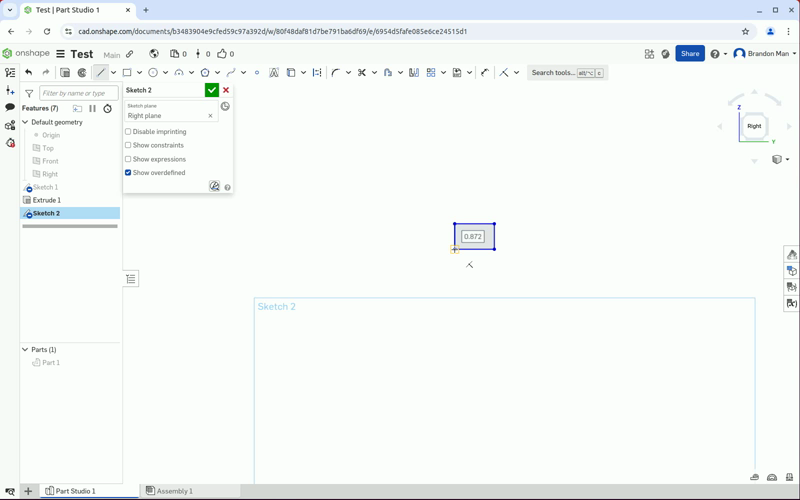
scroll(-6)
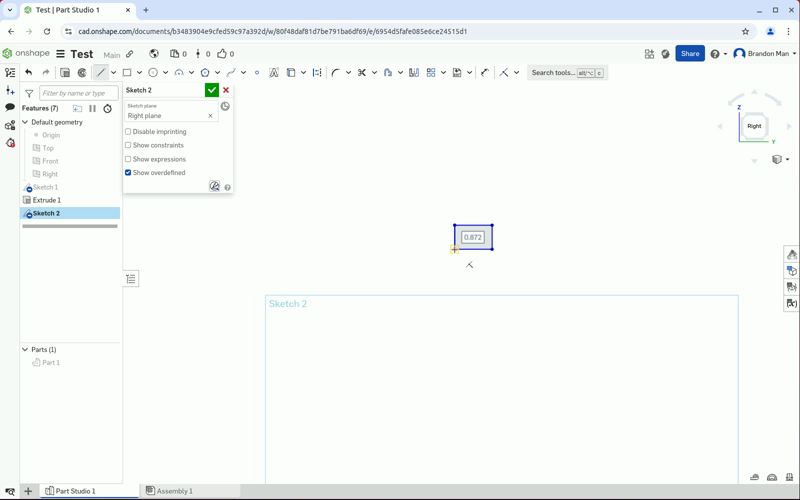
scroll(-6)
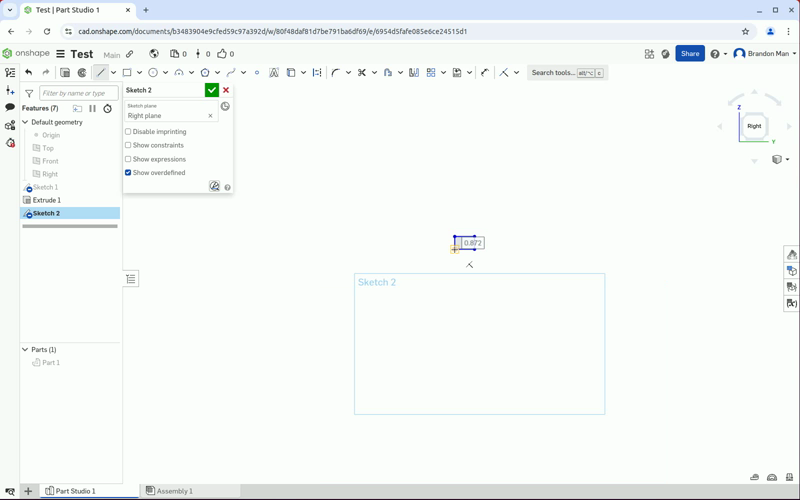
scroll(-6)
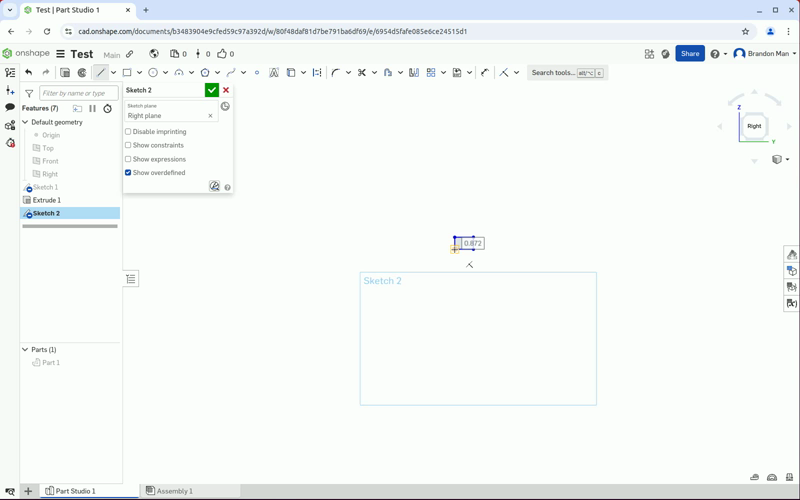
scroll(-6)
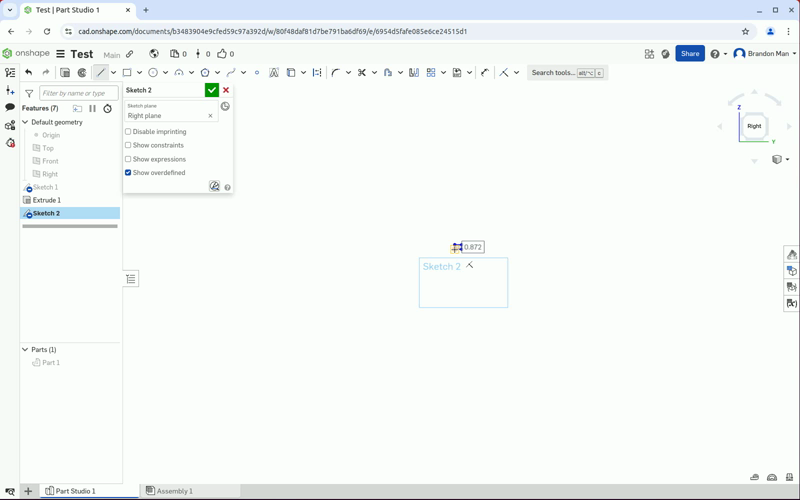
key(esc)
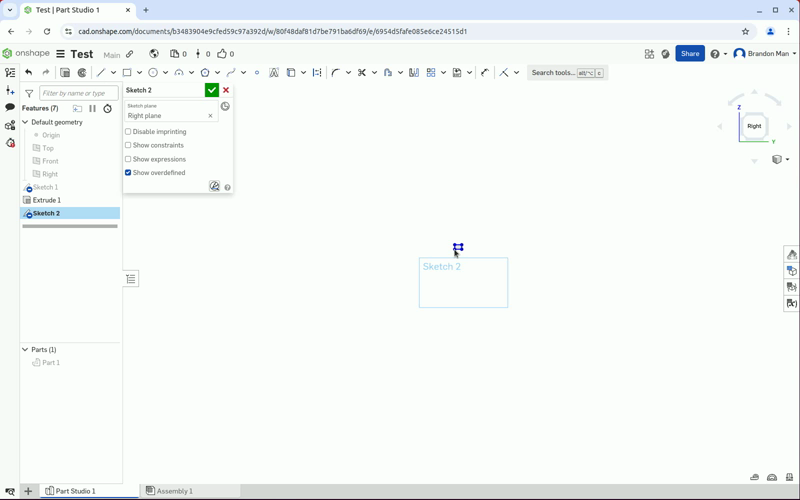
mouse_move(458, 248)
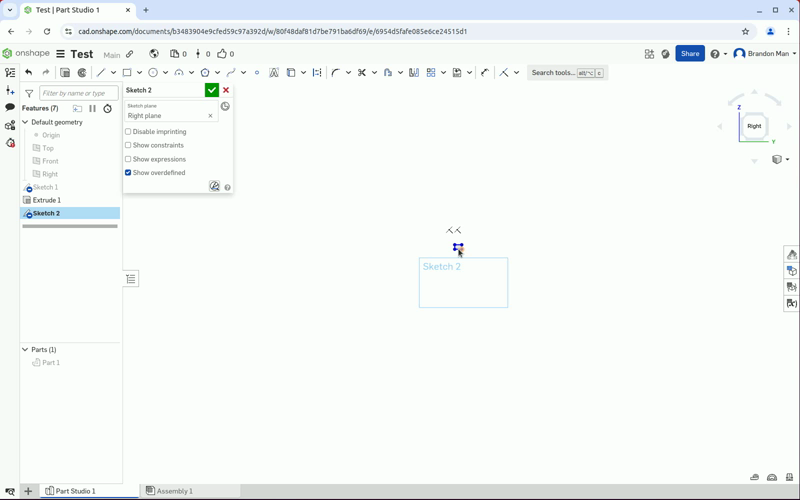
scroll(6)
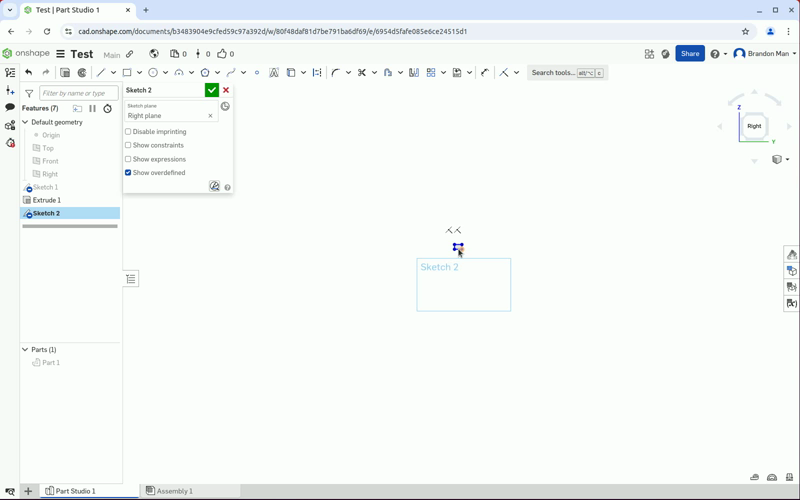
scroll(6)
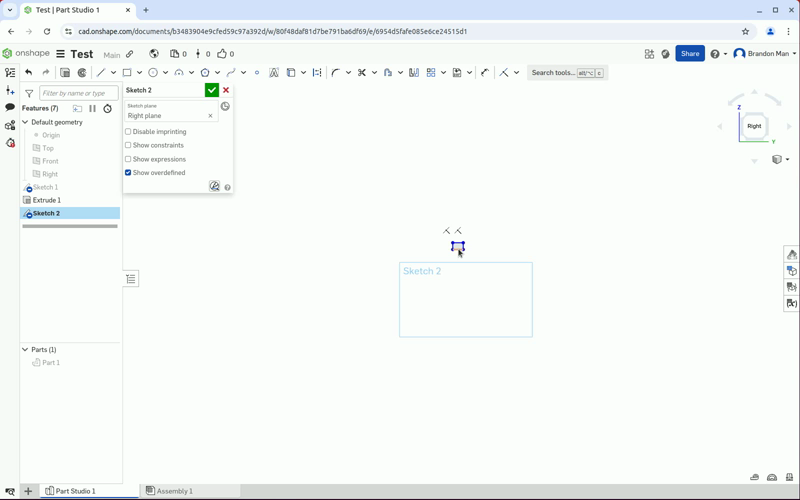
scroll(6)
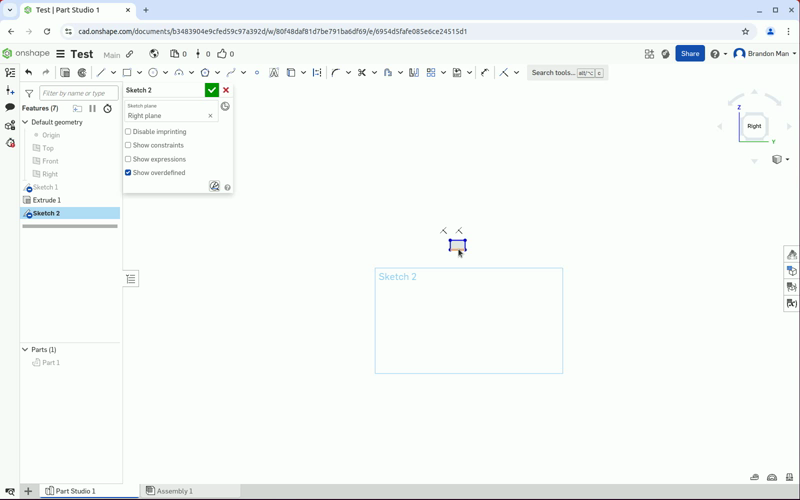
scroll(6)
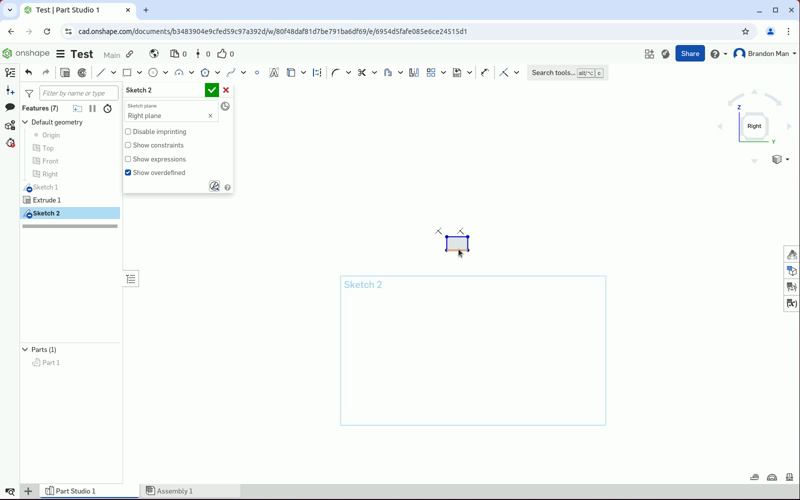
scroll(6)
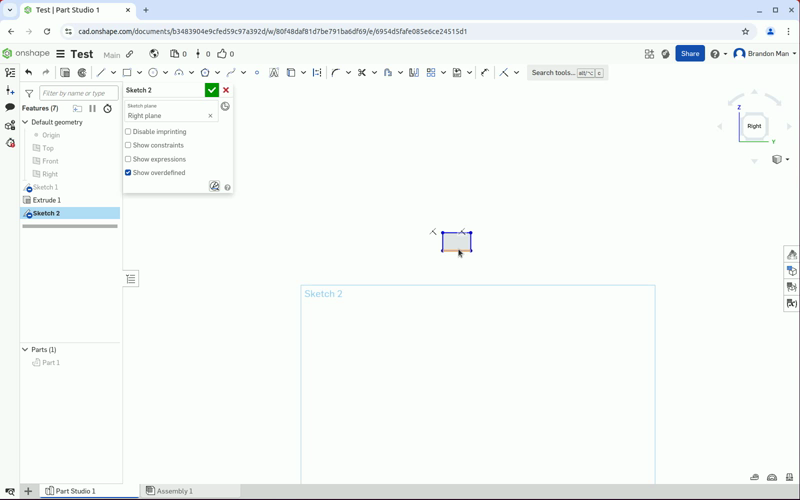
scroll(6)
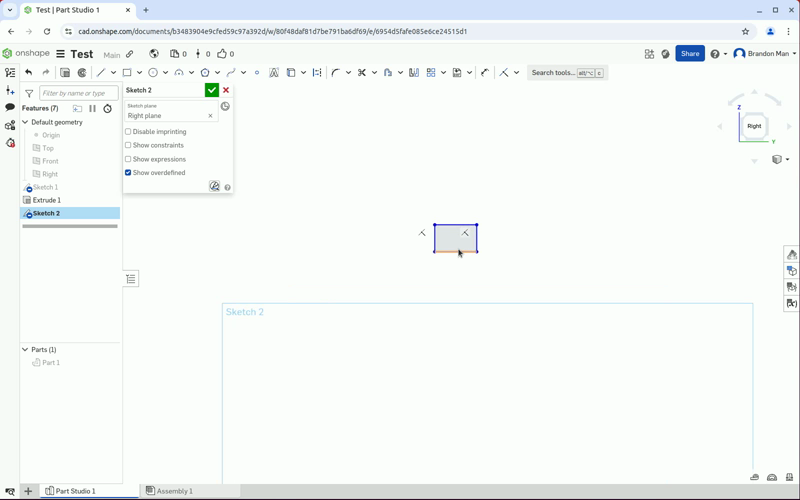
scroll(6)
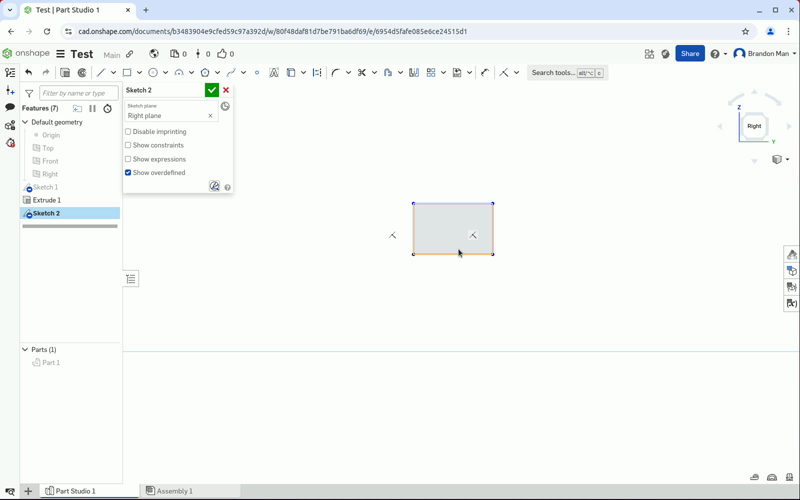
click(458, 248)
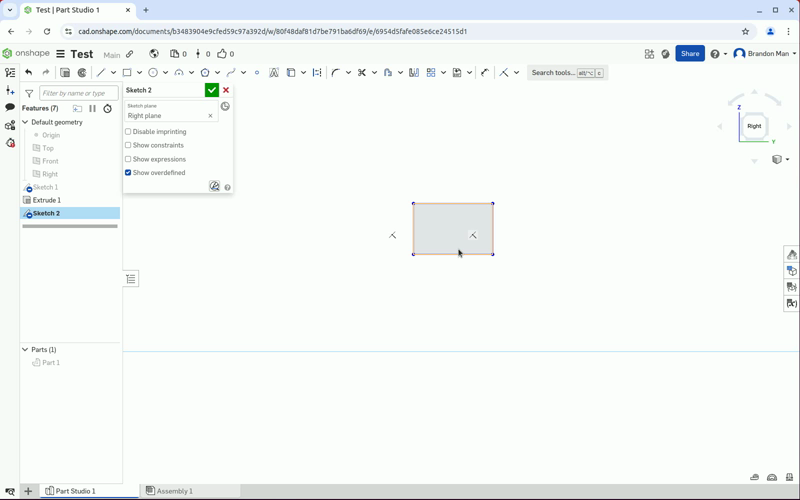
scroll(-6)
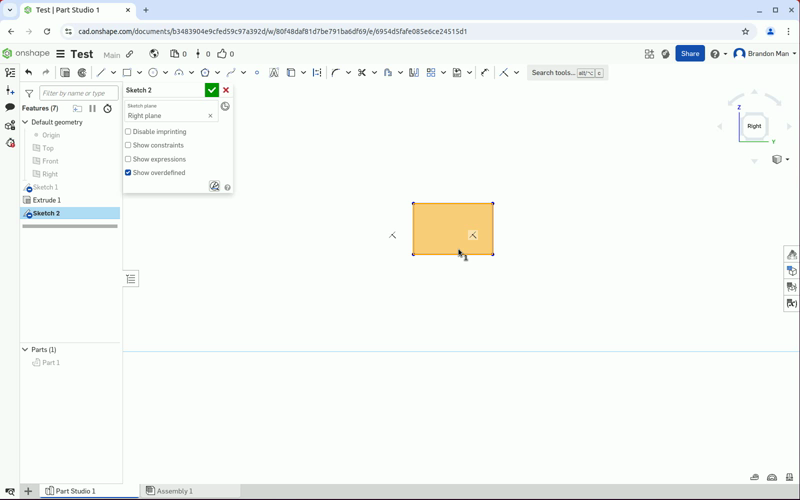
scroll(-6)
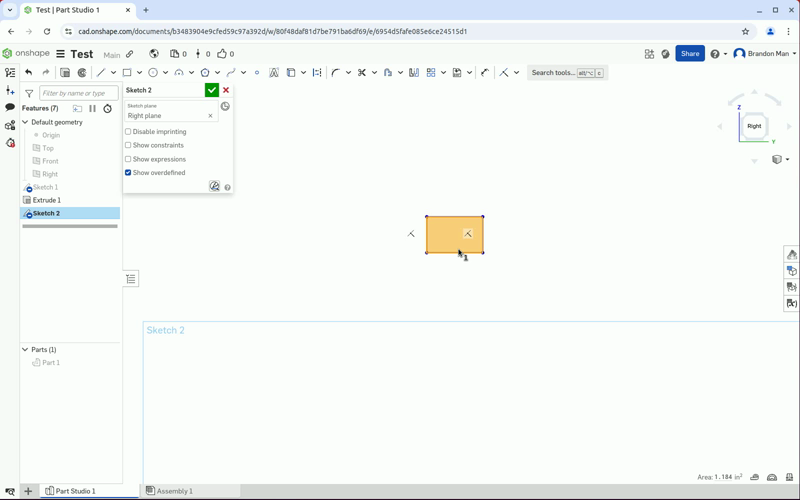
scroll(-6)
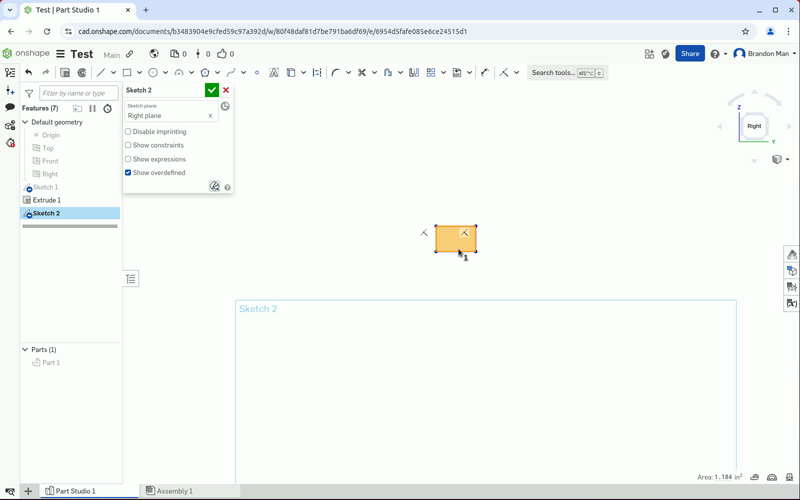
scroll(-6)
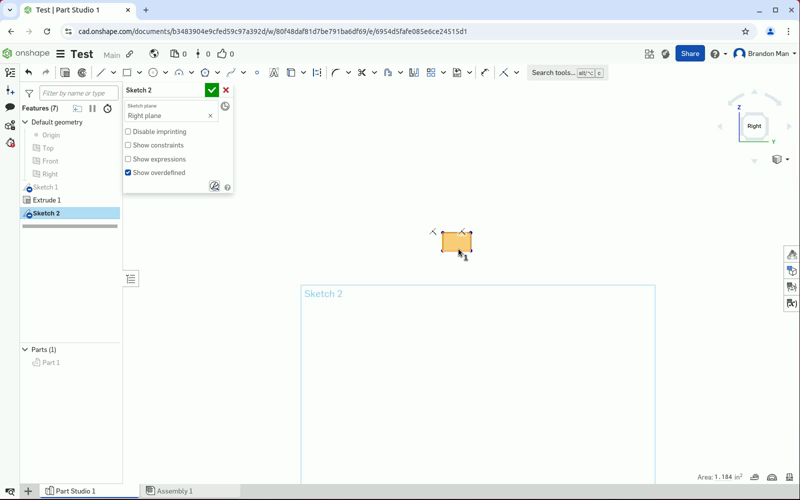
scroll(-6)
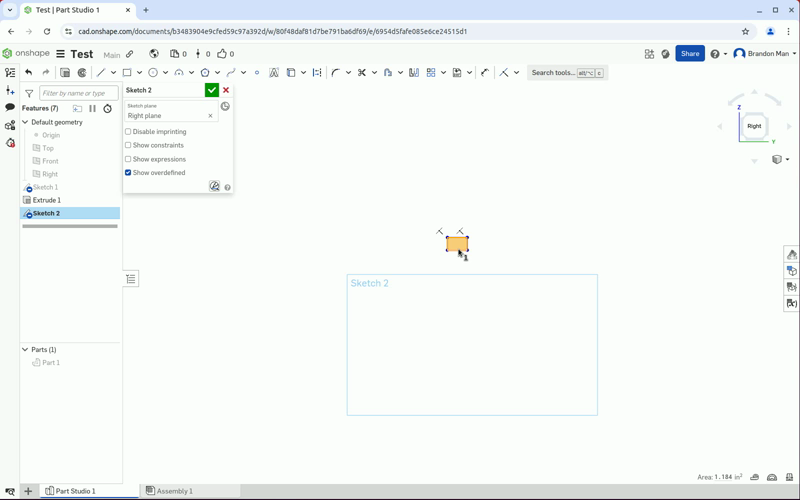
scroll(-6)
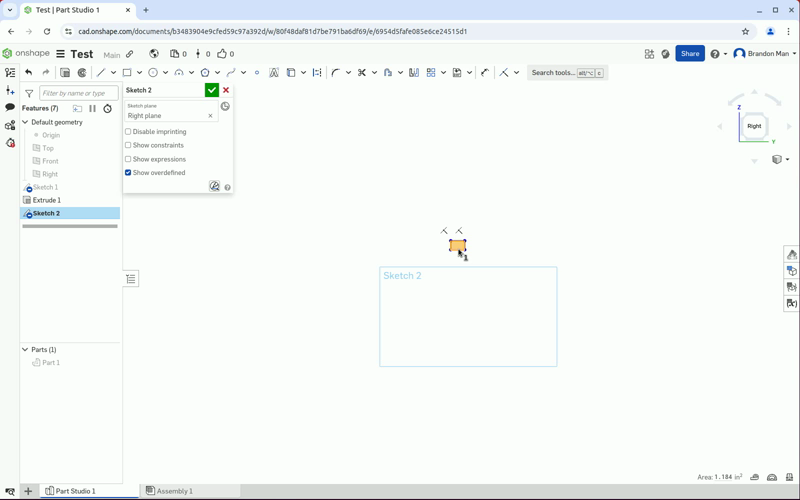
scroll(-6)
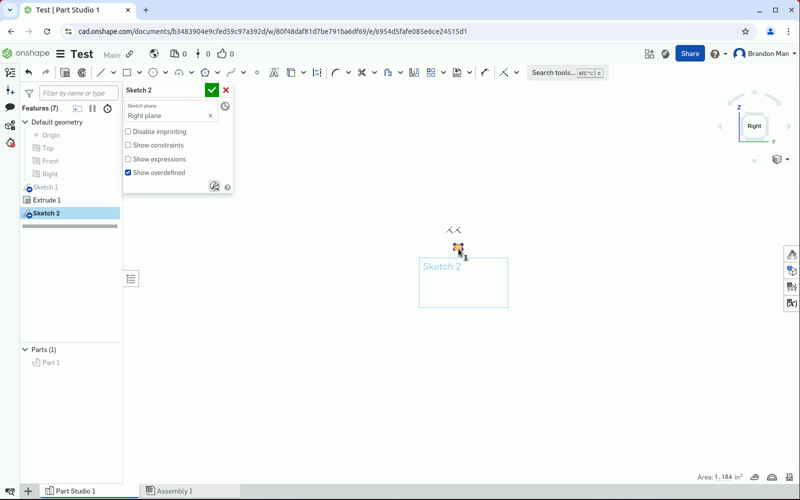
mouse_move(73, 352)
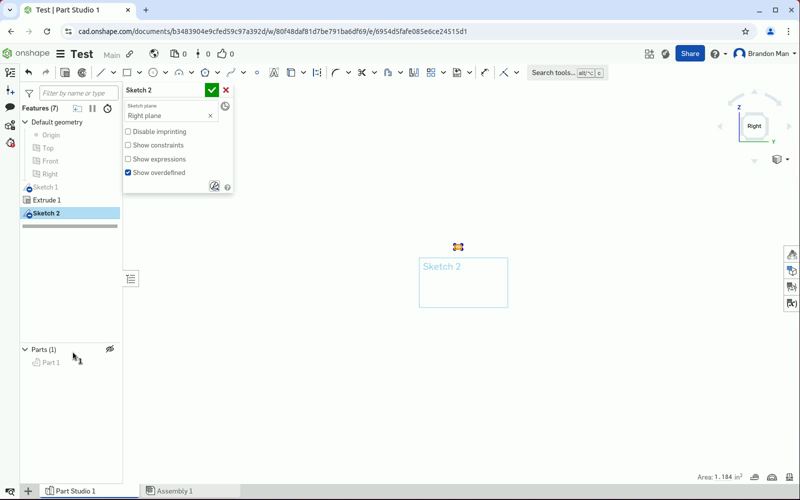
key(shift+y)
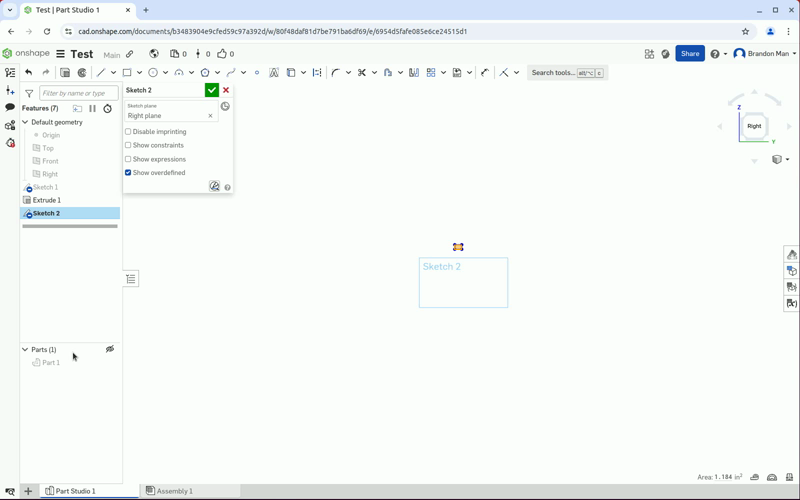
key(shift+e)
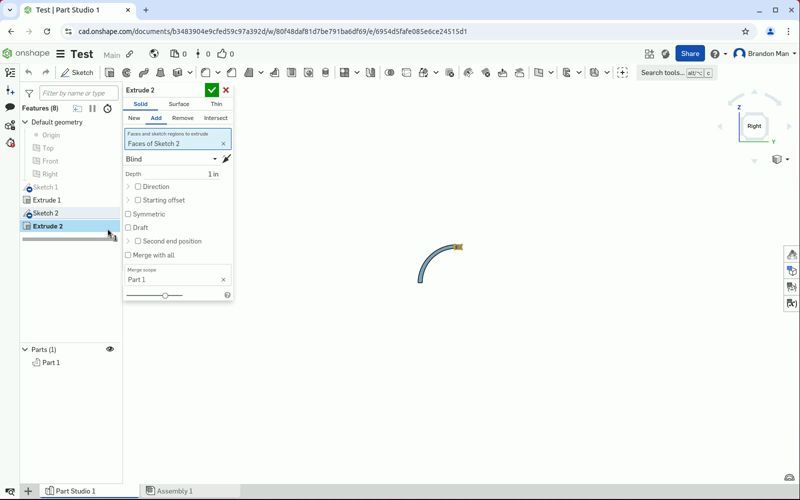
mouse_move(143, 106)
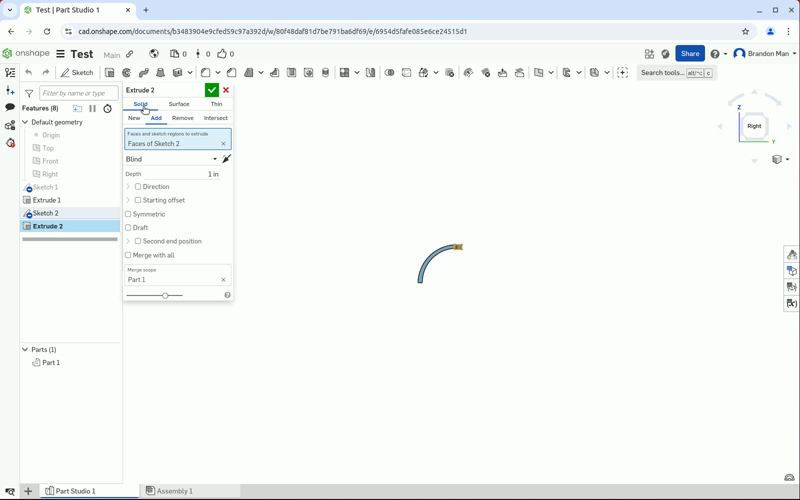
click(143, 106)
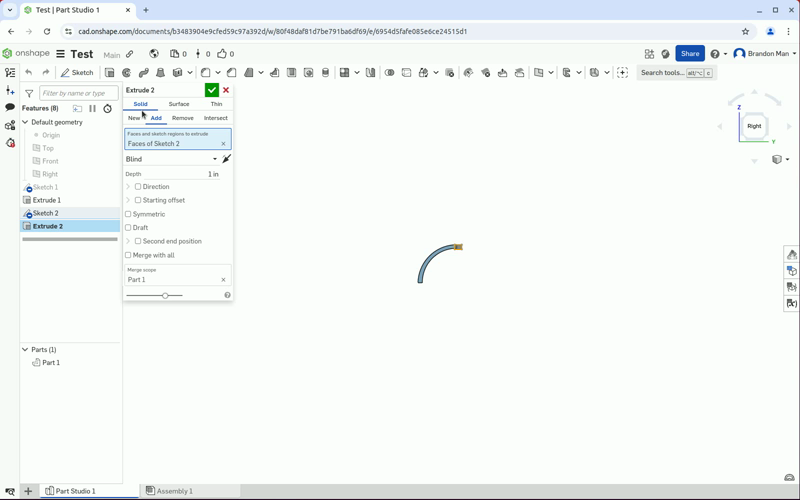
mouse_move(137, 120)
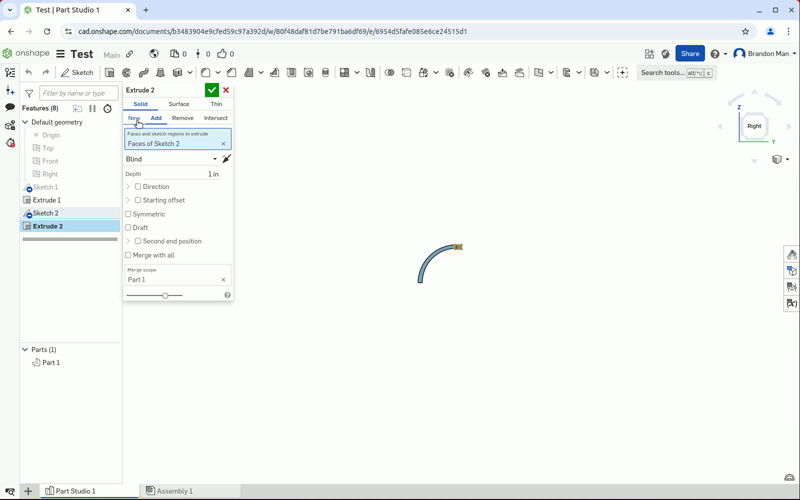
click(137, 120)
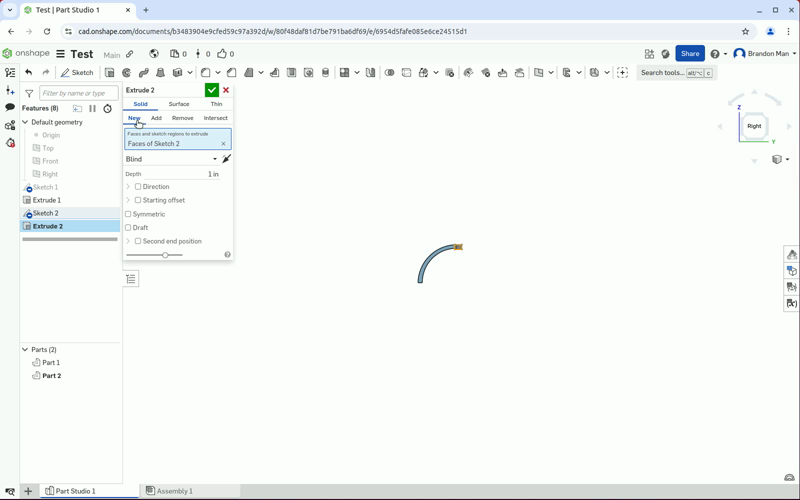
key(tab, 4)
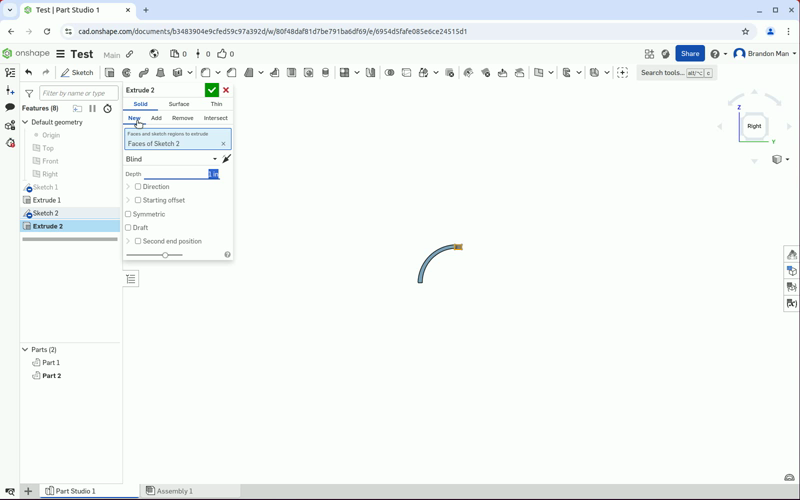
text(23.108)
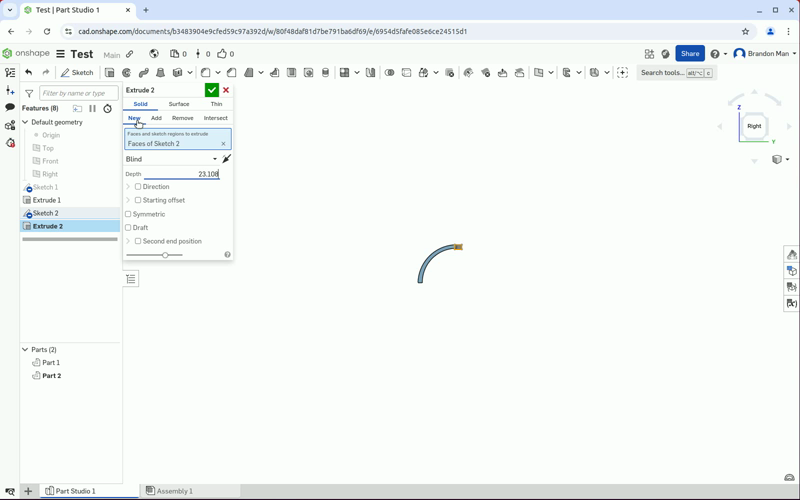
key(enter)
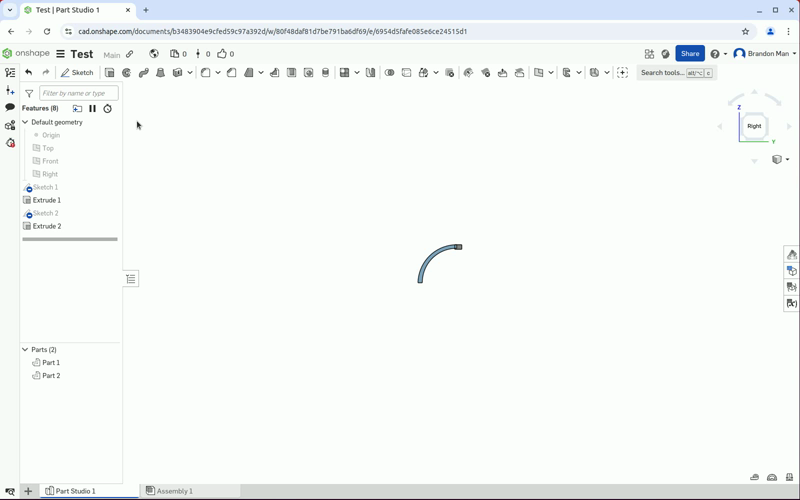
key(shift+h)
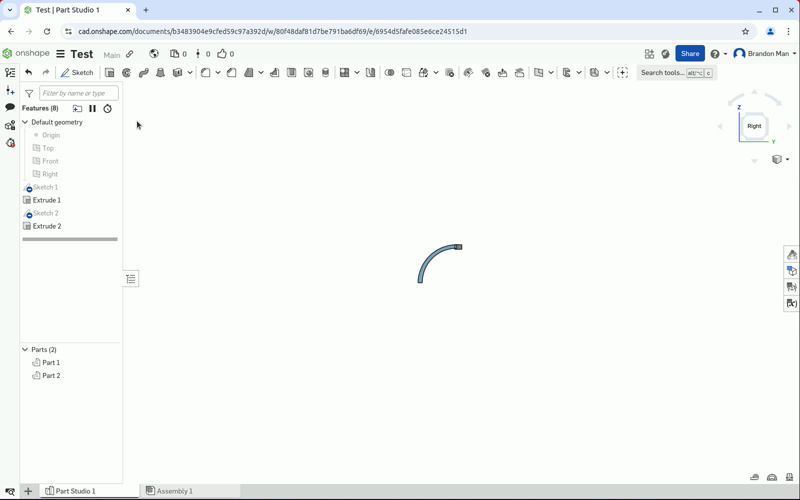
key(shift+h)
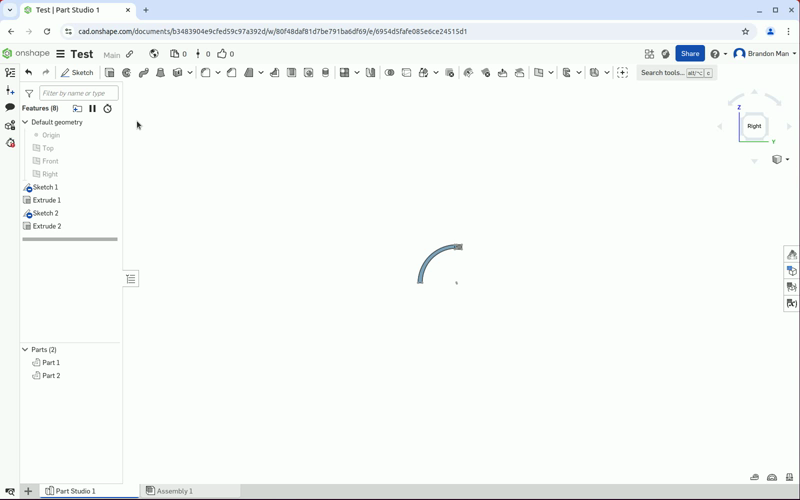
key(shift+7)
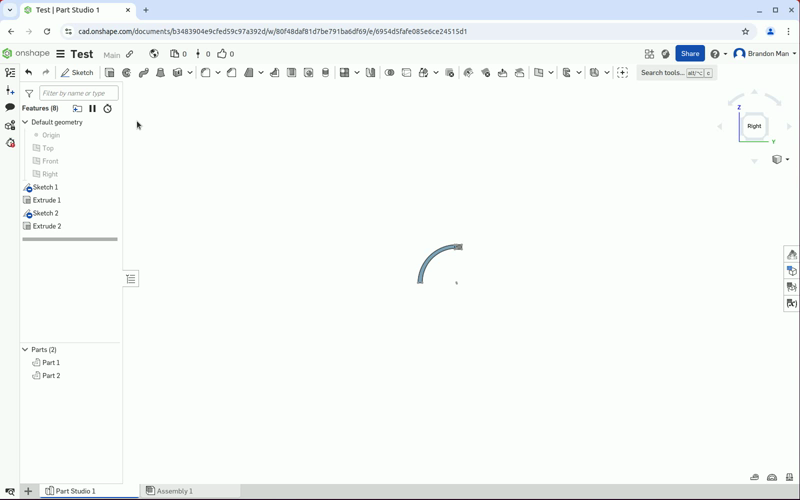
key(right, 2)
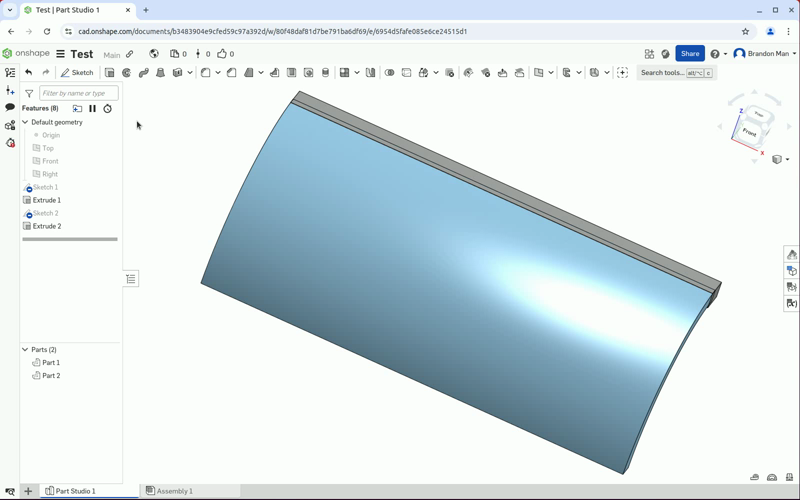
key(down, 2)
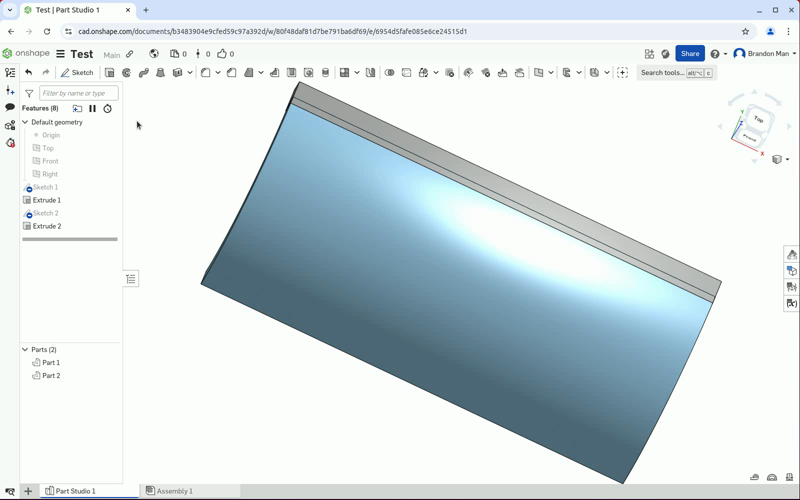
key(up, 2)
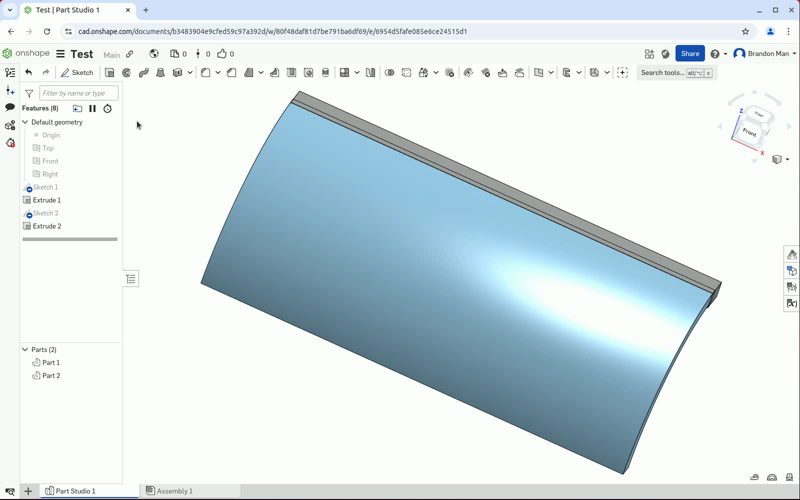
key(left, 2)
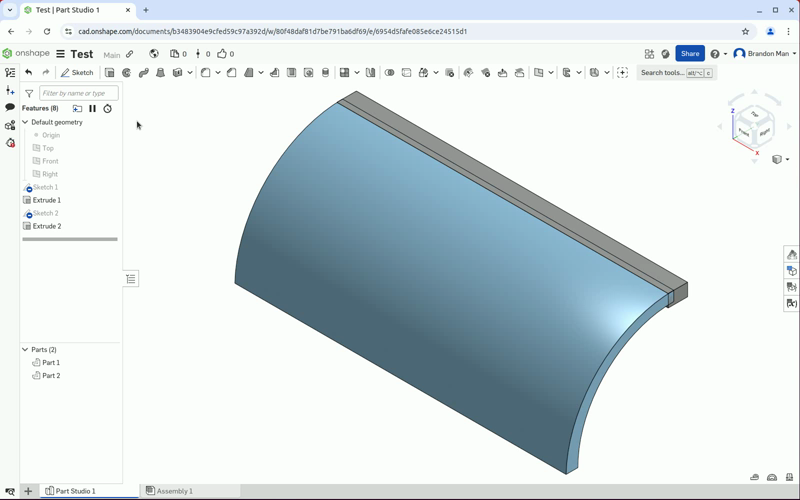
mouse_move(73, 189)
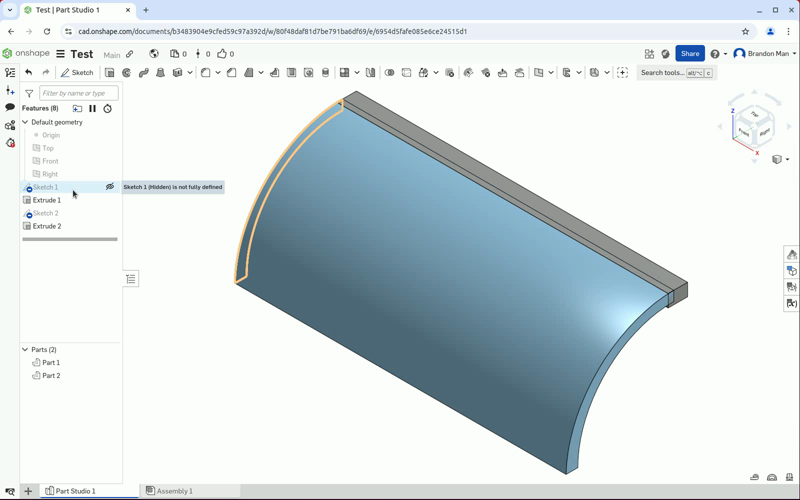
click(73, 189)